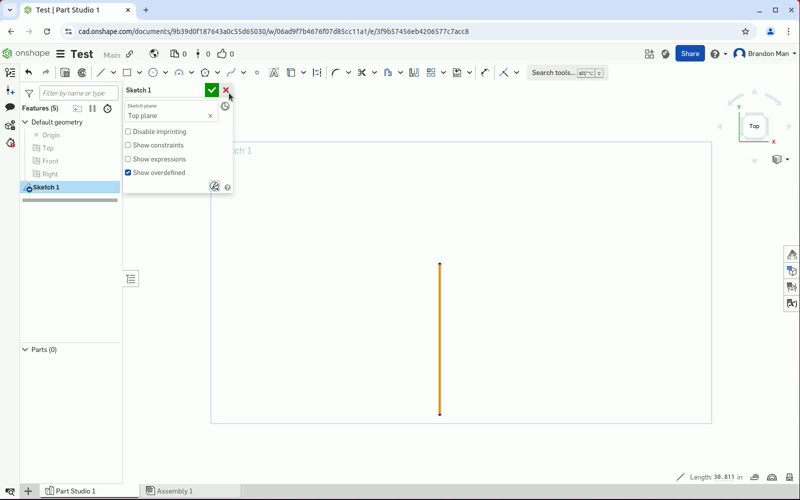
key(shift+h)
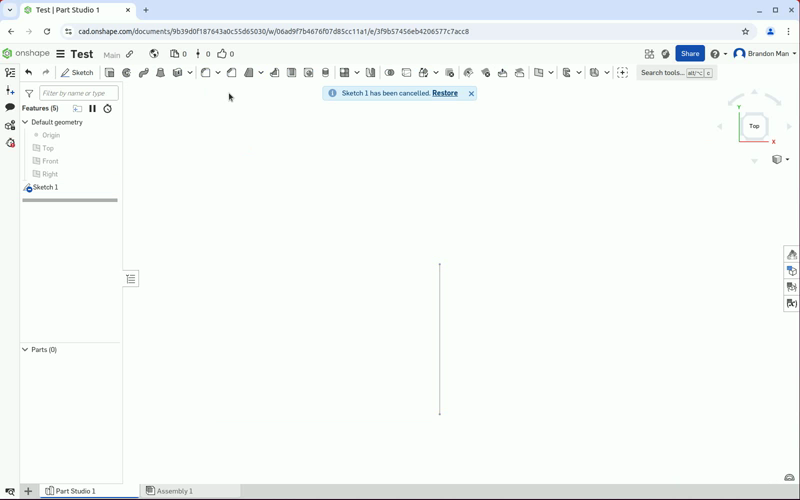
key(shift+s)
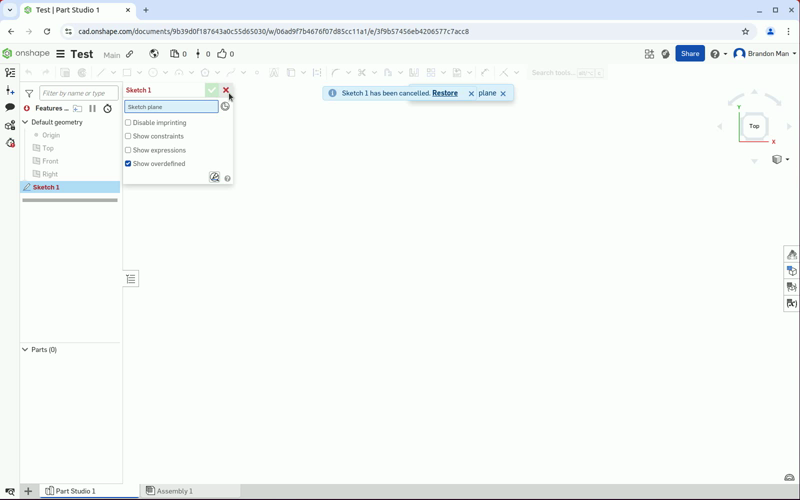
mouse_move(73, 150)
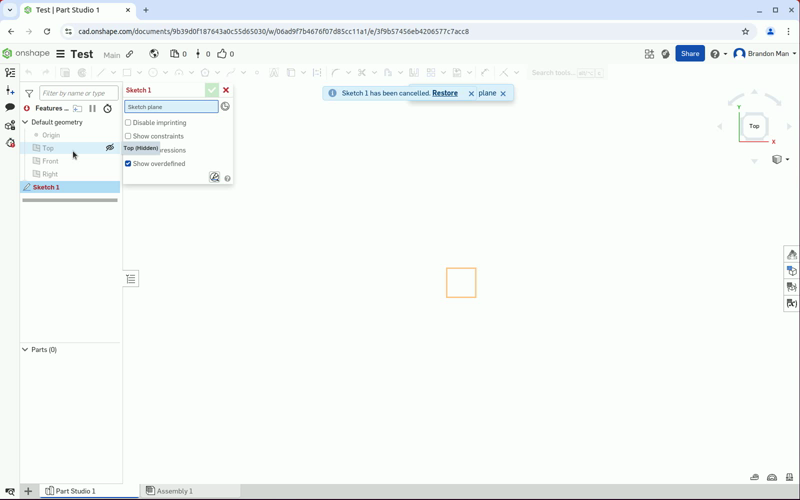
click(73, 150)
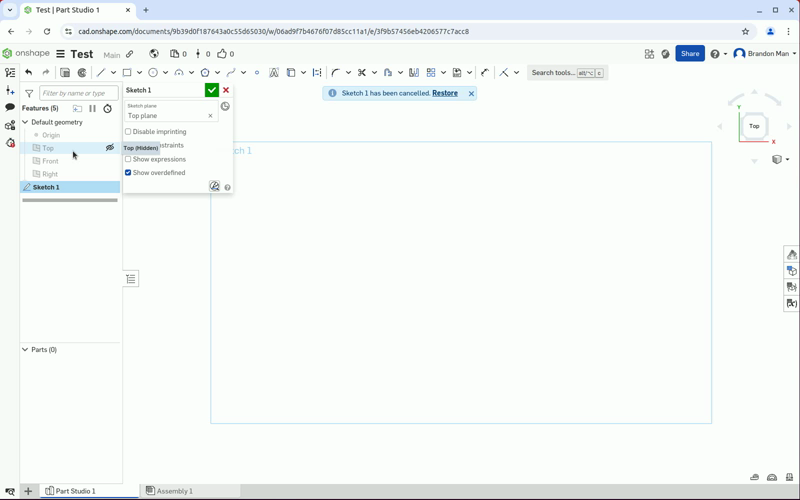
mouse_move(73, 352)
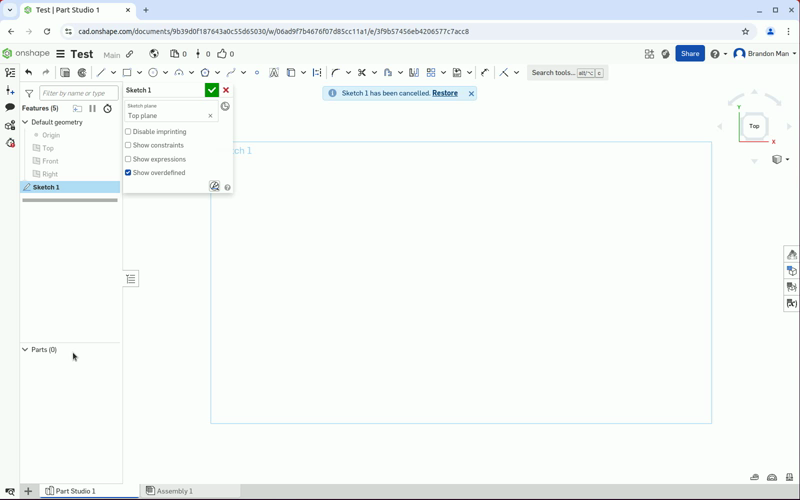
key(y)
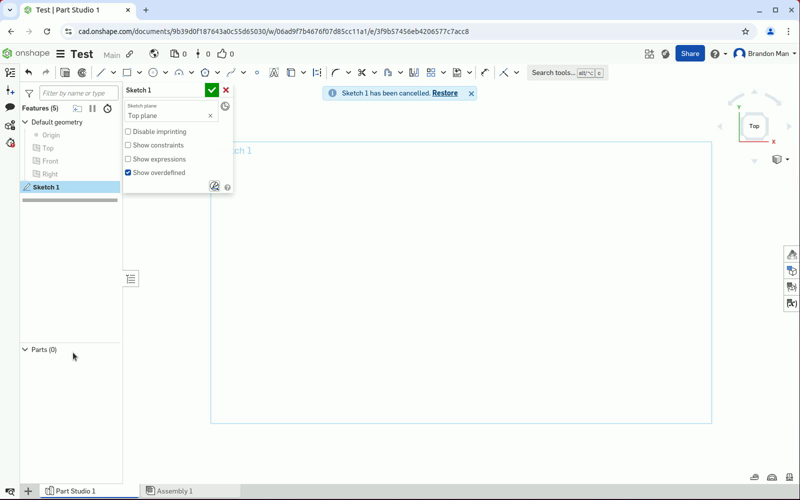
key(l)
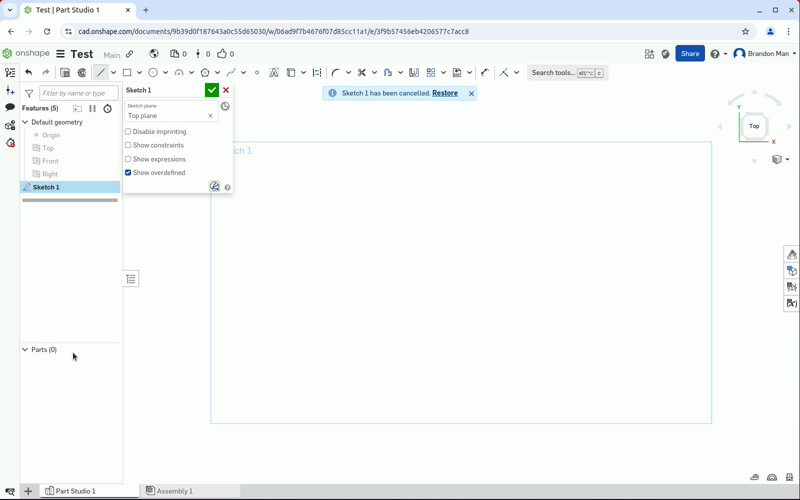
key_down(shift)
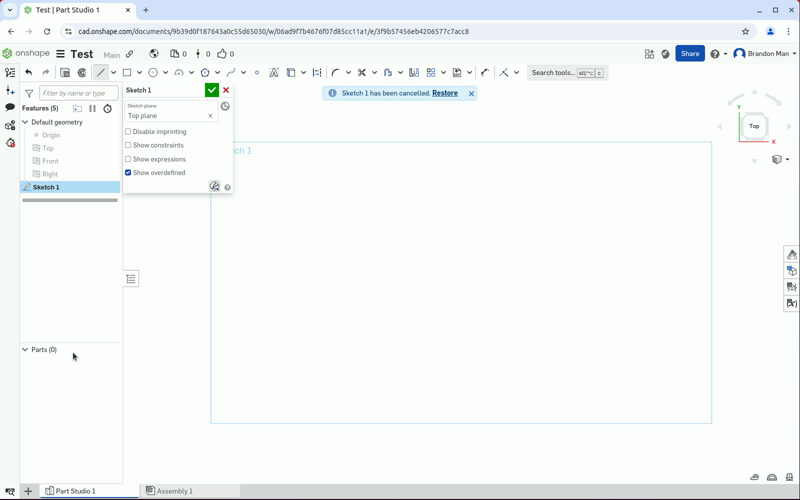
mouse_move(410, 333)
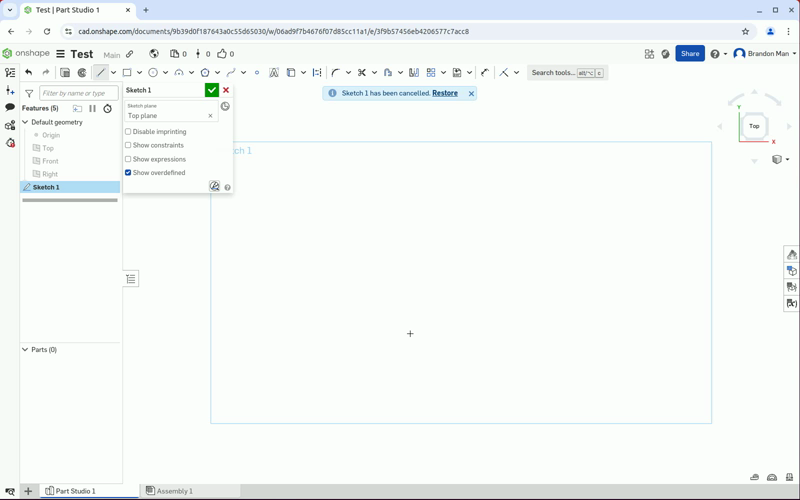
click(410, 333)
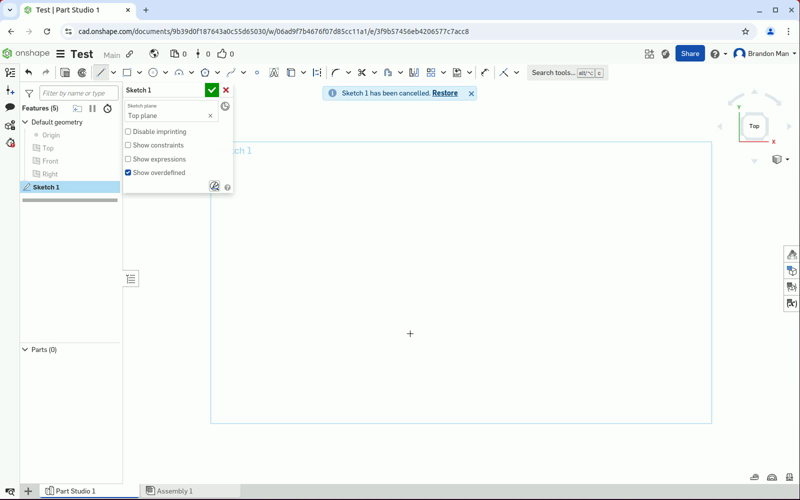
key_up(shift)
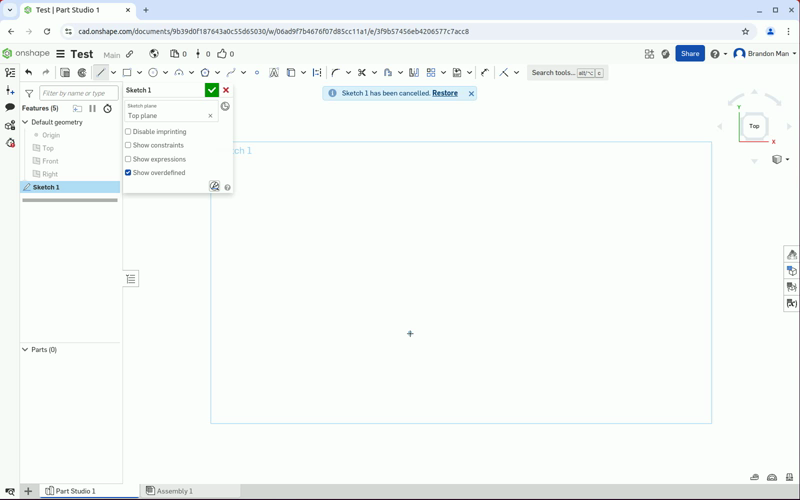
key_down(shift)
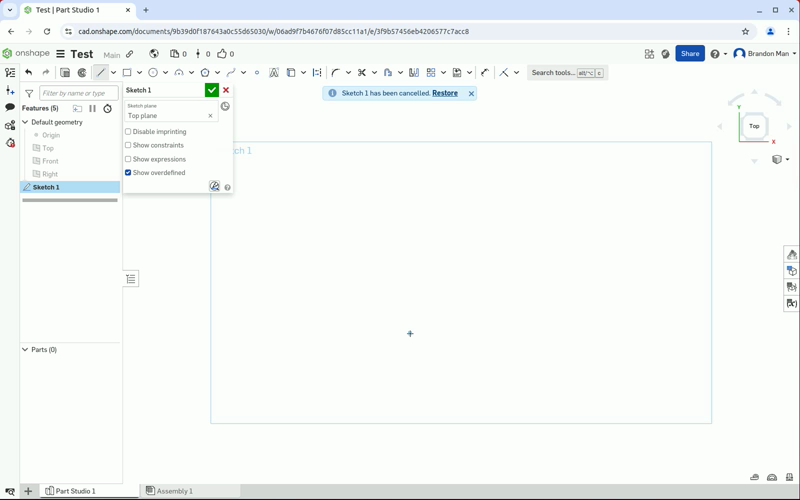
mouse_move(511, 333)
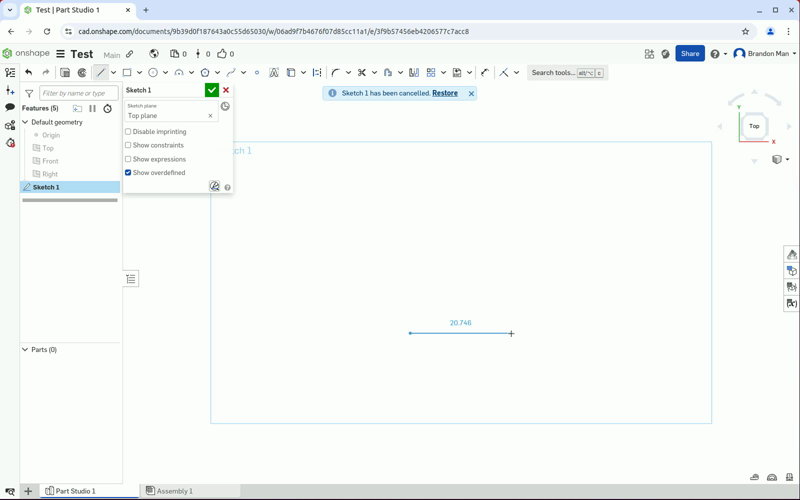
click(511, 333)
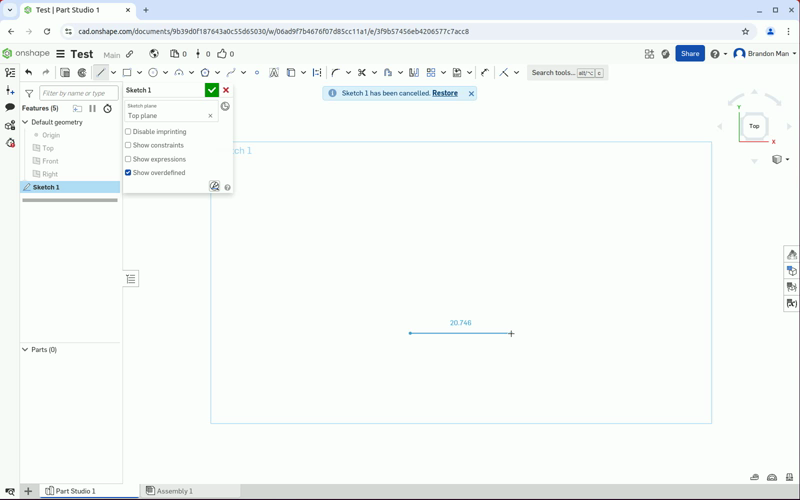
key_up(shift)
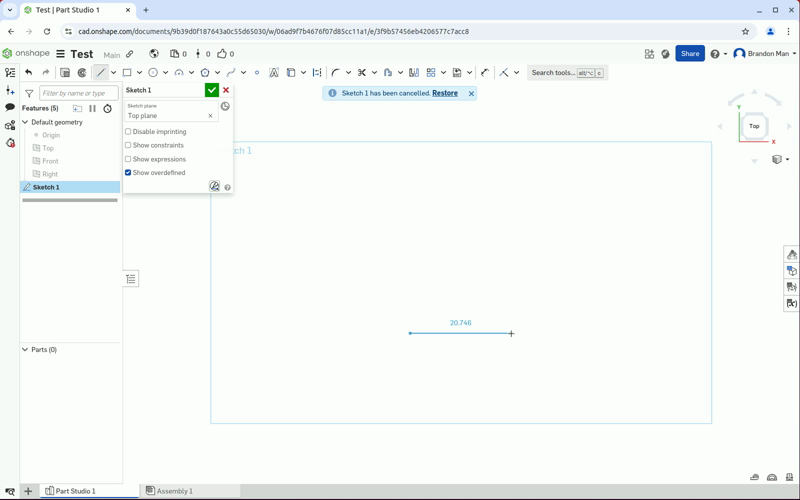
key_down(shift)
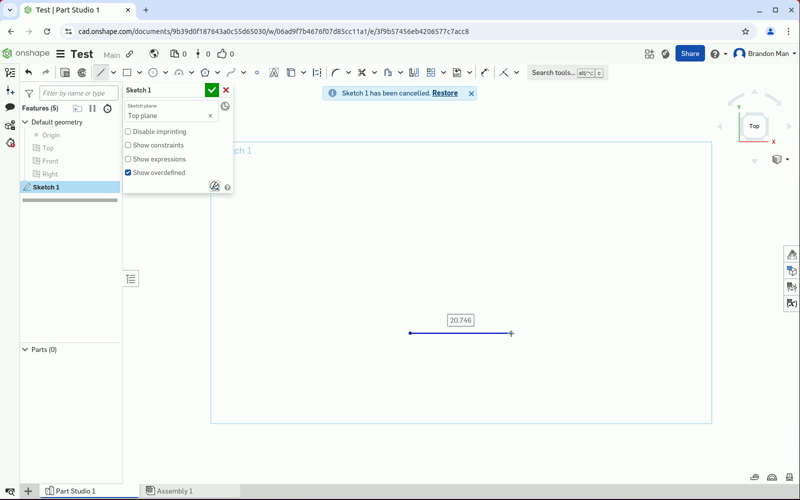
mouse_move(541, 333)
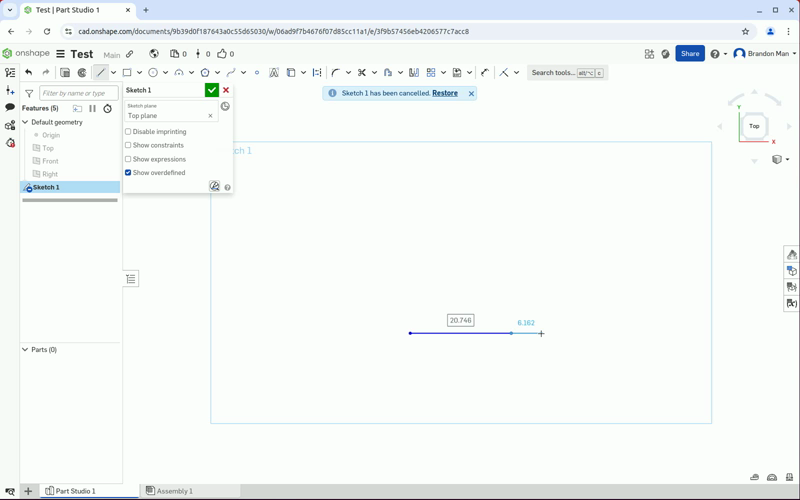
mouse_move(511, 312)
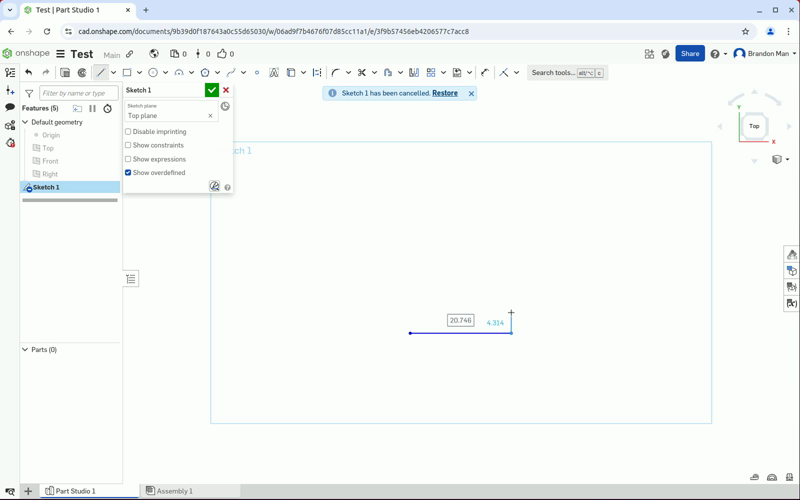
click(511, 312)
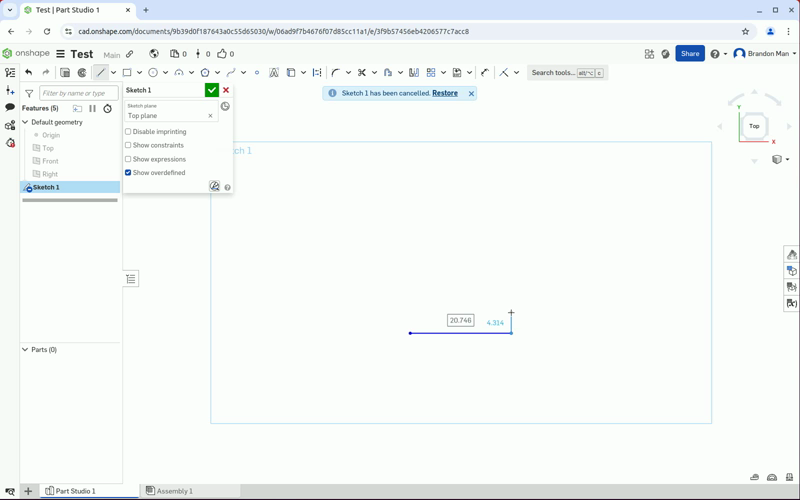
key_up(shift)
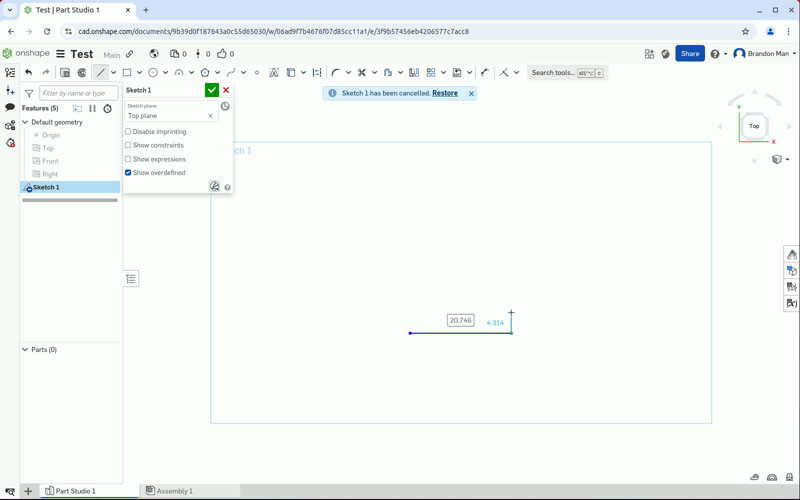
key_down(shift)
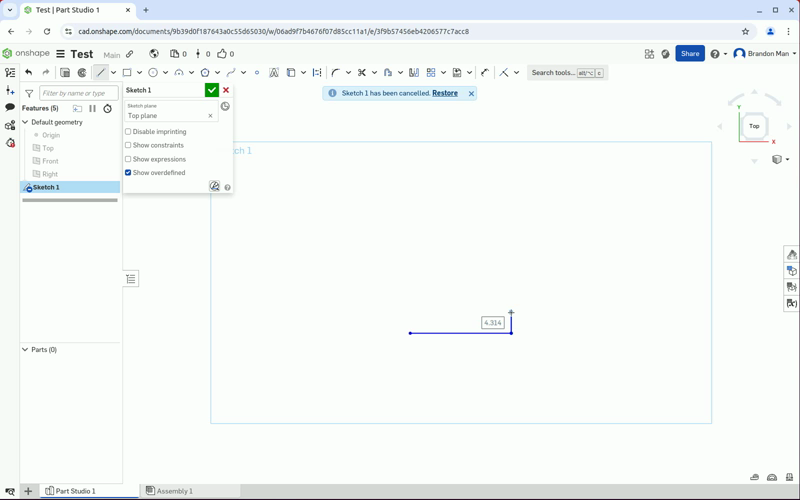
mouse_move(541, 312)
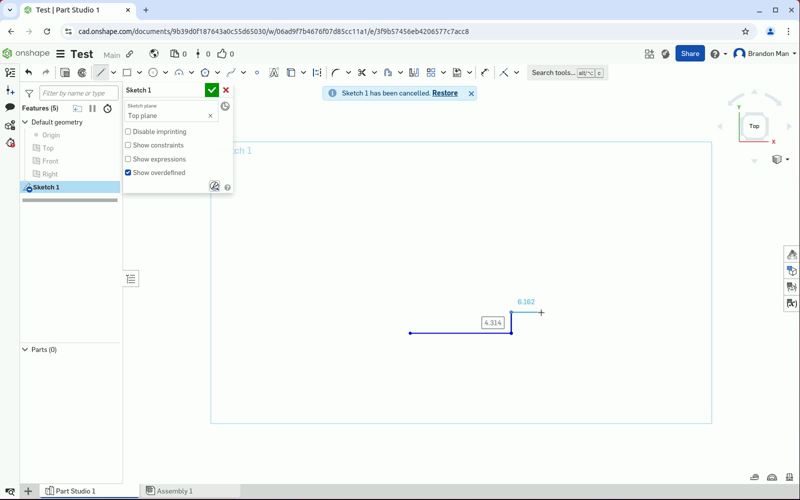
mouse_move(496, 312)
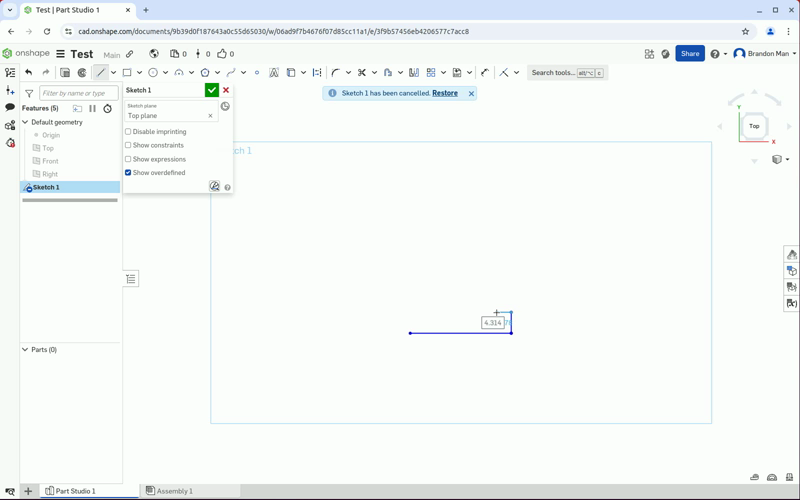
click(496, 312)
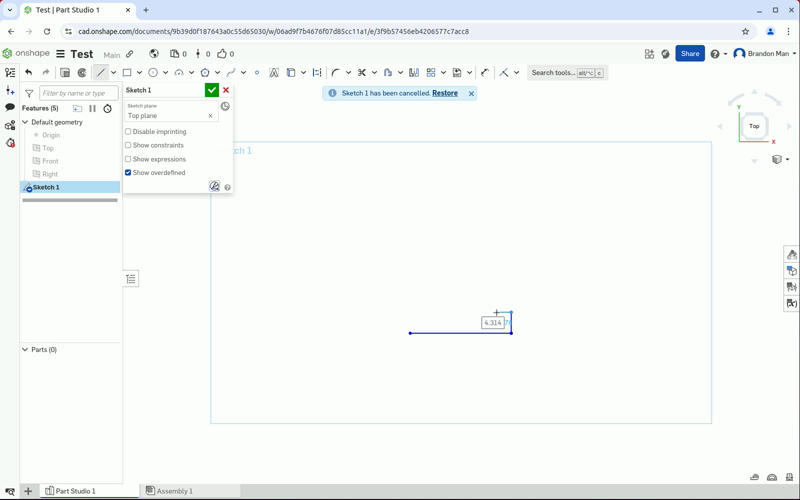
key_up(shift)
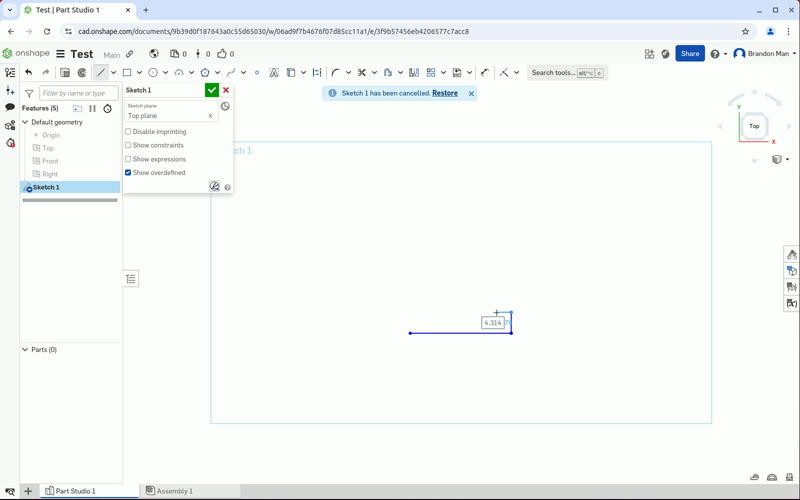
key_down(shift)
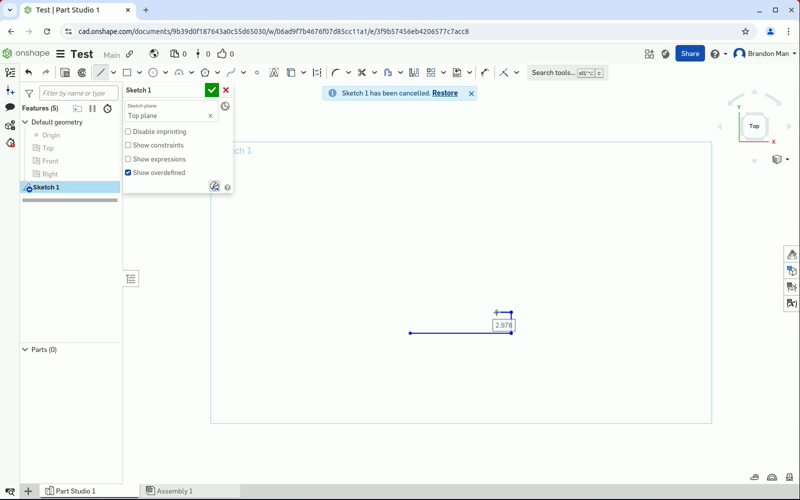
mouse_move(526, 312)
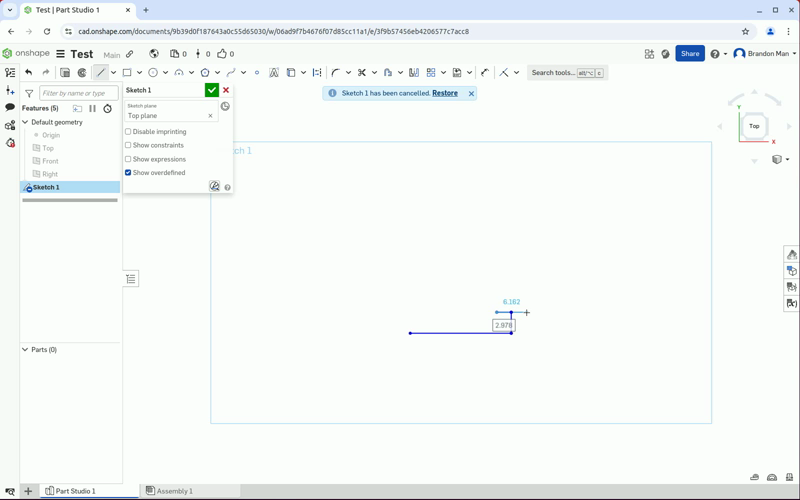
mouse_move(496, 253)
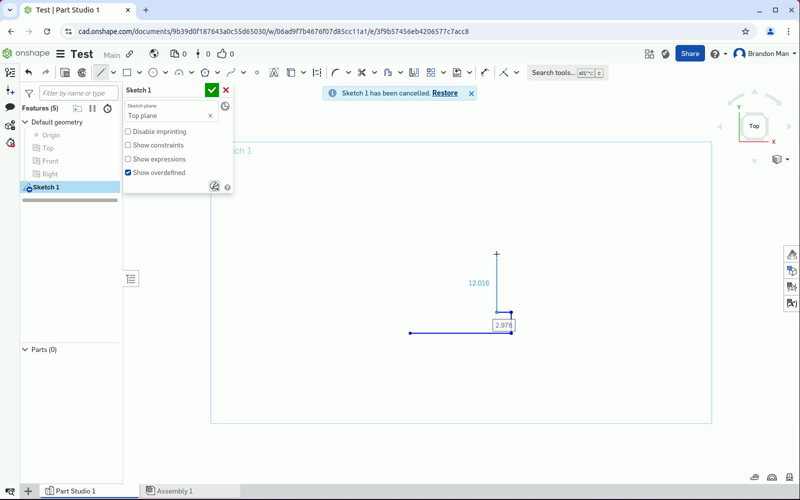
click(496, 253)
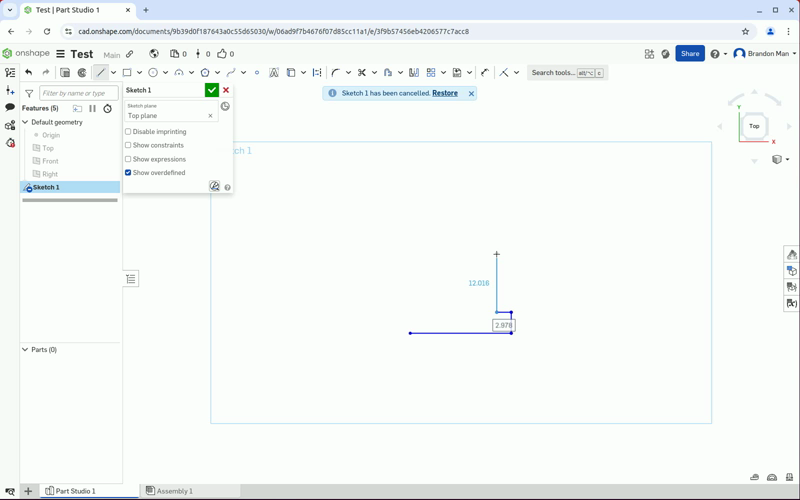
key_up(shift)
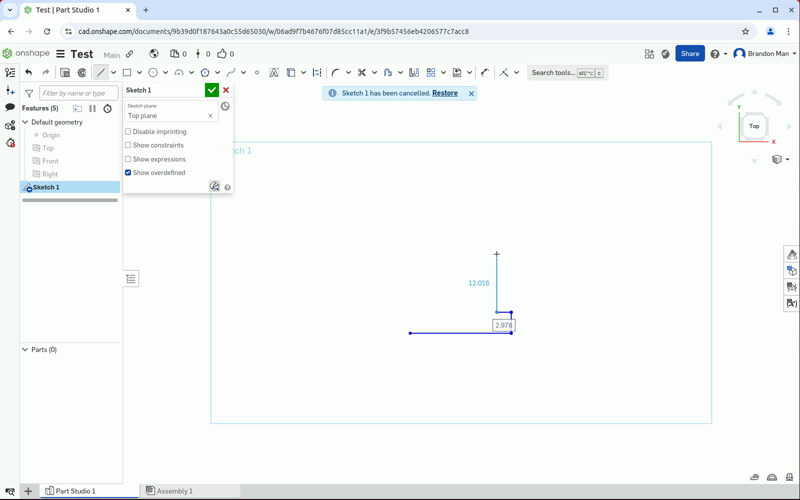
key_down(shift)
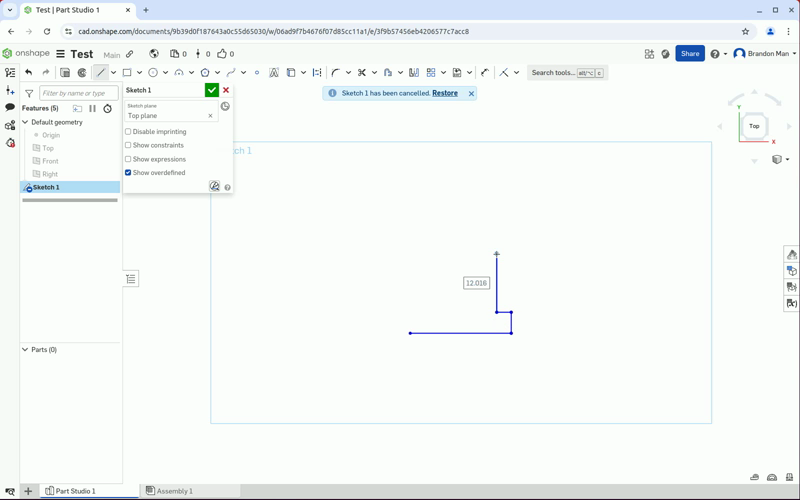
mouse_move(526, 253)
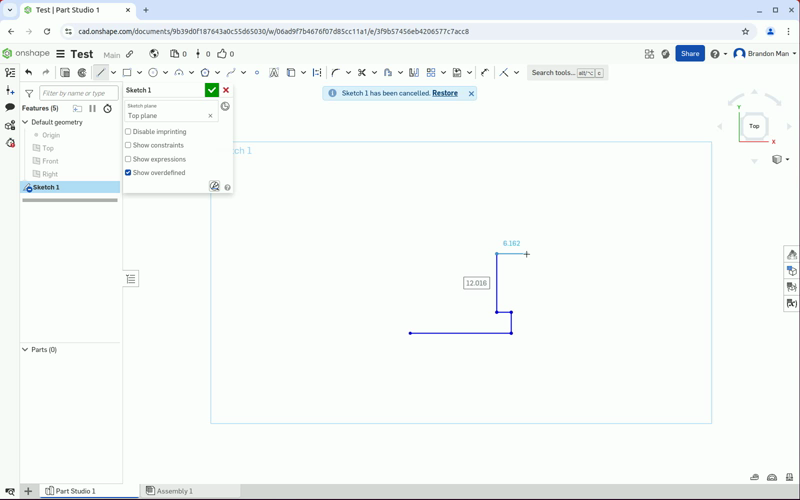
mouse_move(511, 253)
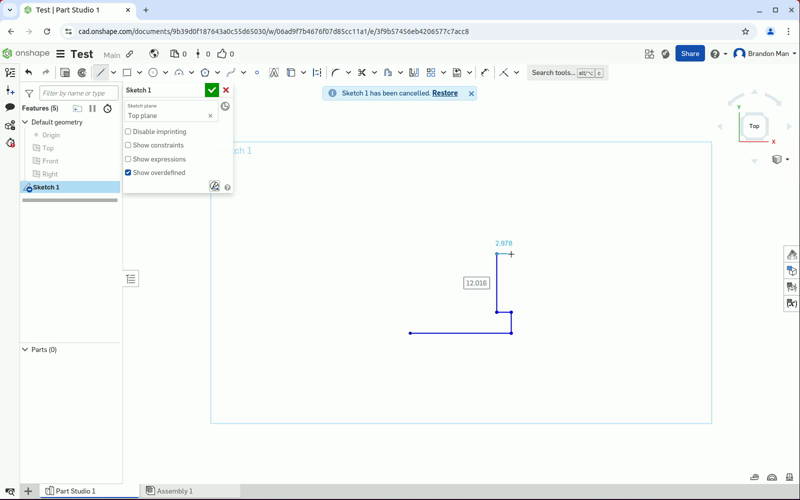
click(511, 253)
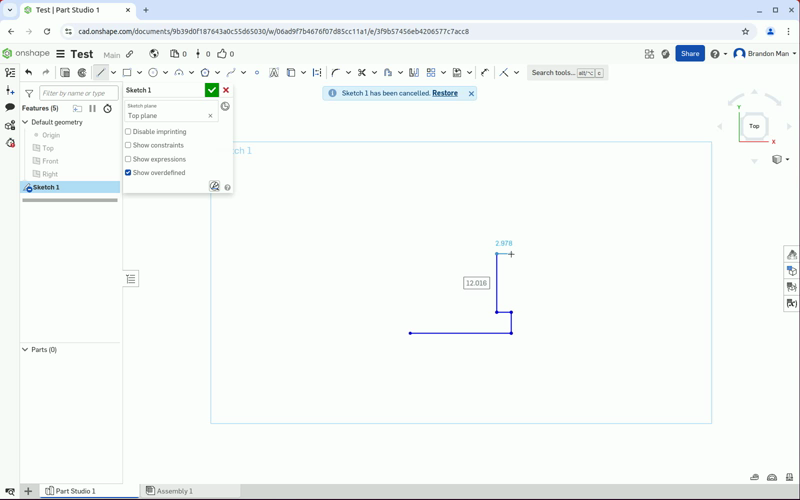
key_up(shift)
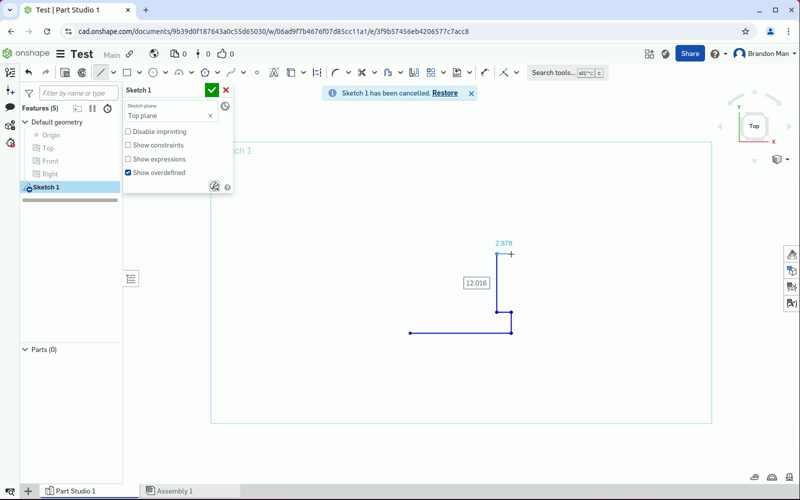
key_down(shift)
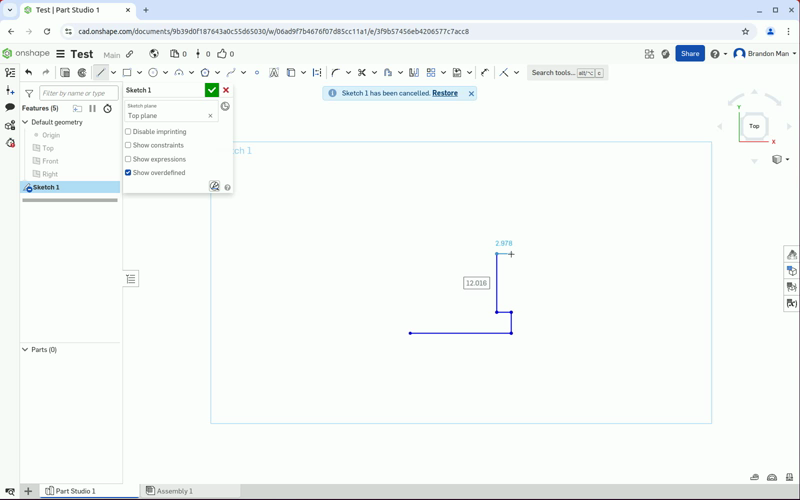
mouse_move(541, 253)
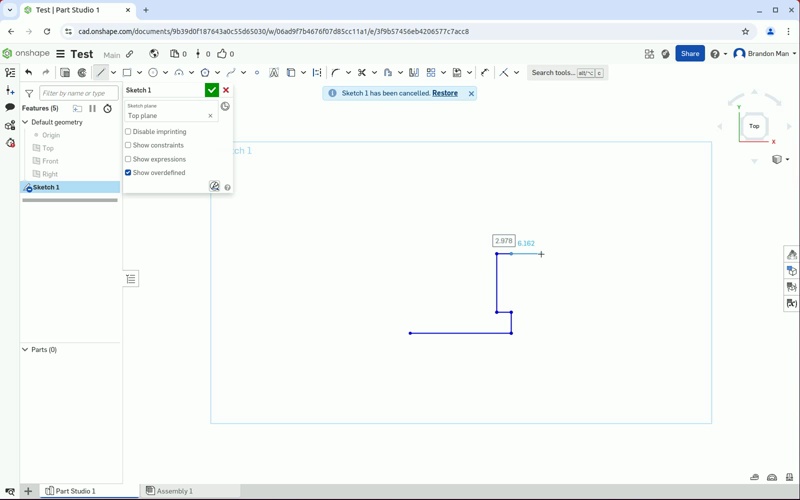
mouse_move(511, 232)
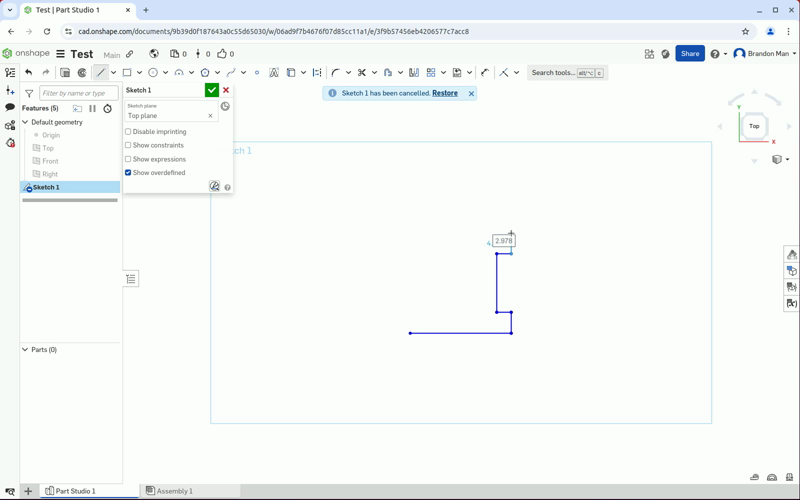
click(511, 232)
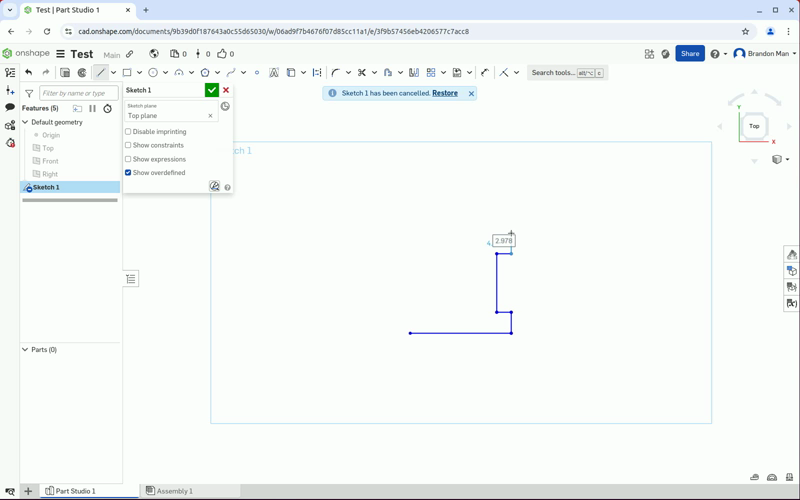
key_up(shift)
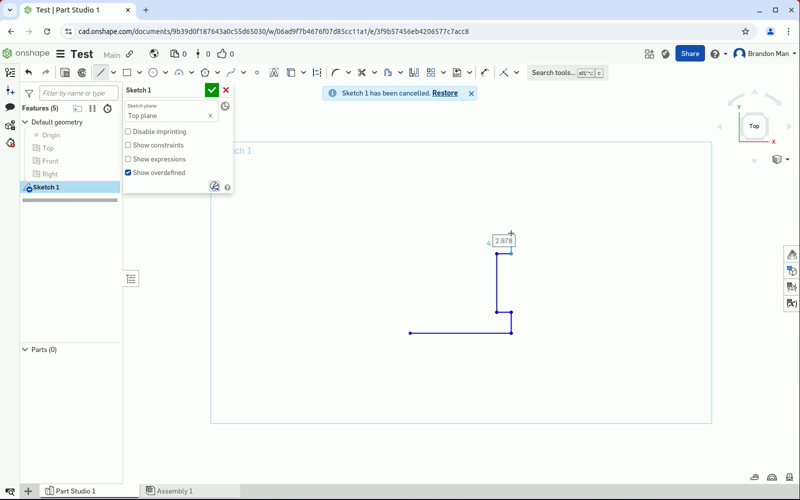
key_down(shift)
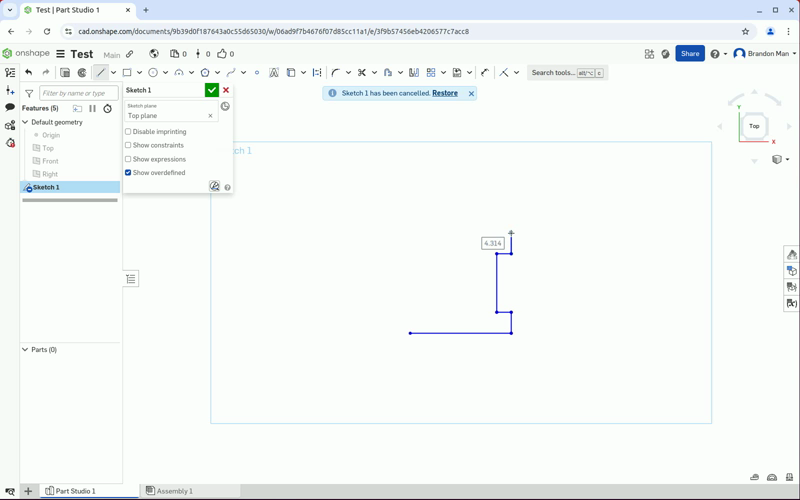
mouse_move(410, 232)
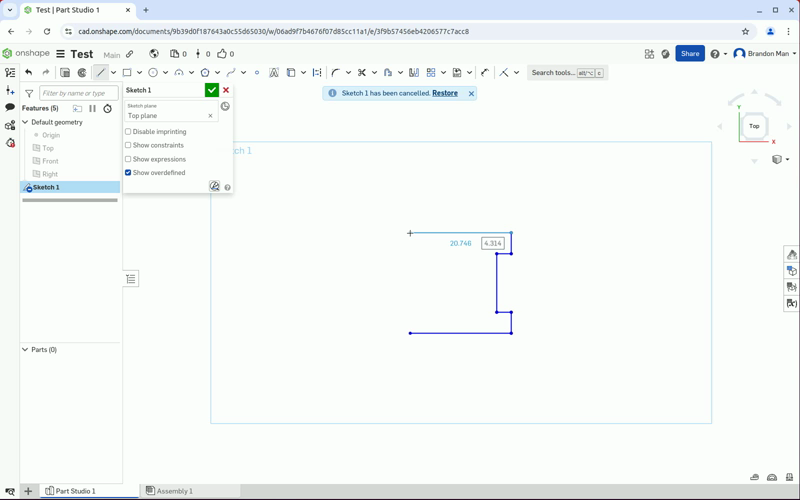
click(410, 232)
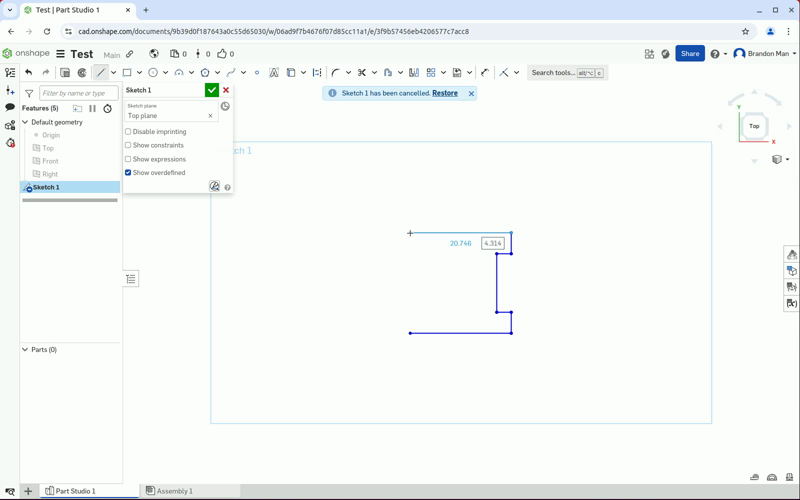
key_up(shift)
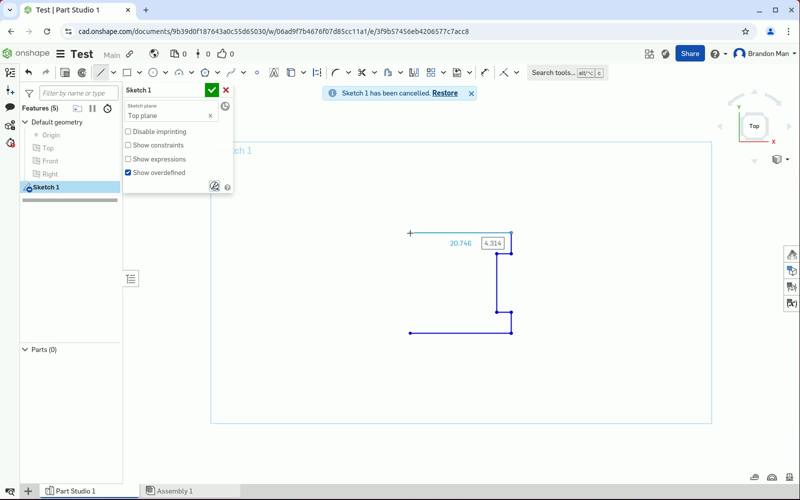
key_down(shift)
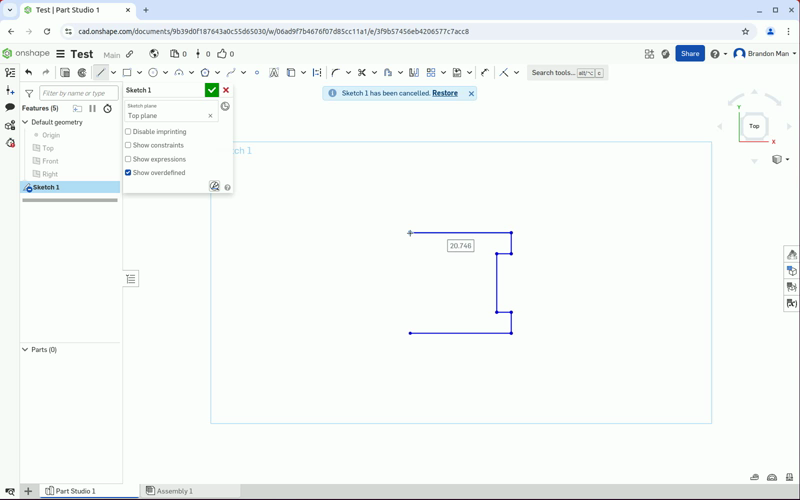
mouse_move(440, 232)
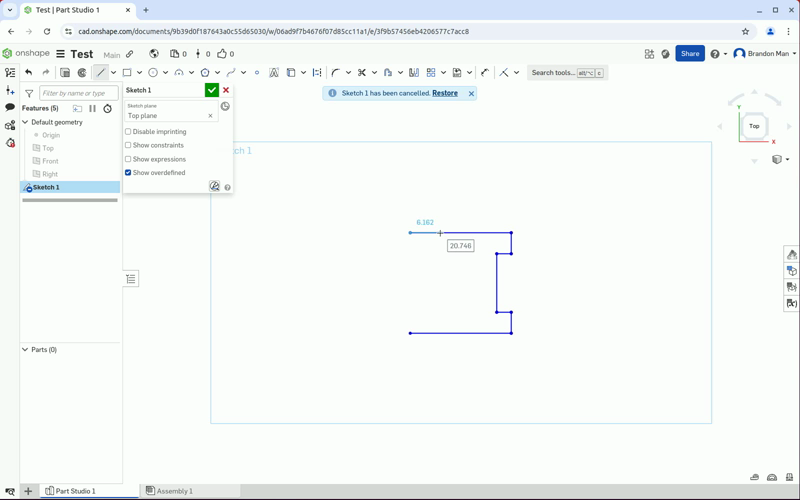
mouse_move(410, 253)
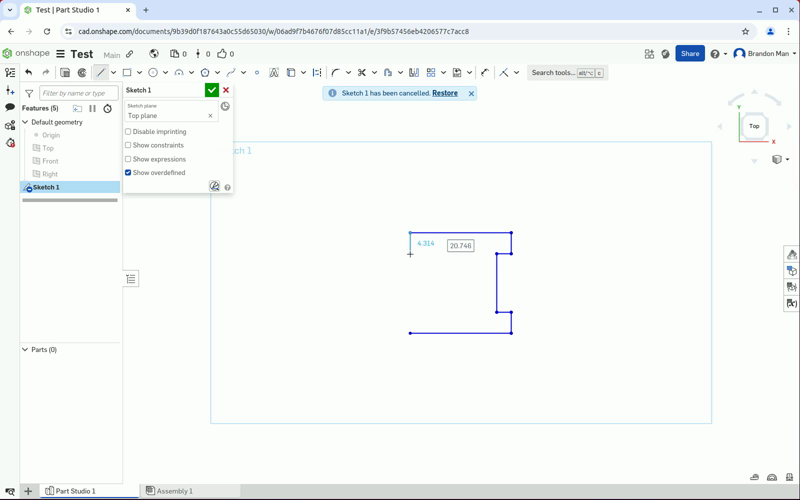
click(410, 253)
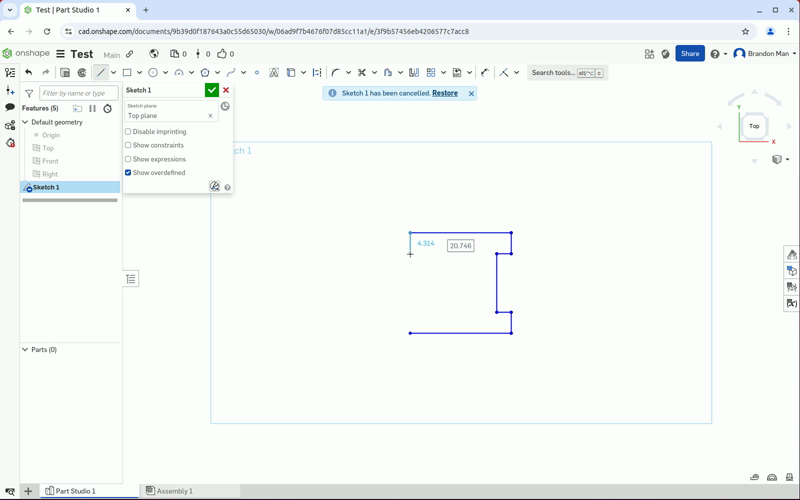
key_up(shift)
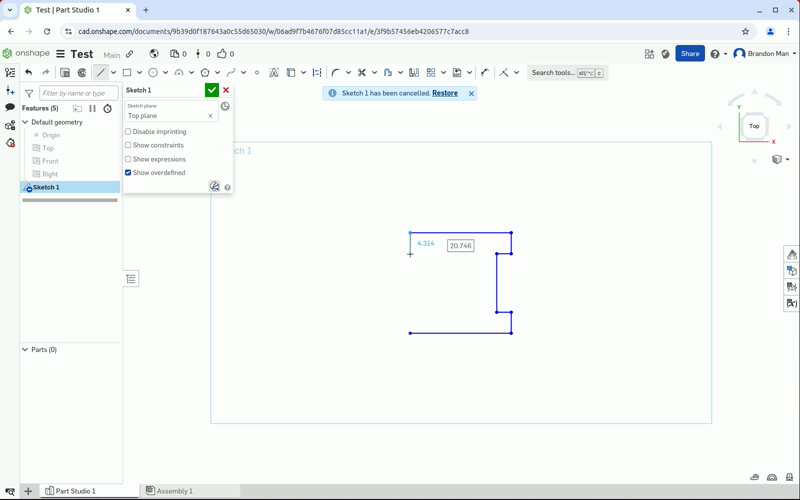
key_down(shift)
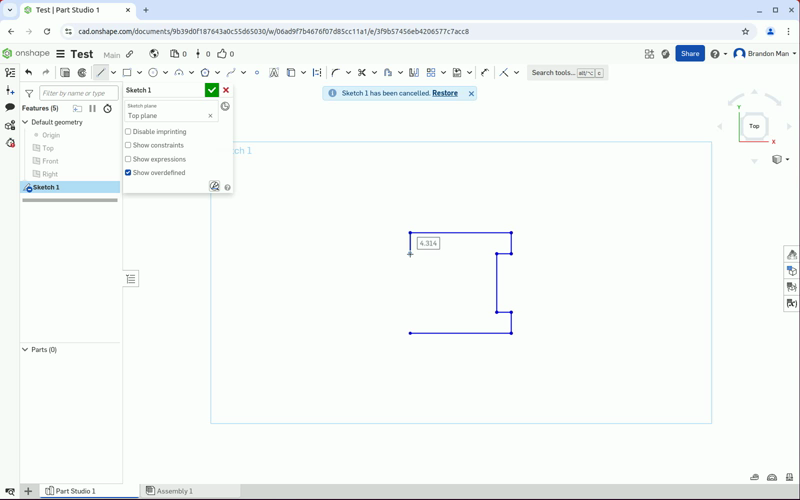
mouse_move(440, 253)
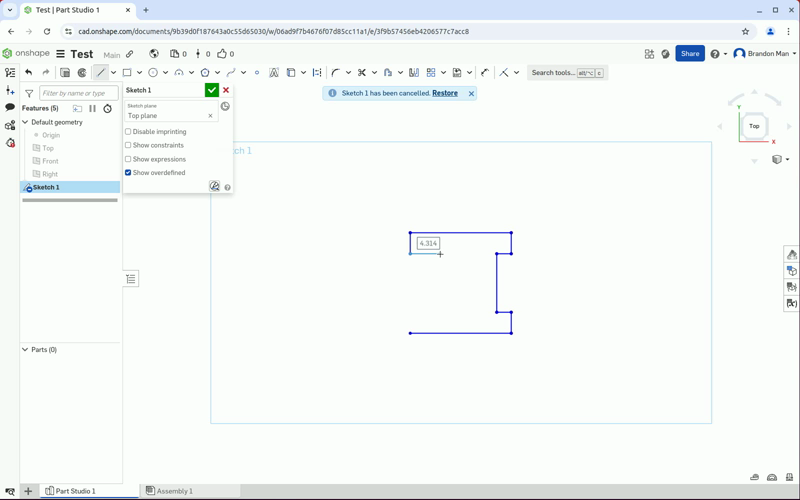
mouse_move(425, 253)
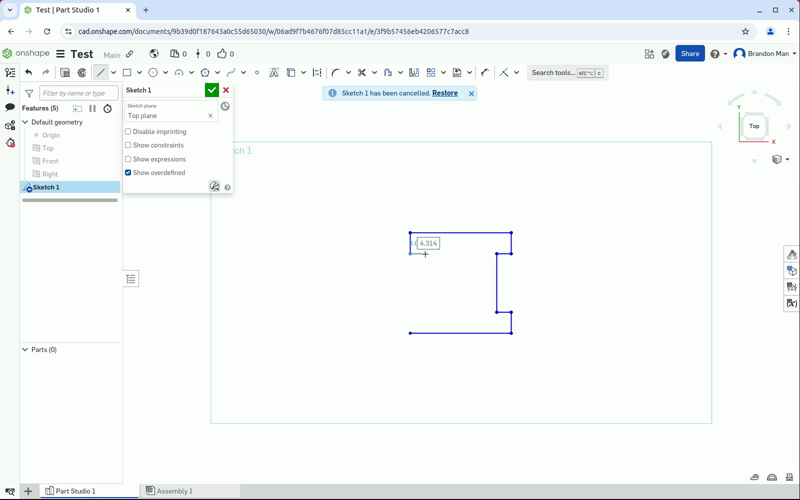
click(425, 253)
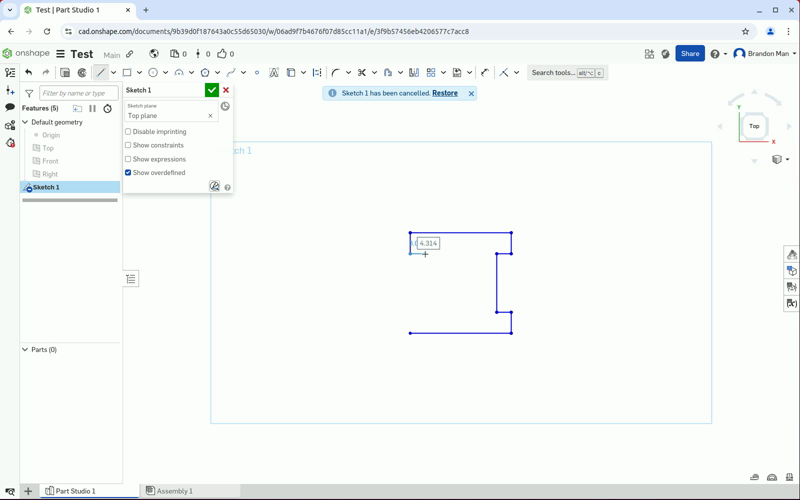
key_up(shift)
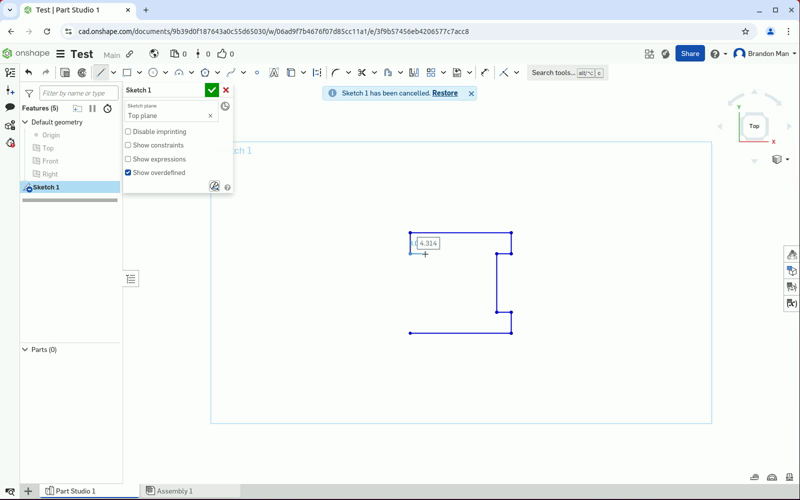
key_down(shift)
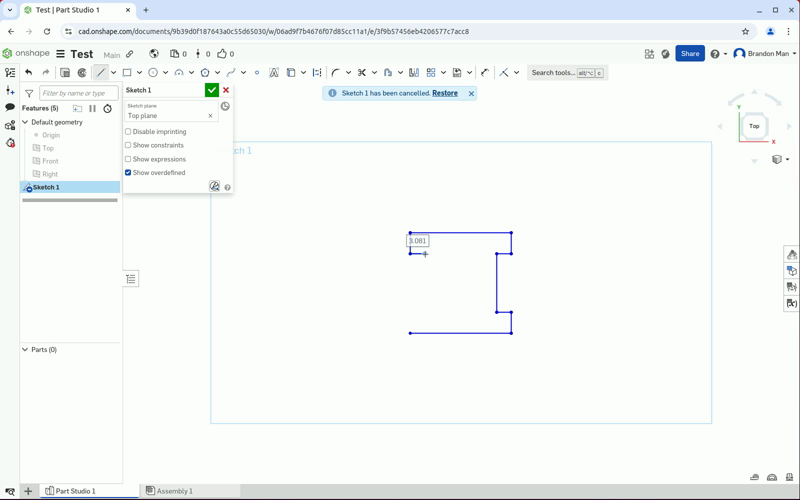
mouse_move(455, 253)
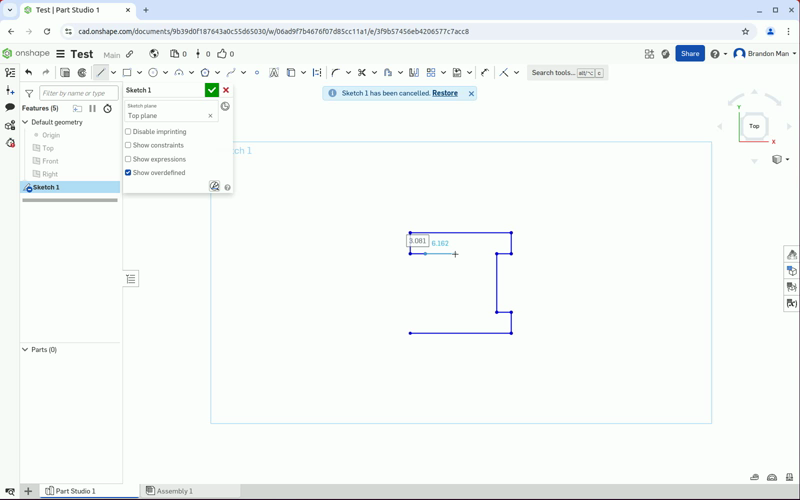
mouse_move(425, 312)
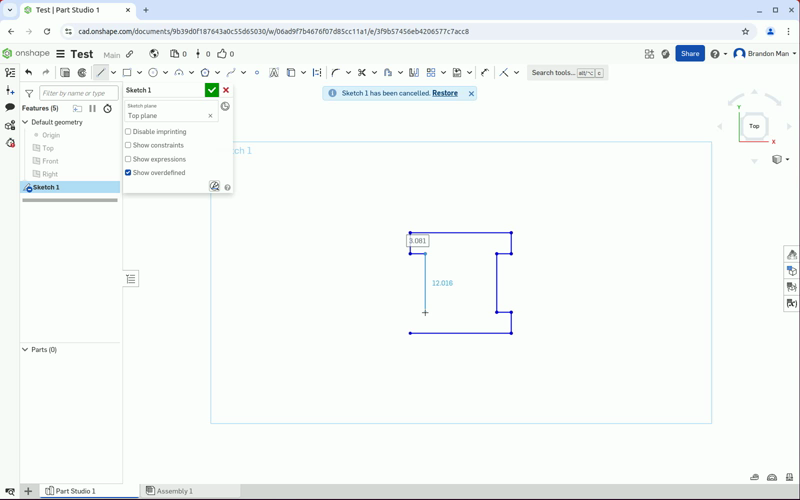
click(425, 312)
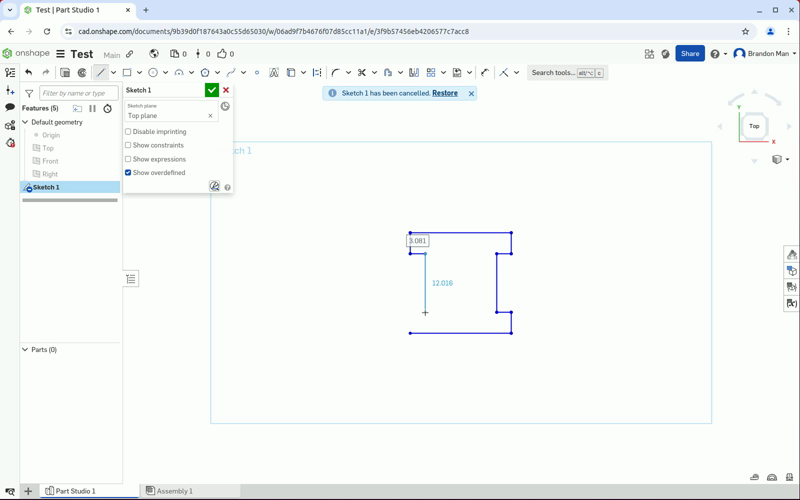
key_up(shift)
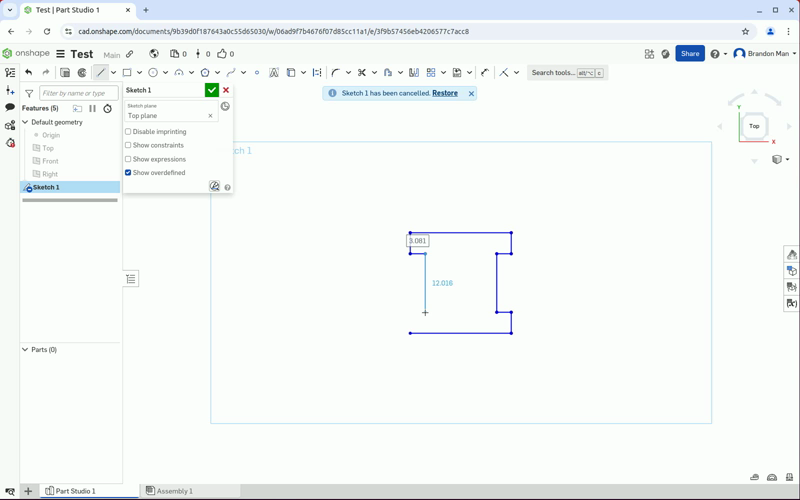
key_down(shift)
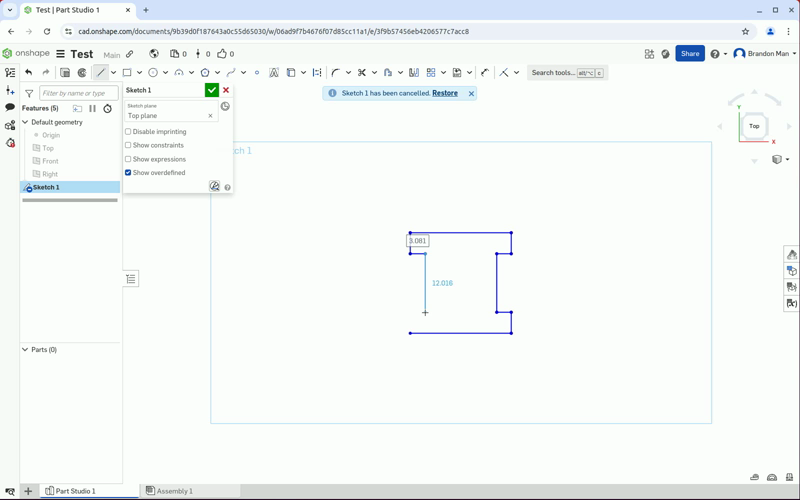
mouse_move(455, 312)
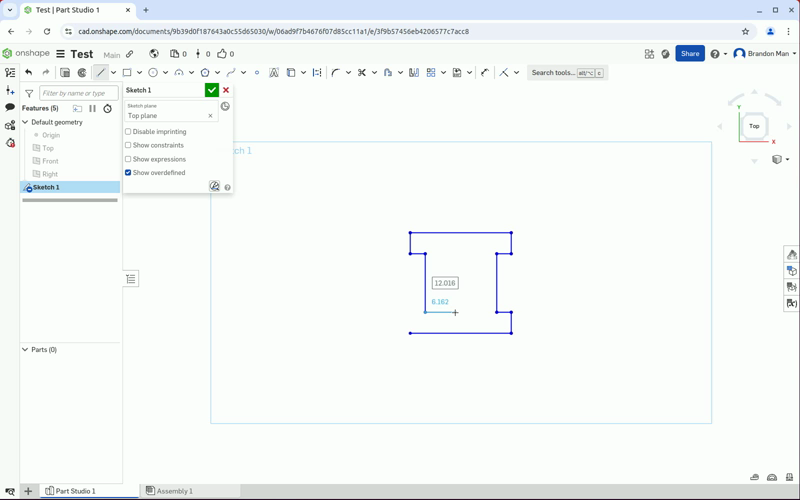
mouse_move(410, 312)
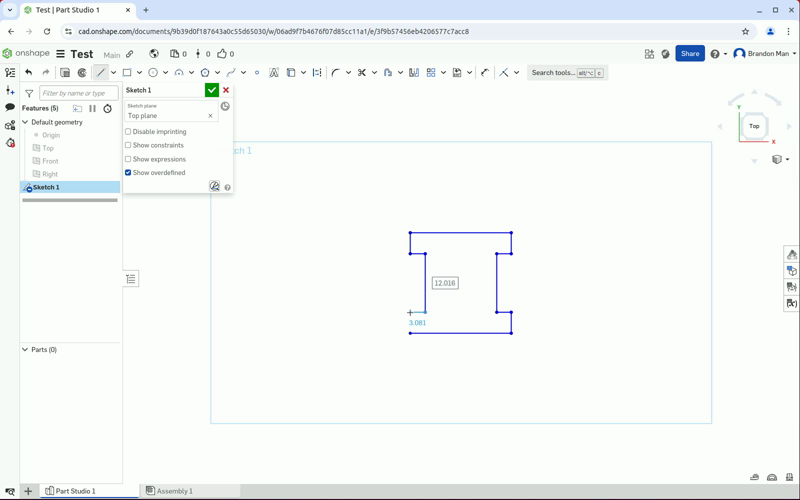
click(410, 312)
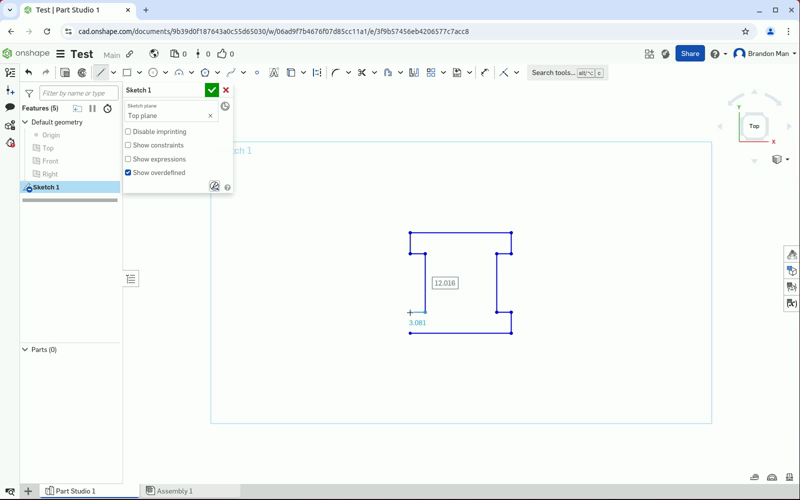
key_up(shift)
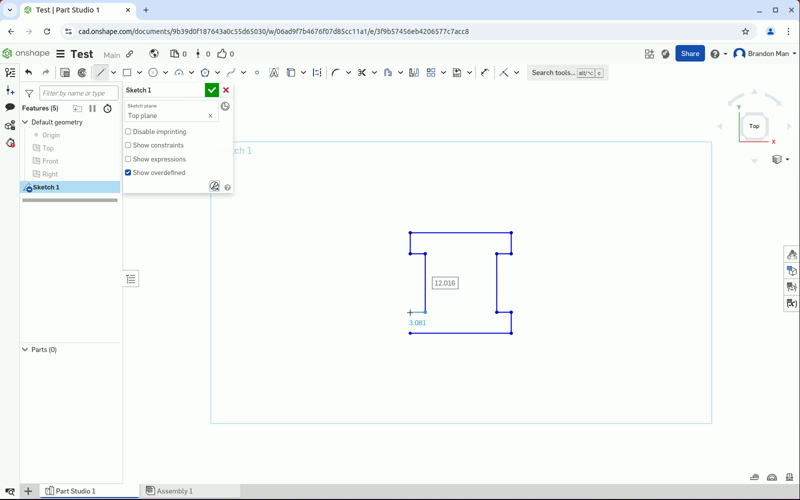
mouse_move(440, 312)
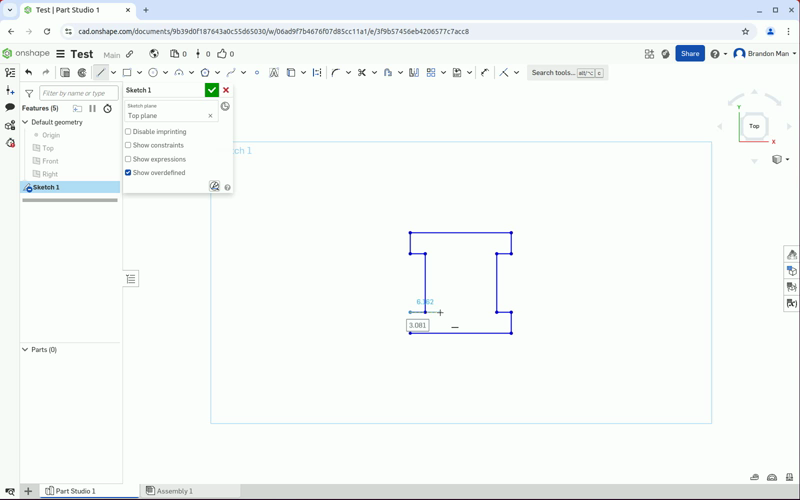
key_down(shift)
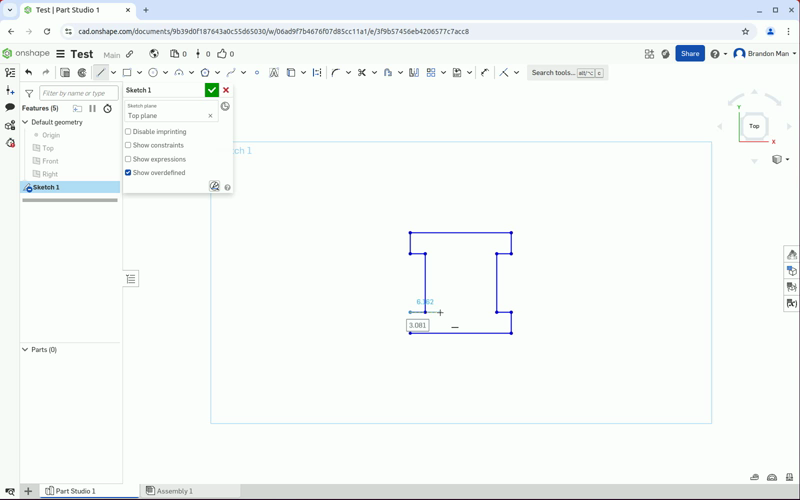
mouse_move(410, 333)
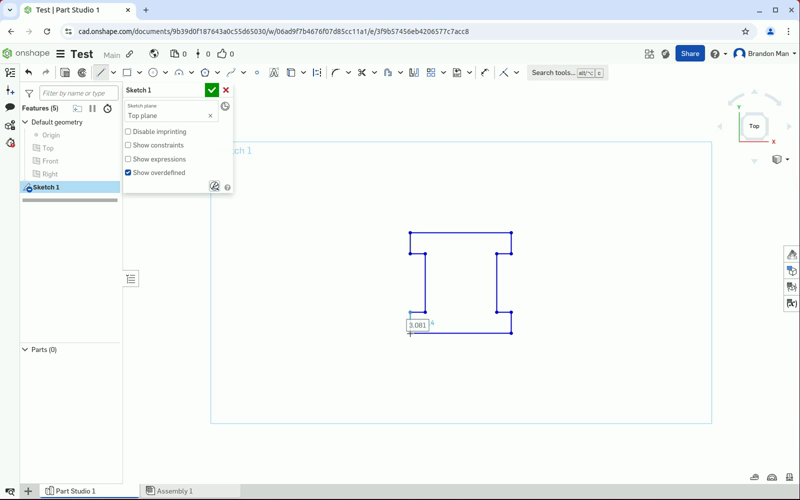
key_up(shift)
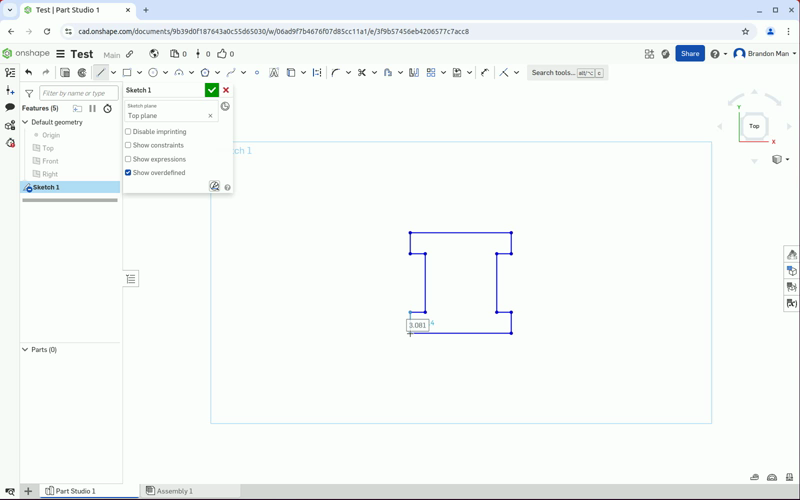
click(410, 333)
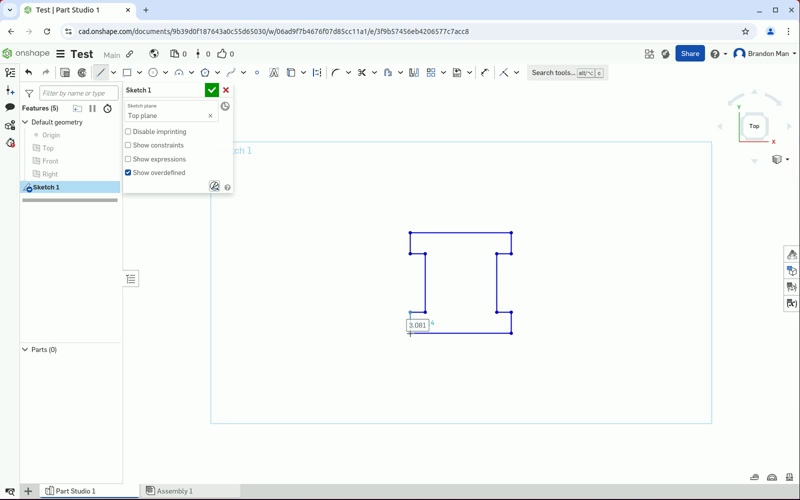
key(esc)
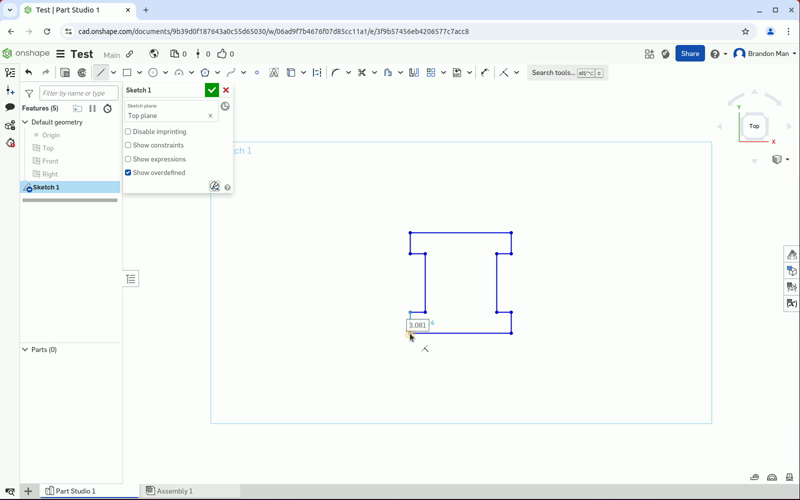
key(c)
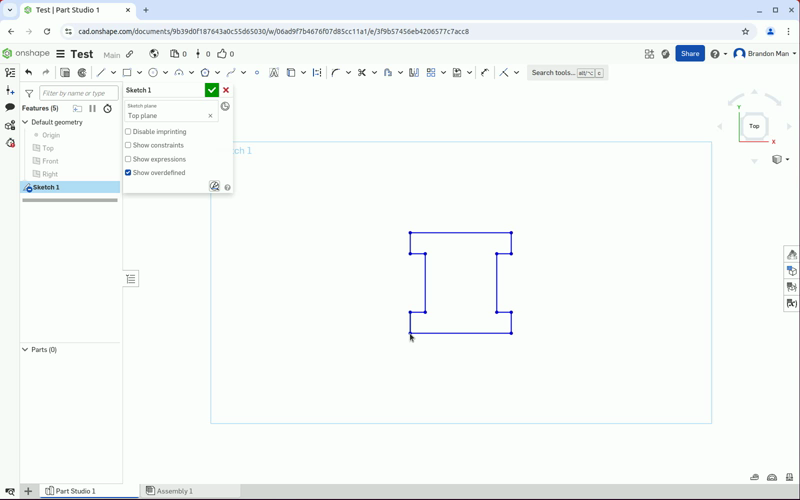
key_down(shift)
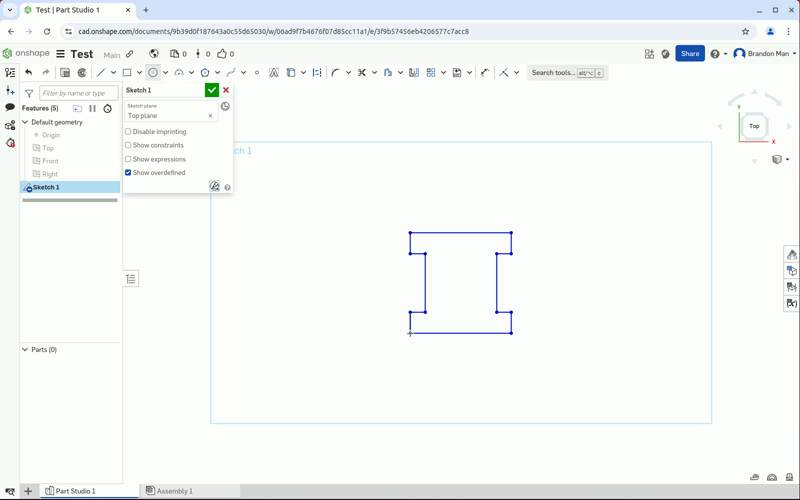
mouse_move(461, 282)
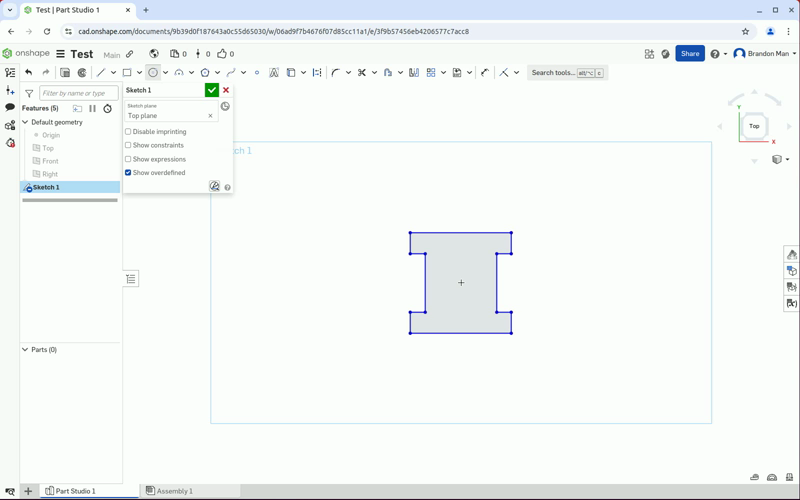
click(461, 282)
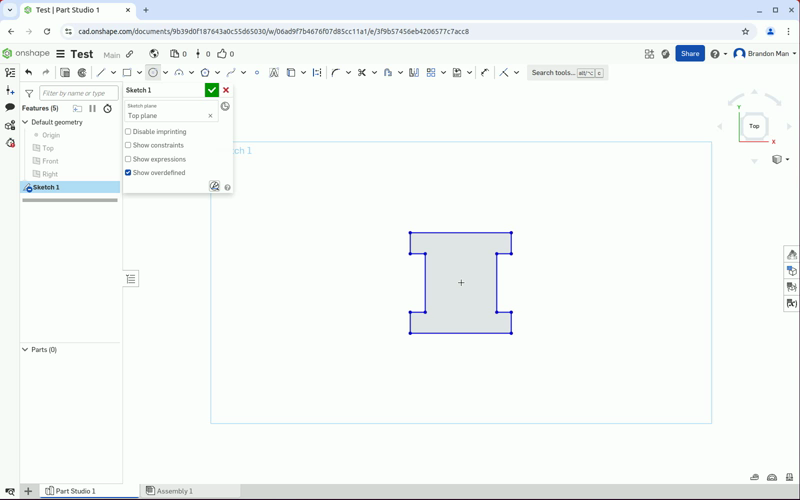
key_up(shift)
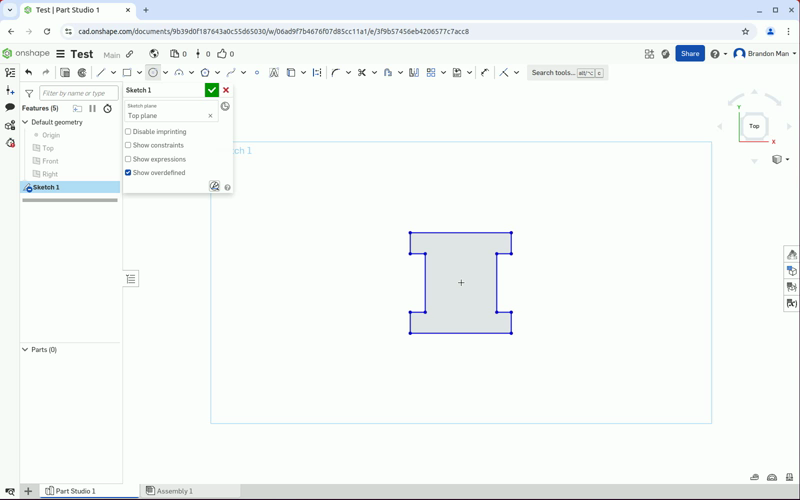
mouse_move(476, 282)
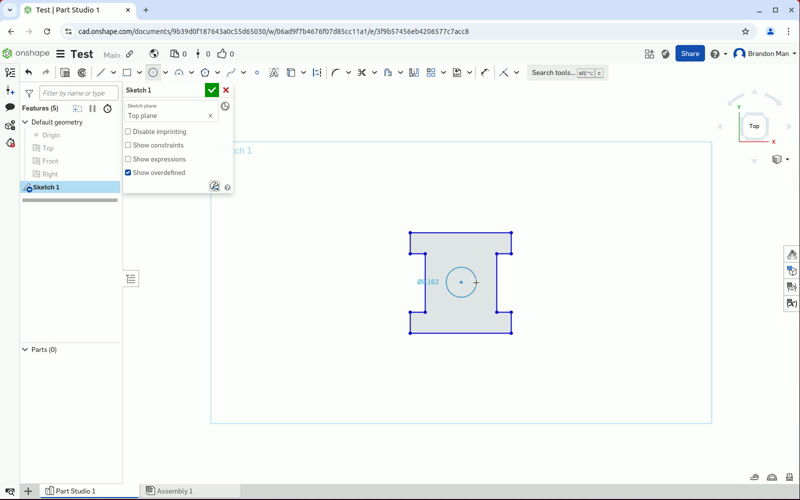
click(476, 282)
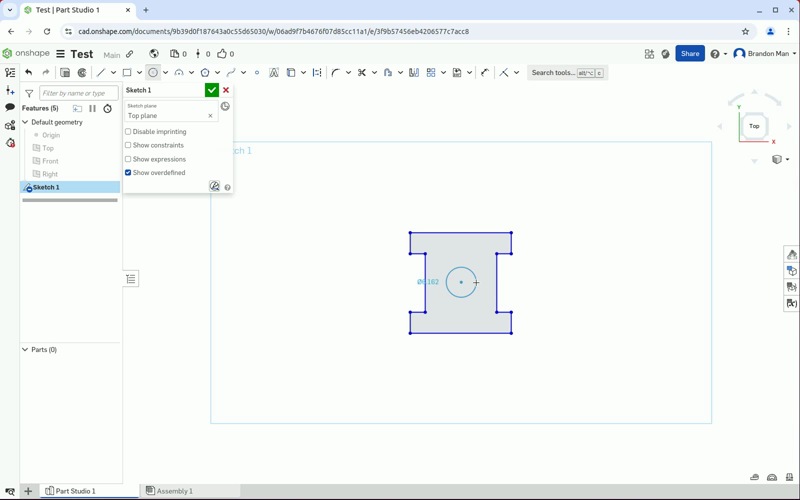
key(esc)
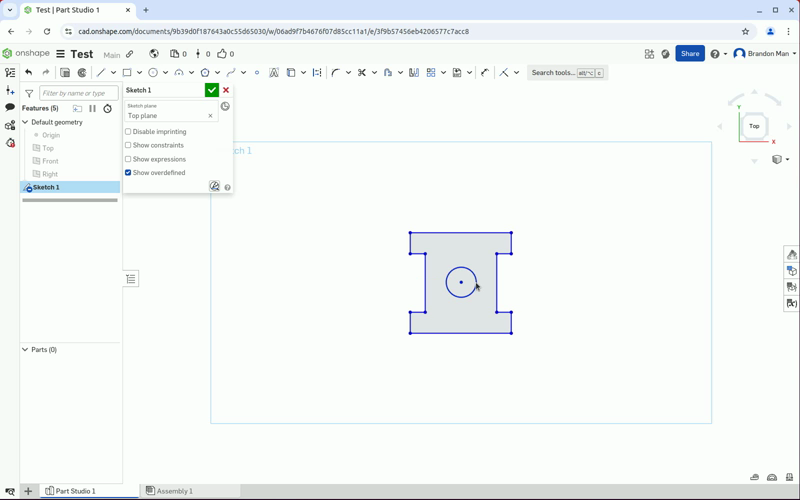
mouse_move(487, 255)
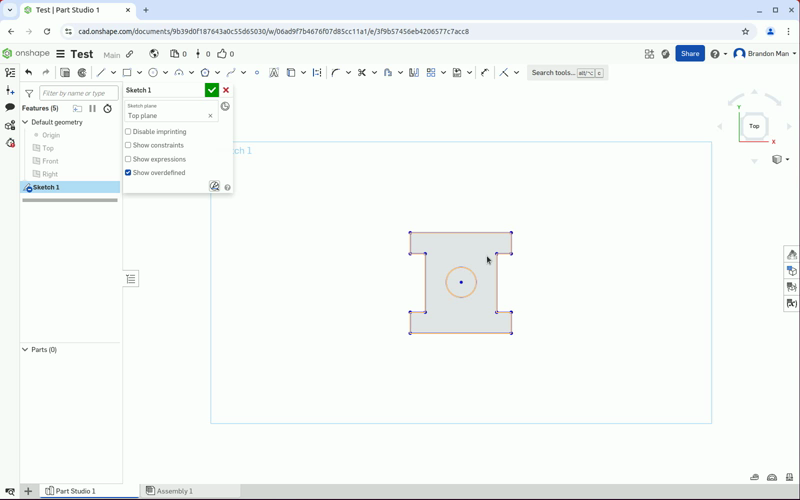
click(487, 255)
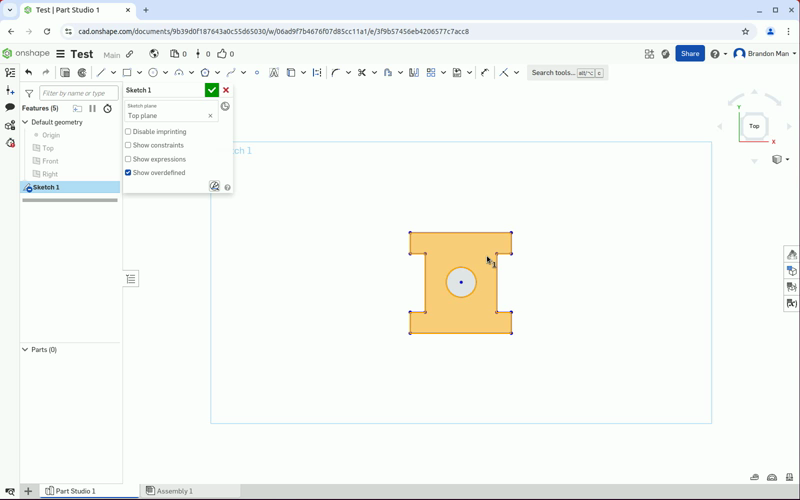
mouse_move(73, 352)
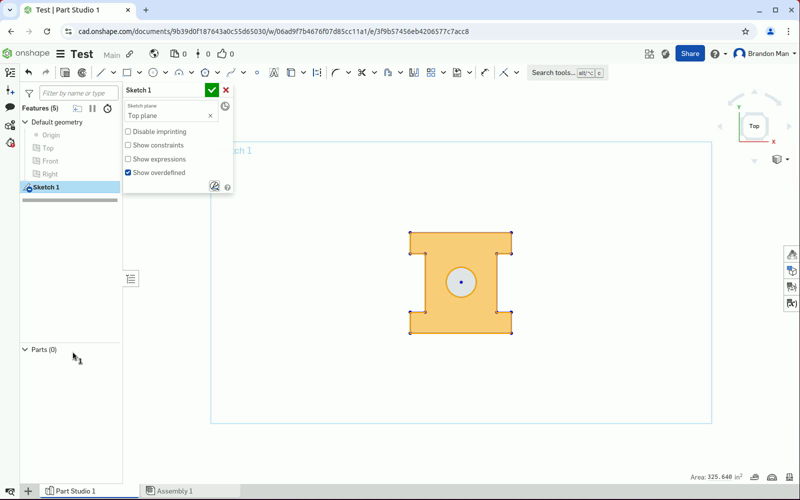
key(shift+y)
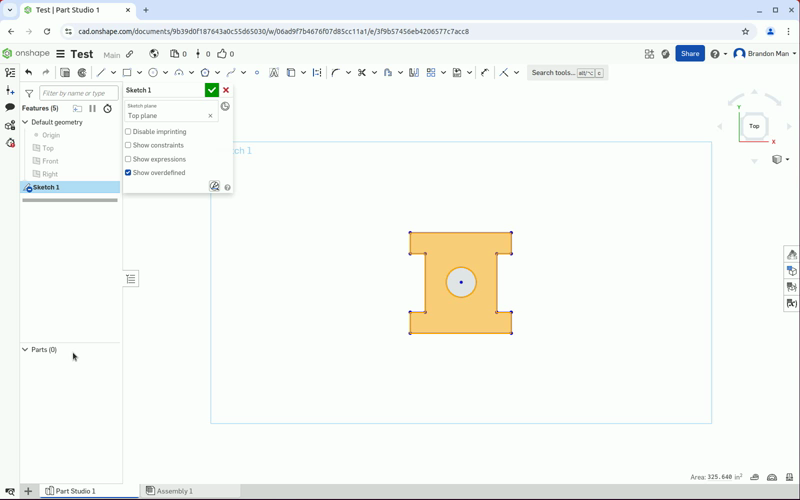
key(shift+e)
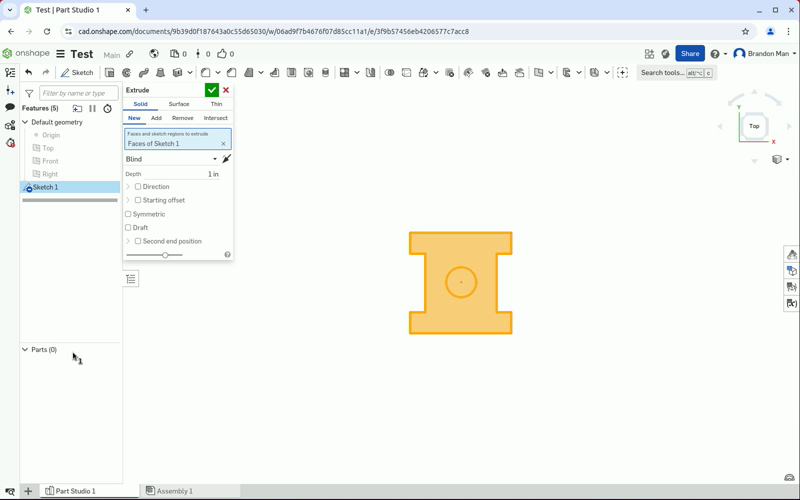
mouse_move(143, 106)
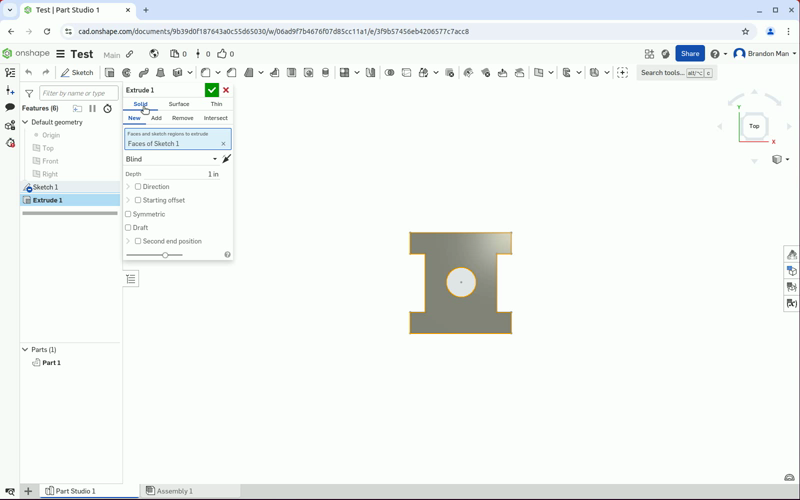
click(143, 106)
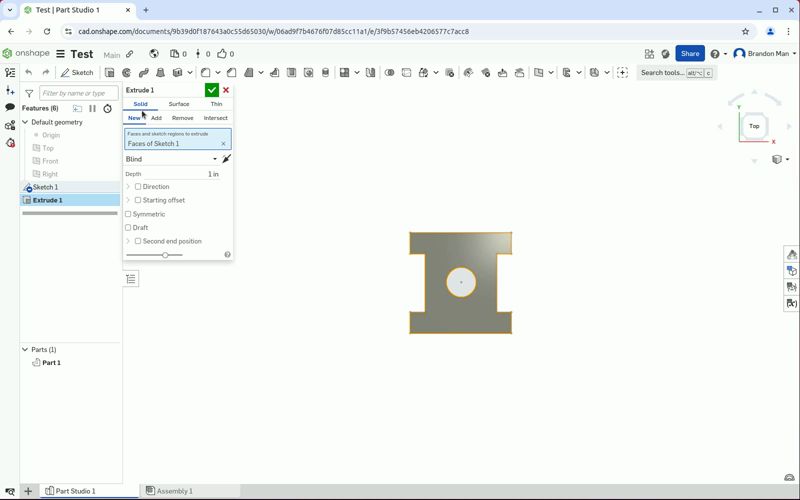
mouse_move(137, 120)
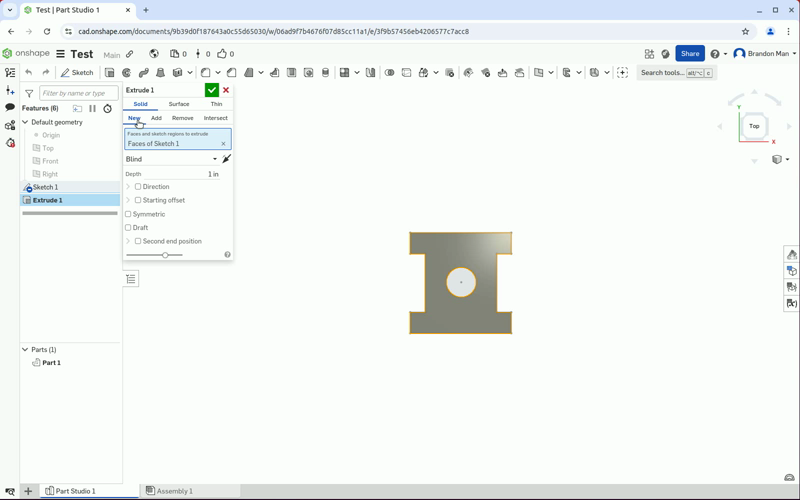
click(137, 120)
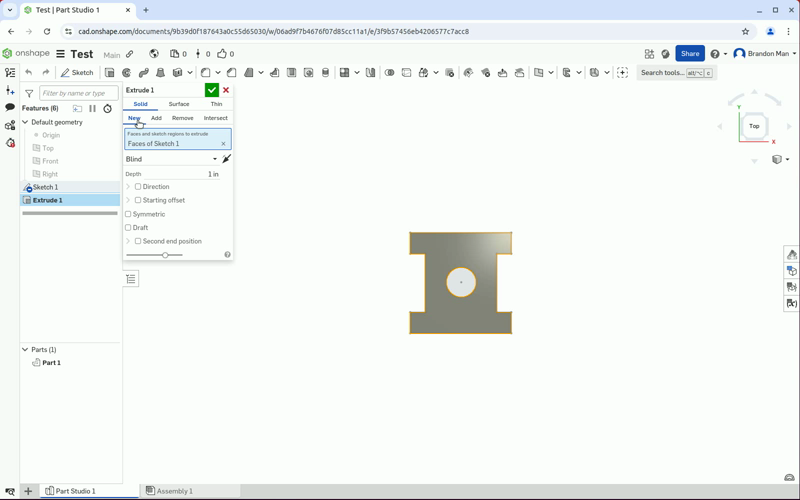
key(tab, 4)
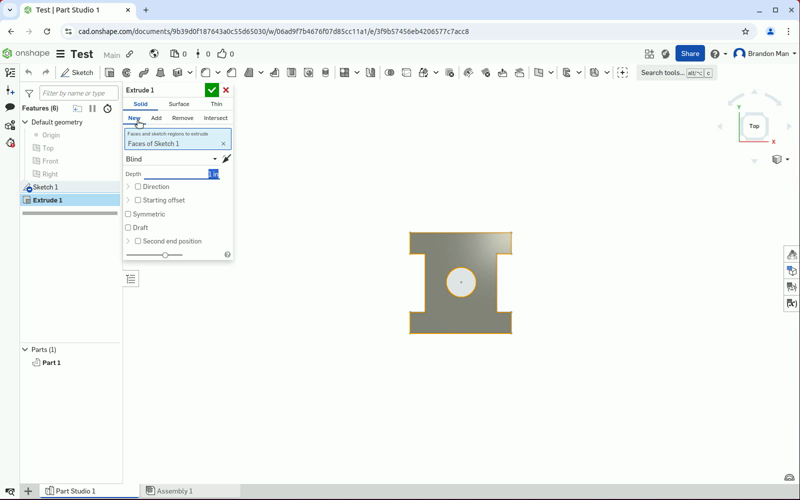
text(7.462)
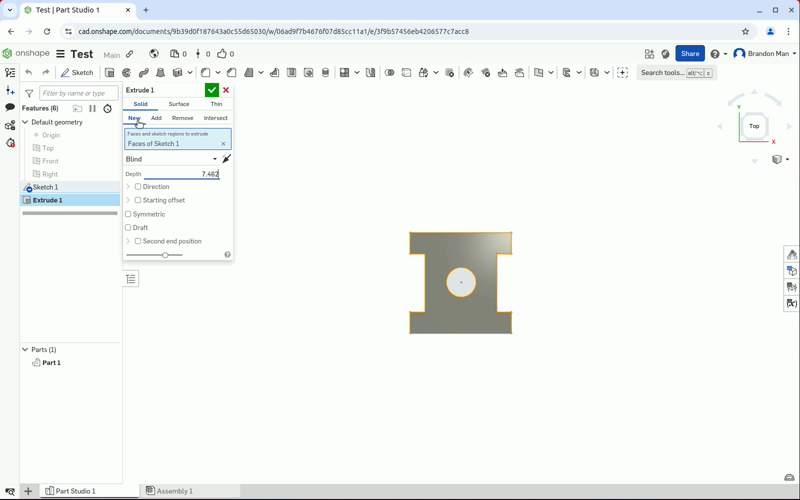
key(enter)
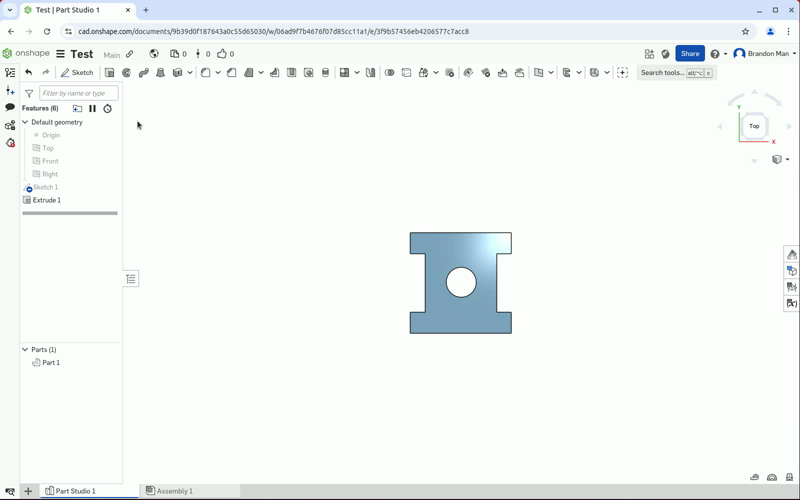
key(shift+h)
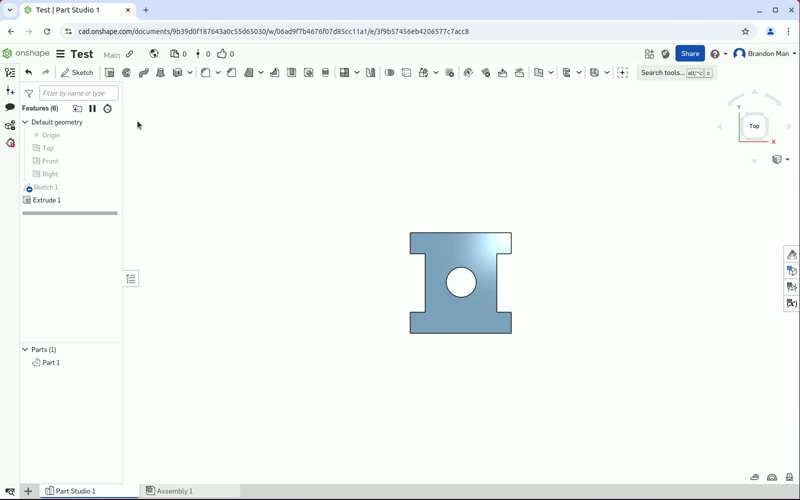
key(shift+h)
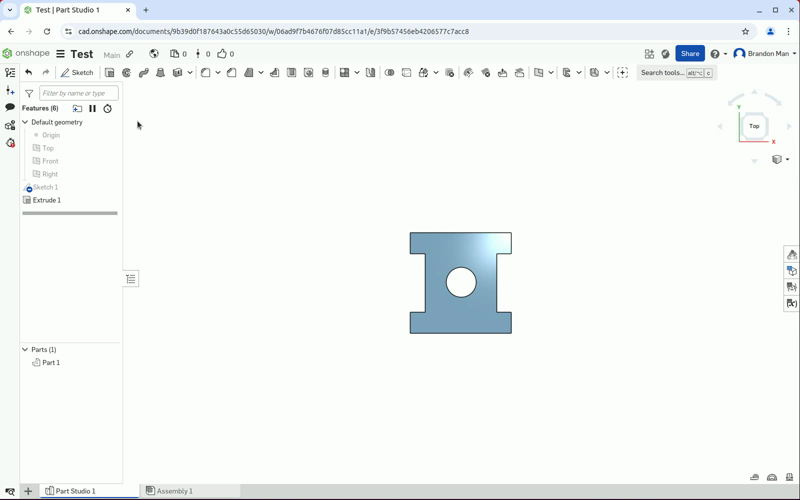
mouse_move(73, 189)
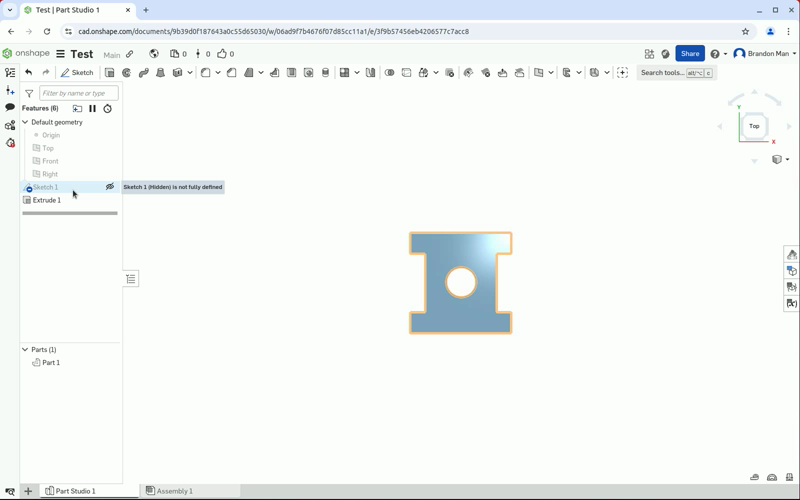
click(73, 189)
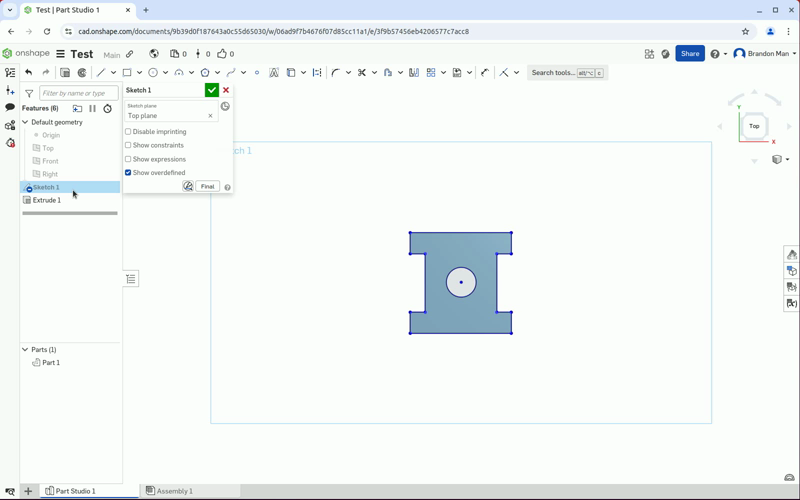
mouse_move(229, 92)
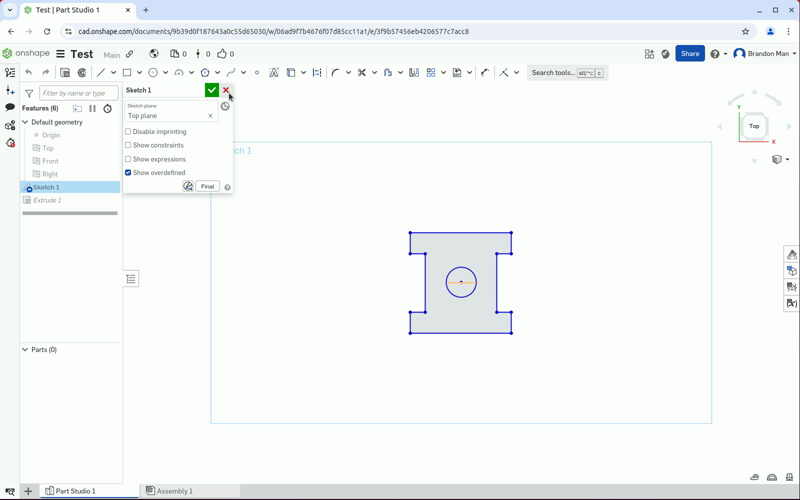
click(229, 92)
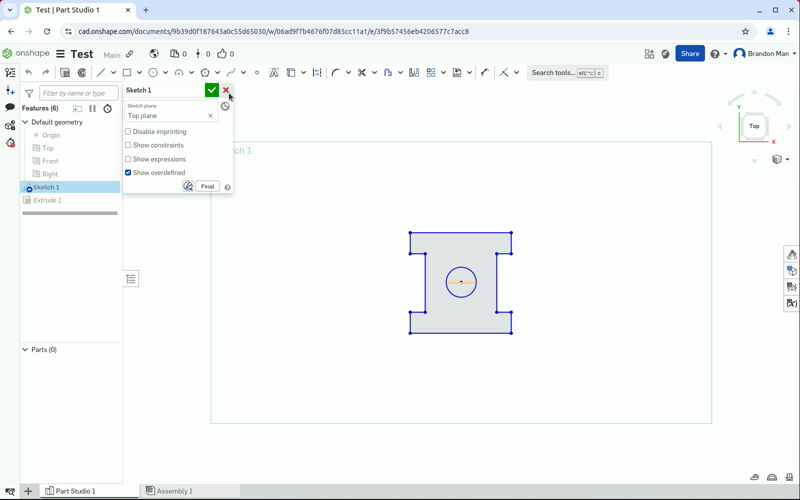
key(shift+s)
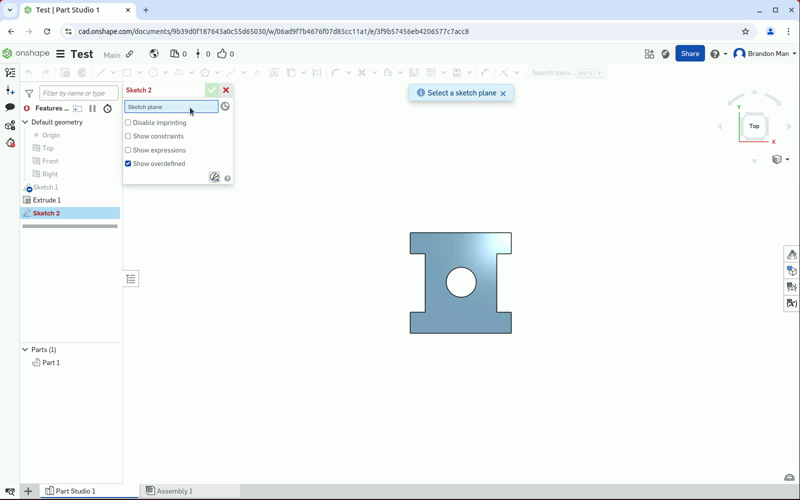
mouse_move(73, 150)
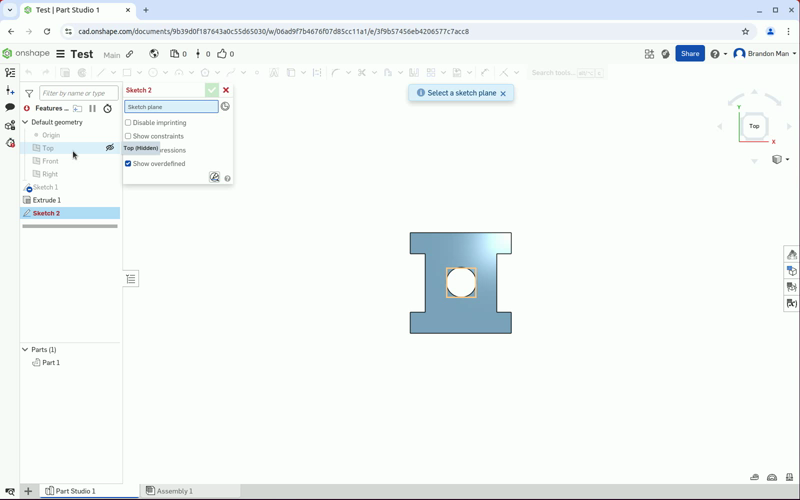
click(73, 150)
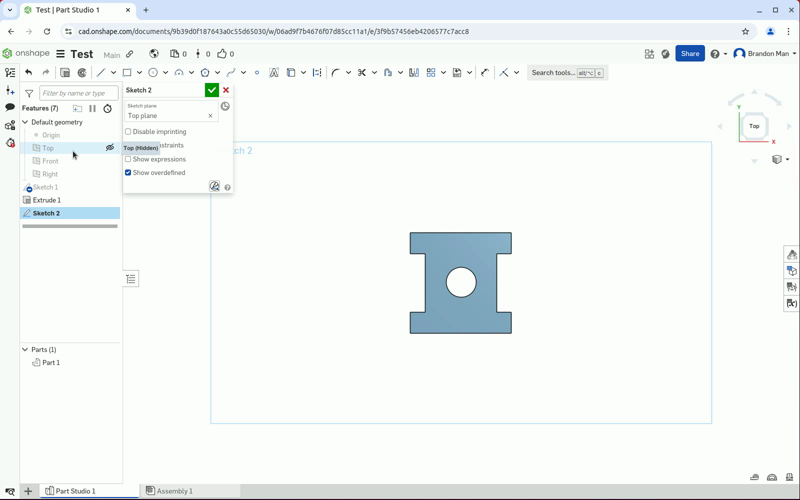
mouse_move(73, 352)
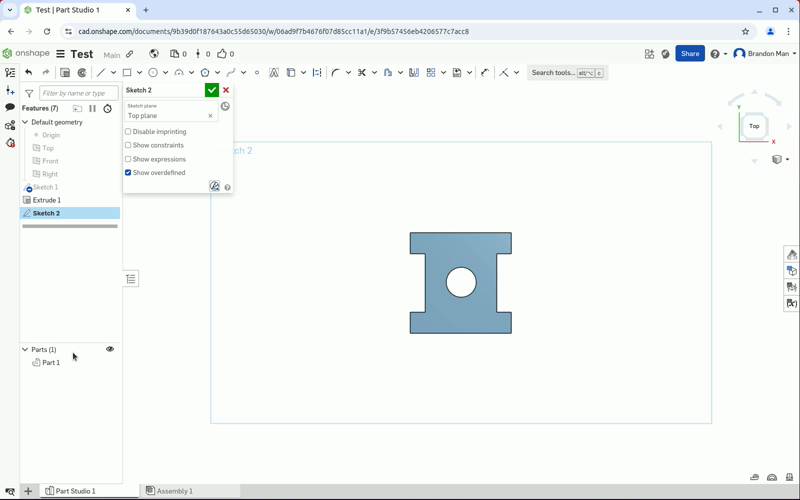
key(y)
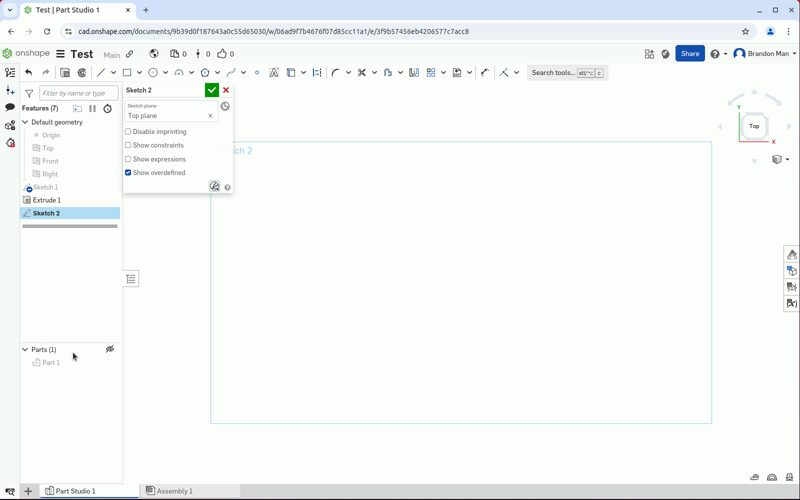
key(l)
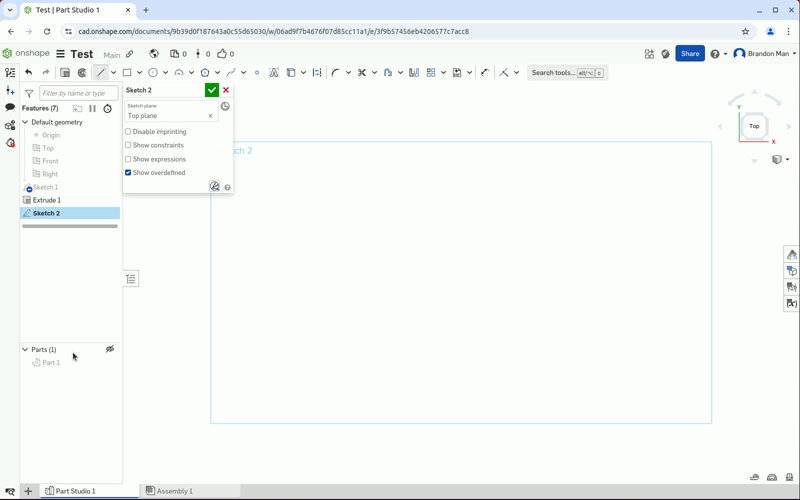
key_down(shift)
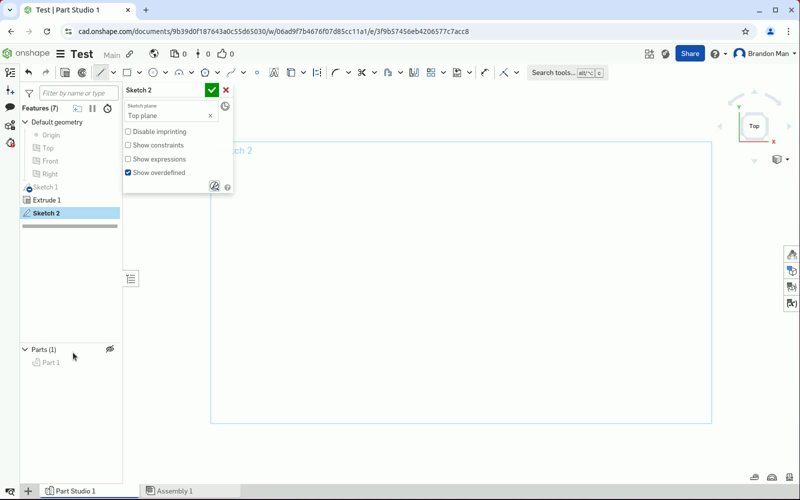
mouse_move(417, 395)
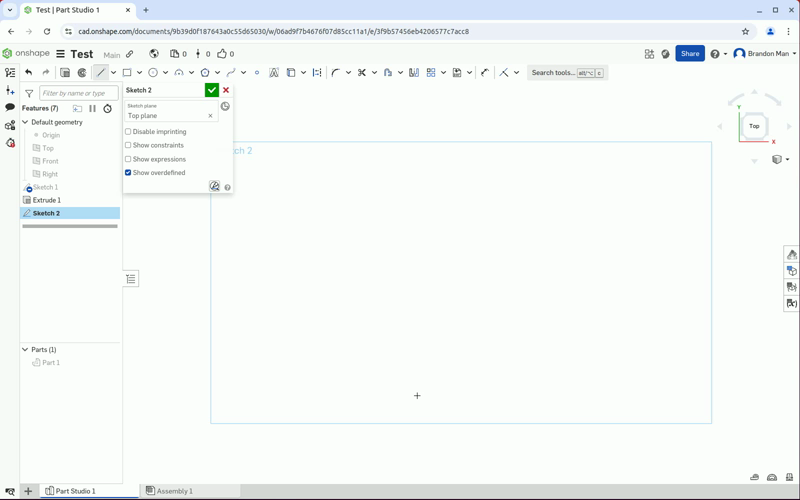
click(417, 395)
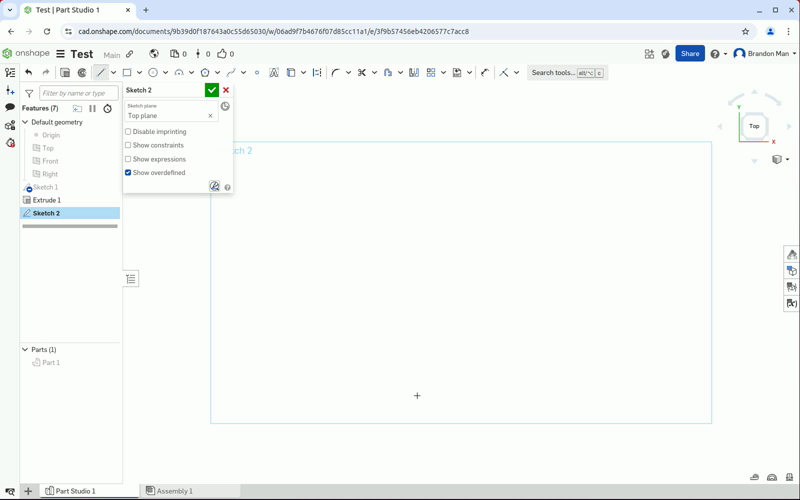
key_up(shift)
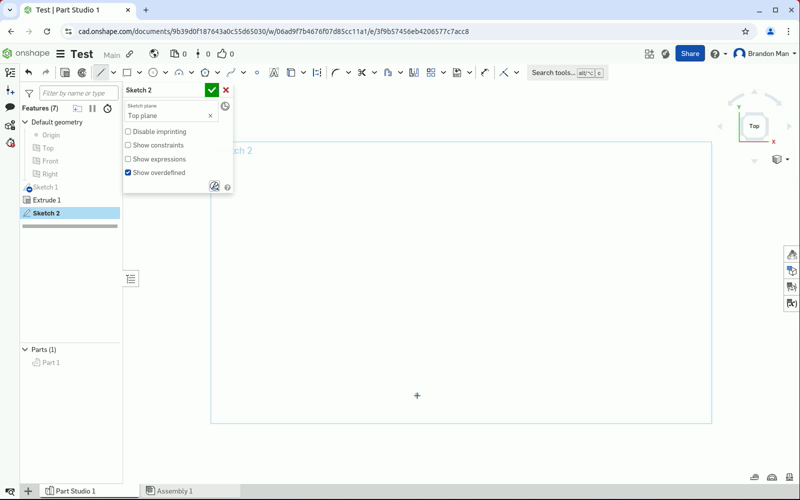
key_down(shift)
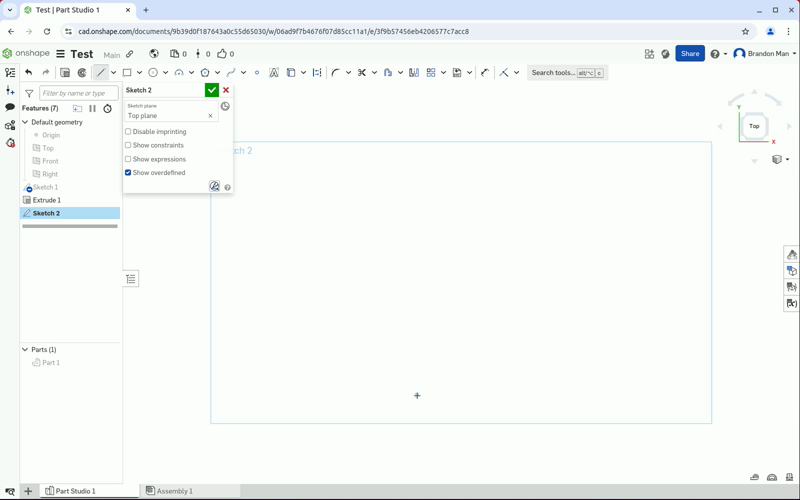
mouse_move(447, 395)
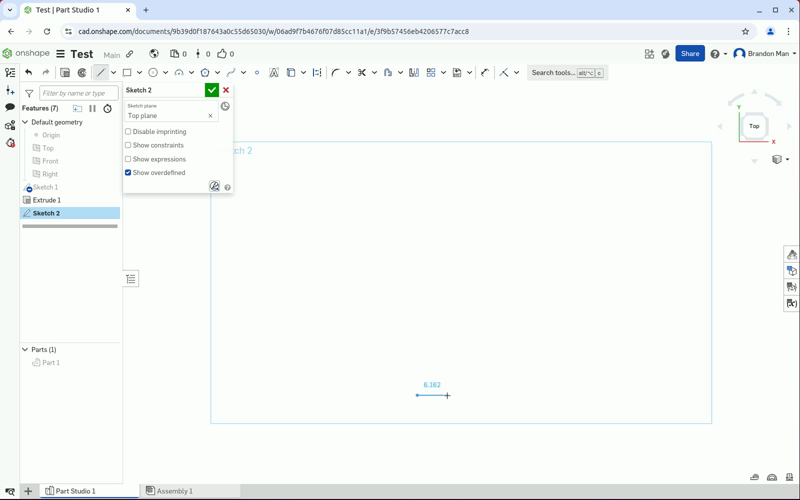
mouse_move(423, 395)
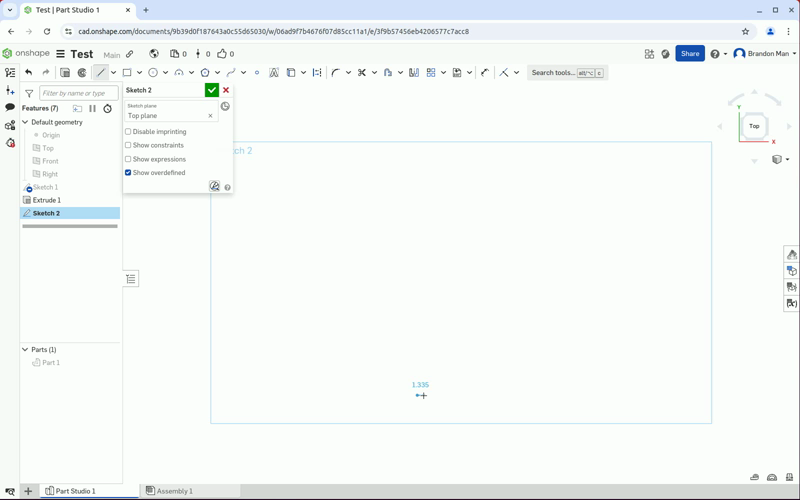
scroll(6)
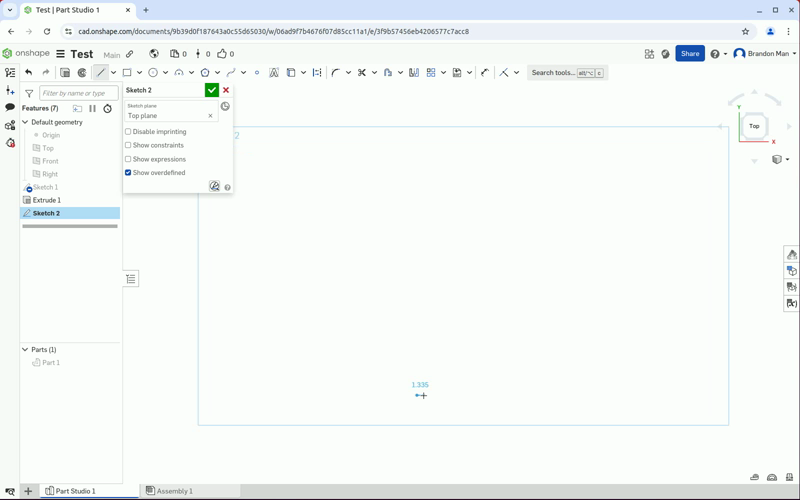
scroll(6)
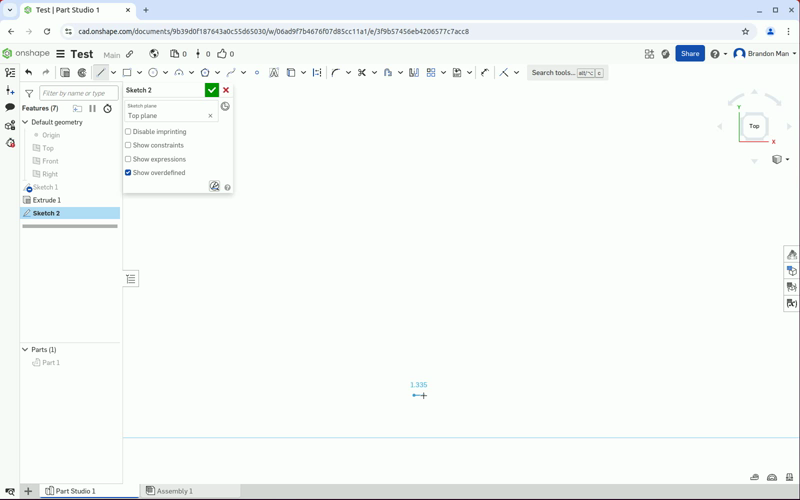
scroll(6)
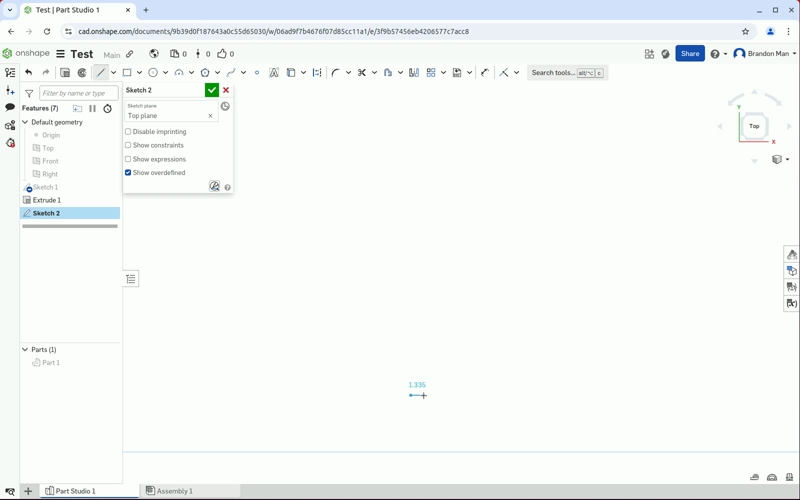
scroll(6)
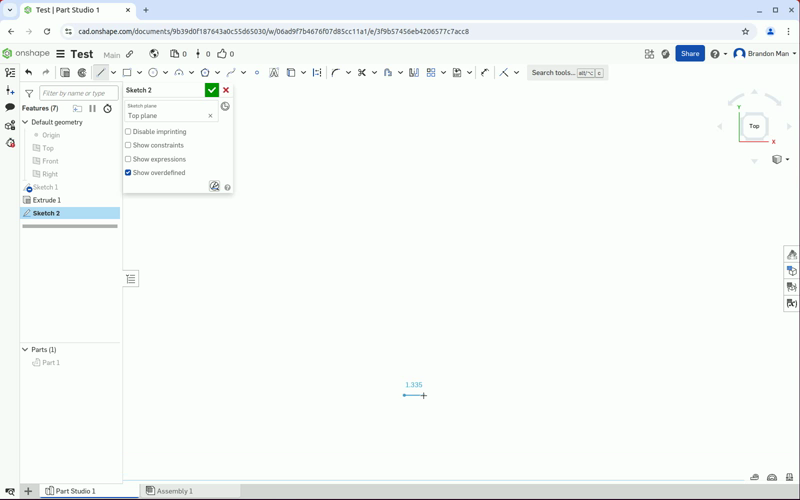
scroll(6)
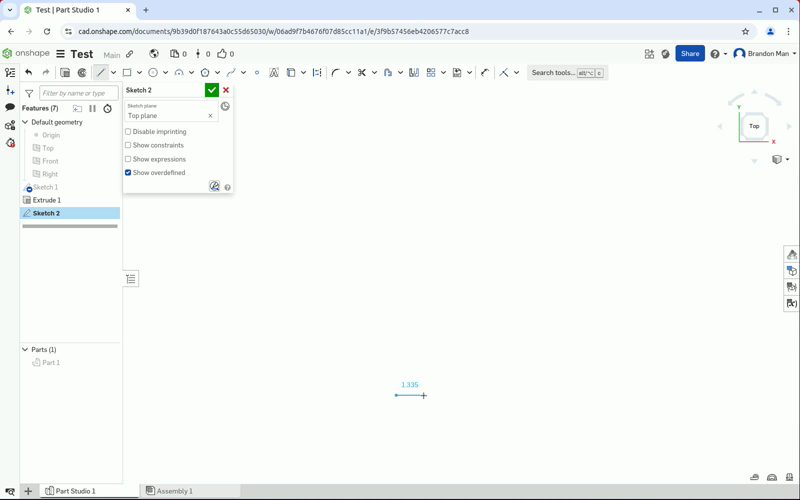
scroll(6)
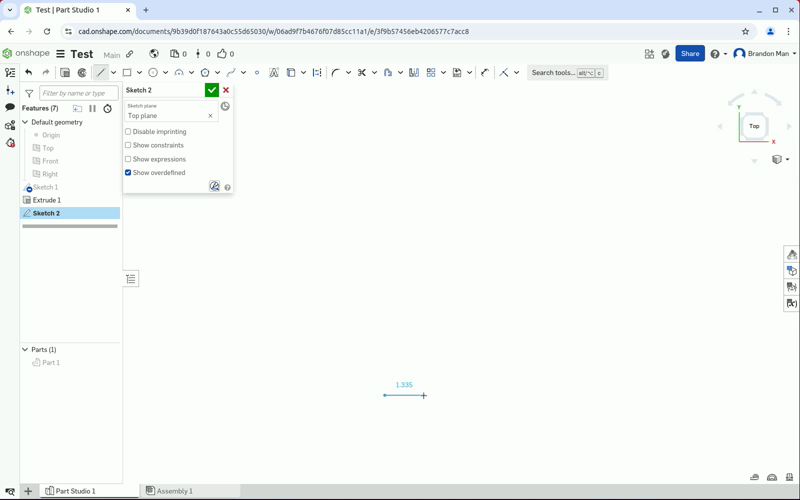
scroll(6)
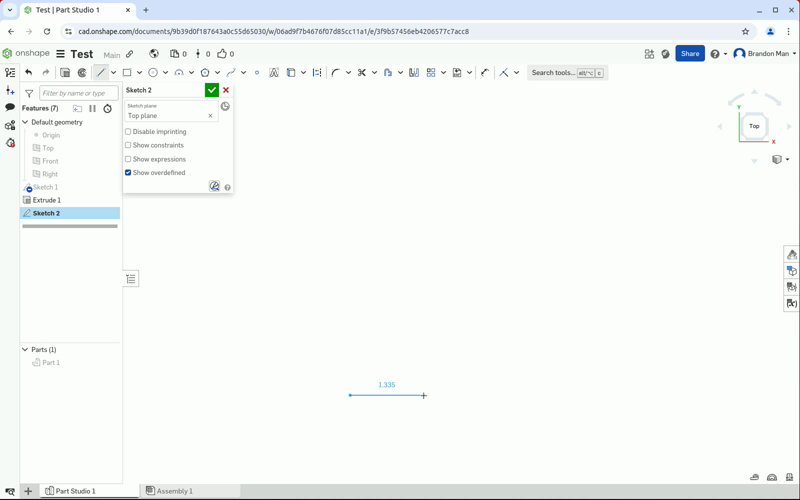
click(423, 395)
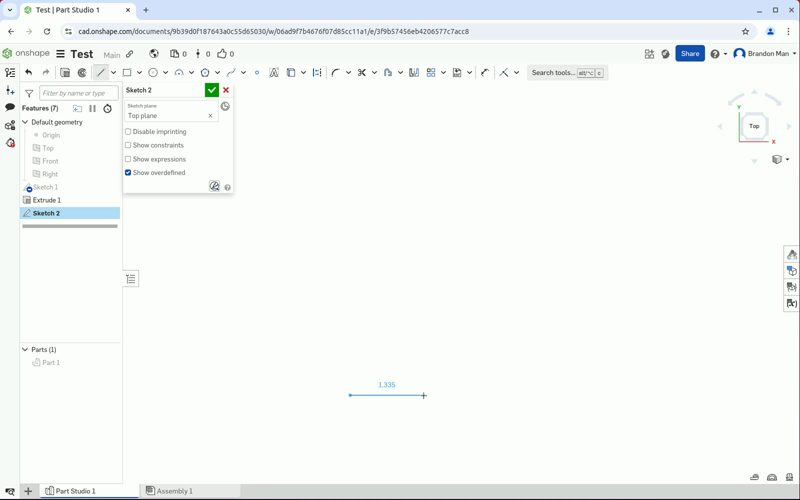
scroll(-6)
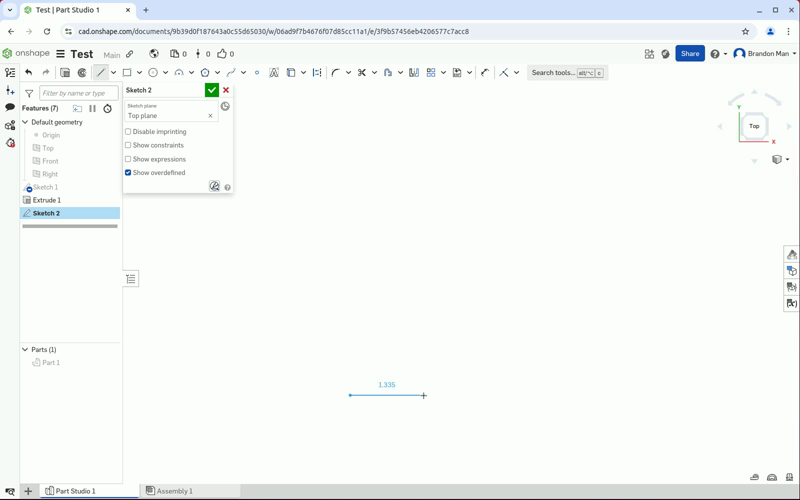
scroll(-6)
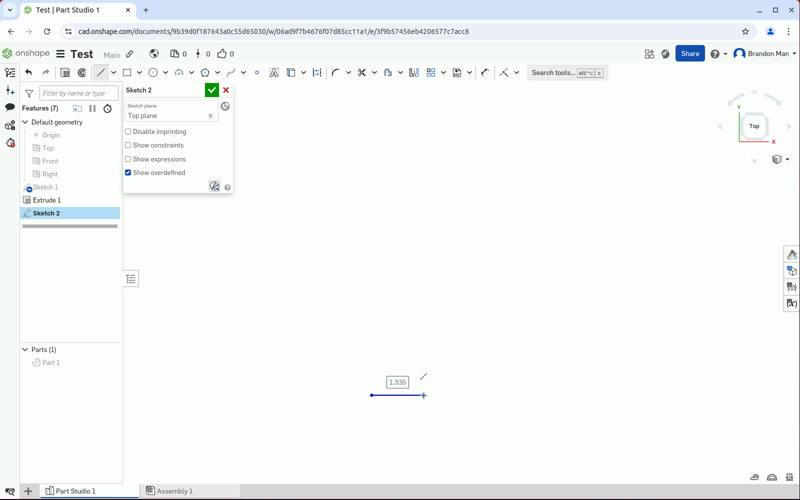
scroll(-6)
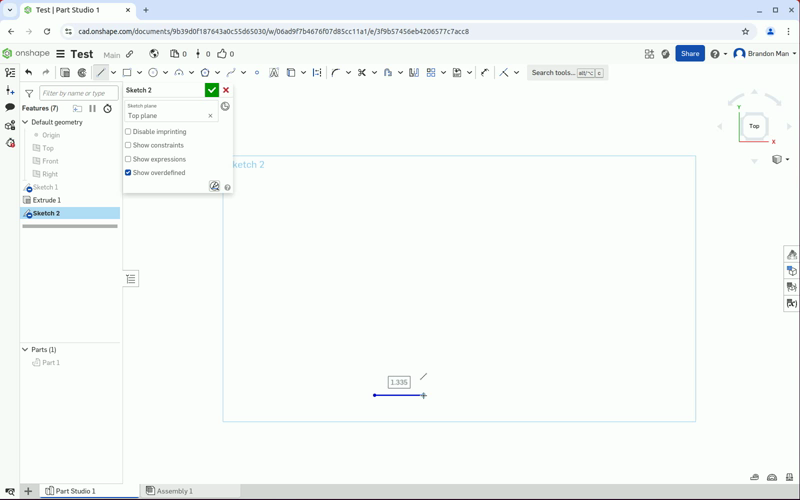
scroll(-6)
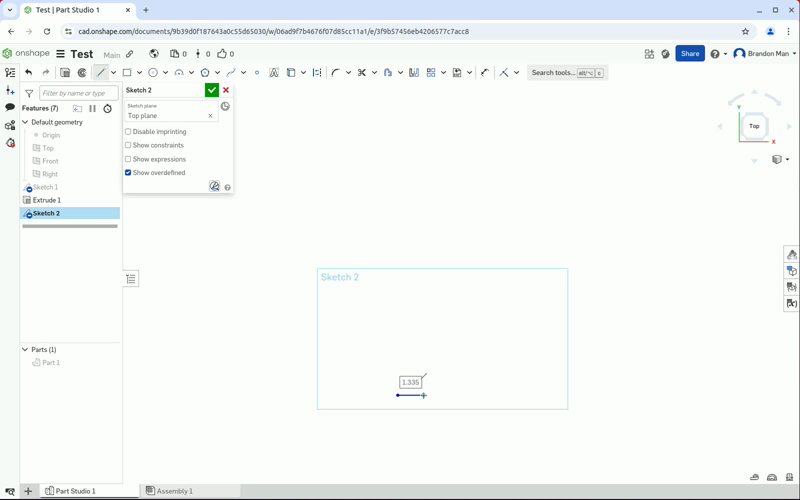
scroll(-6)
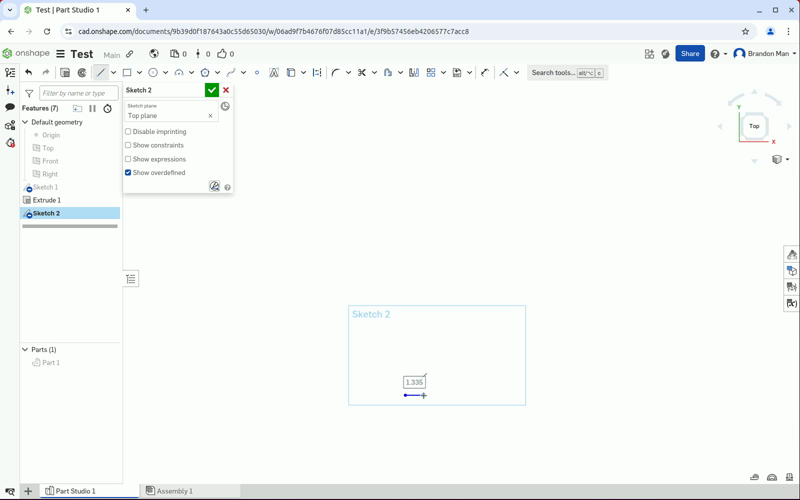
scroll(-6)
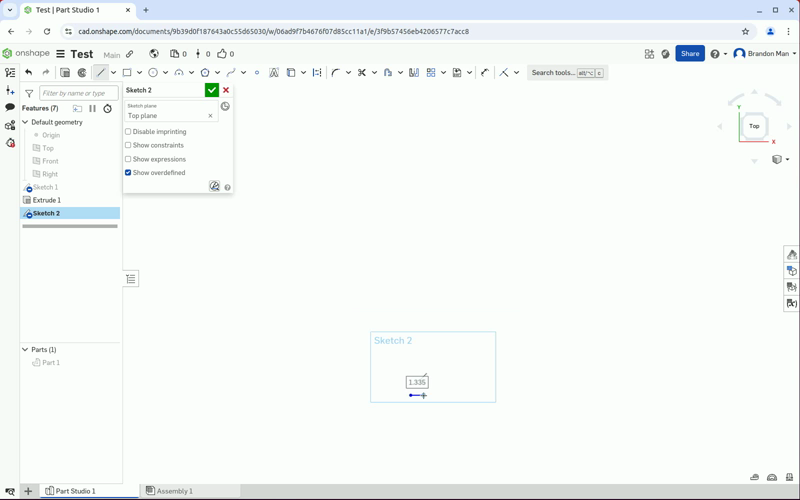
scroll(-6)
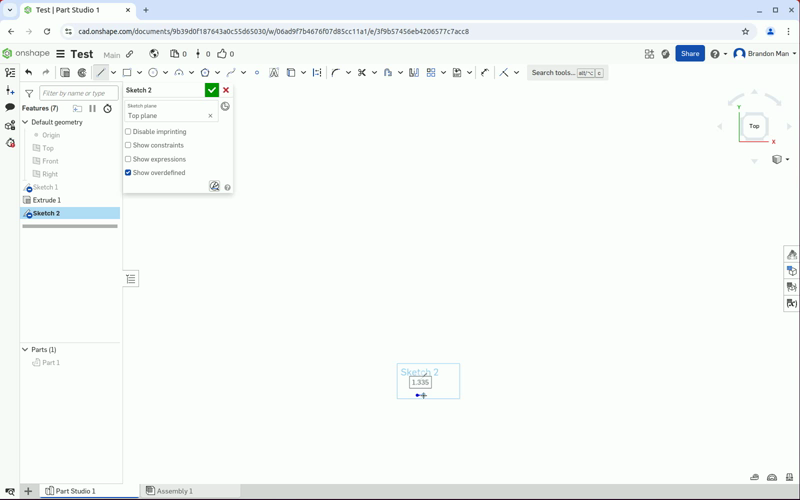
key_up(shift)
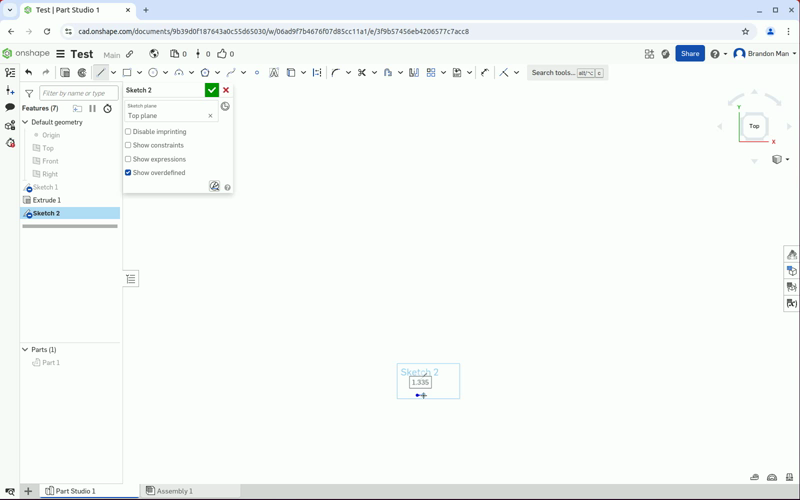
key_down(shift)
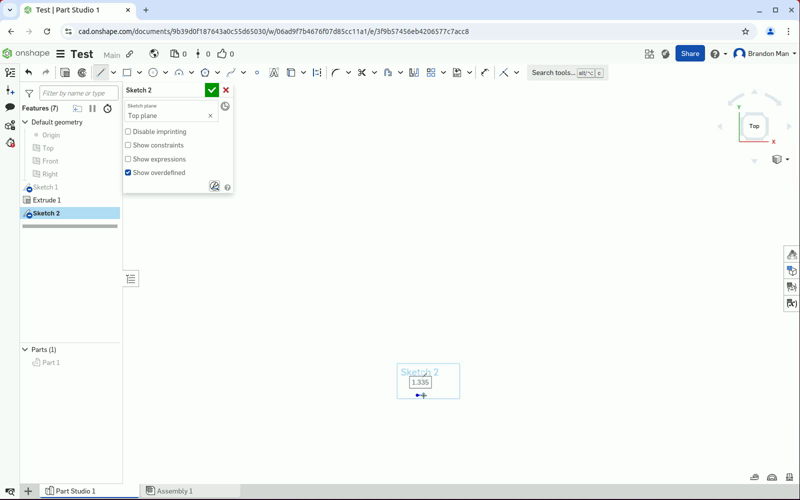
mouse_move(453, 395)
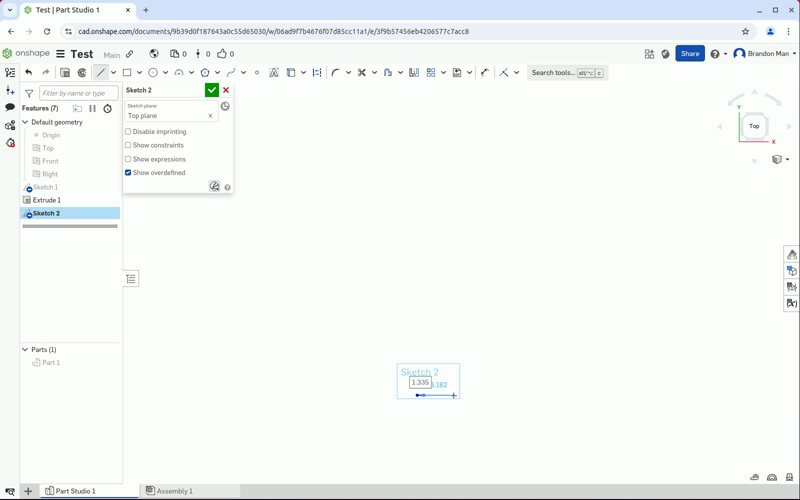
mouse_move(439, 395)
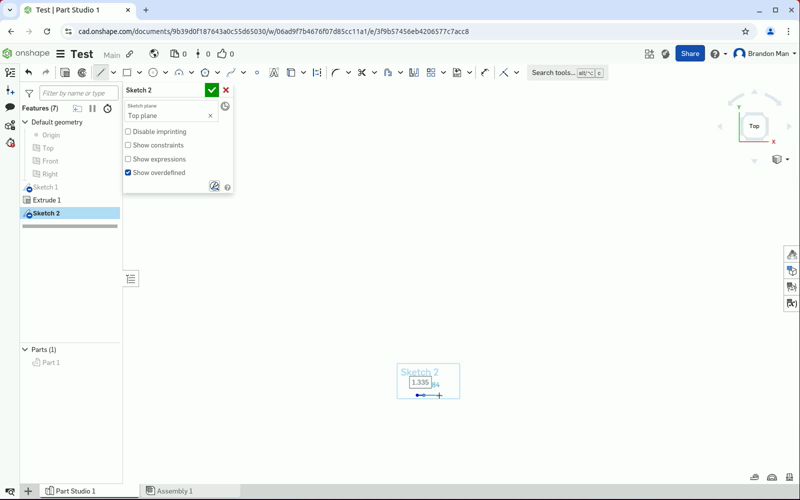
click(439, 395)
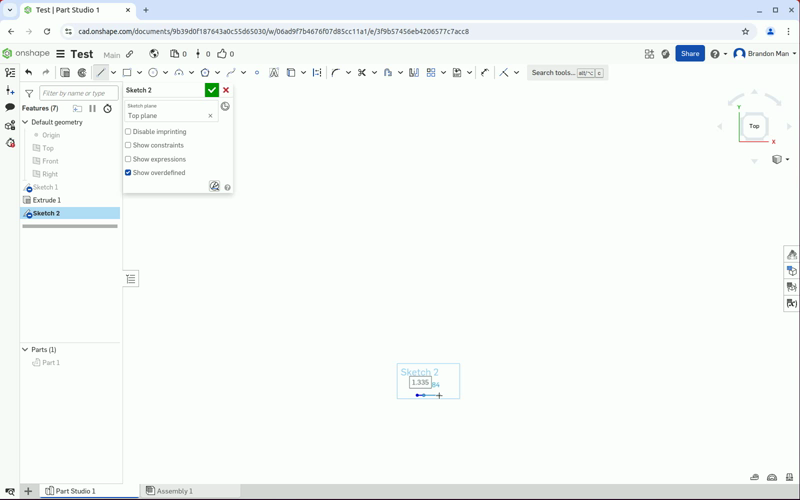
key_up(shift)
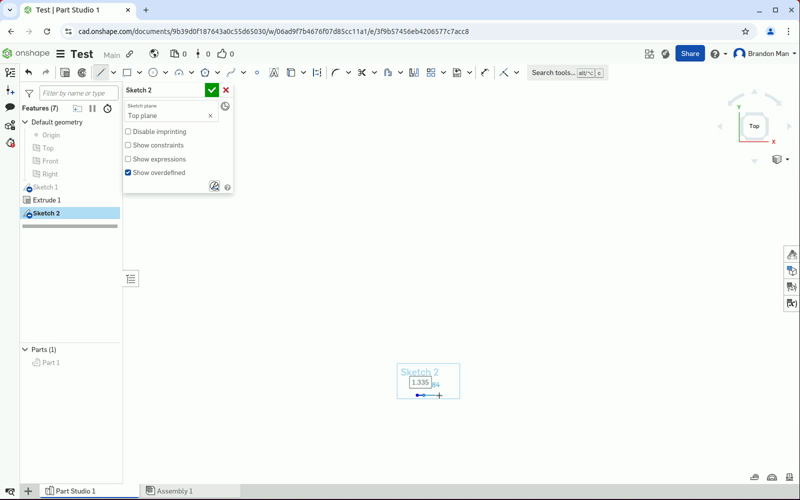
key_down(shift)
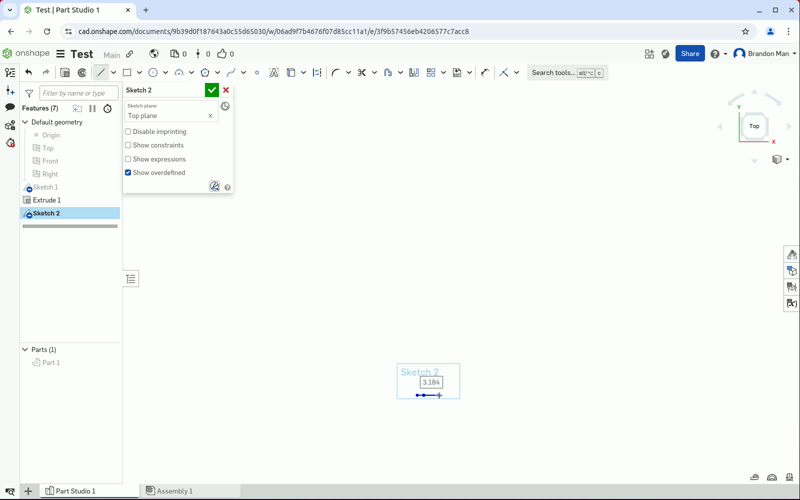
mouse_move(469, 395)
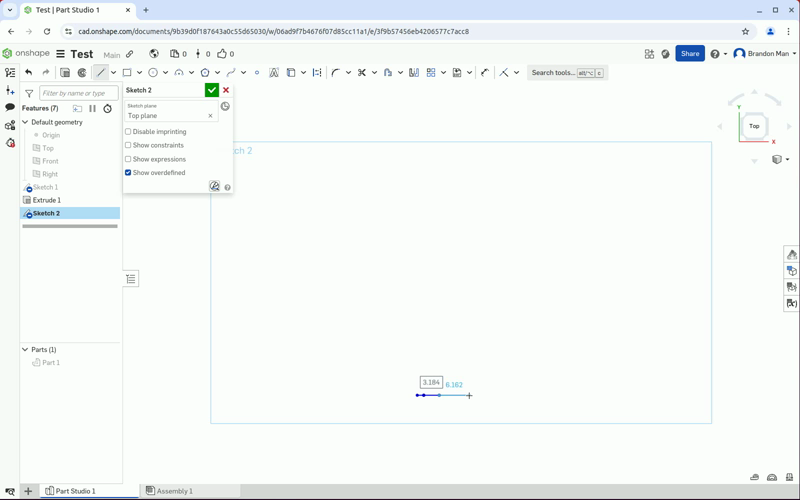
mouse_move(439, 388)
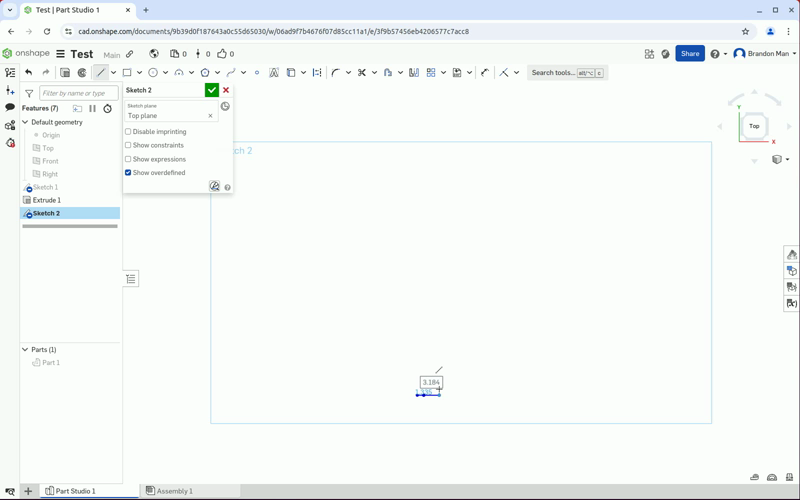
scroll(6)
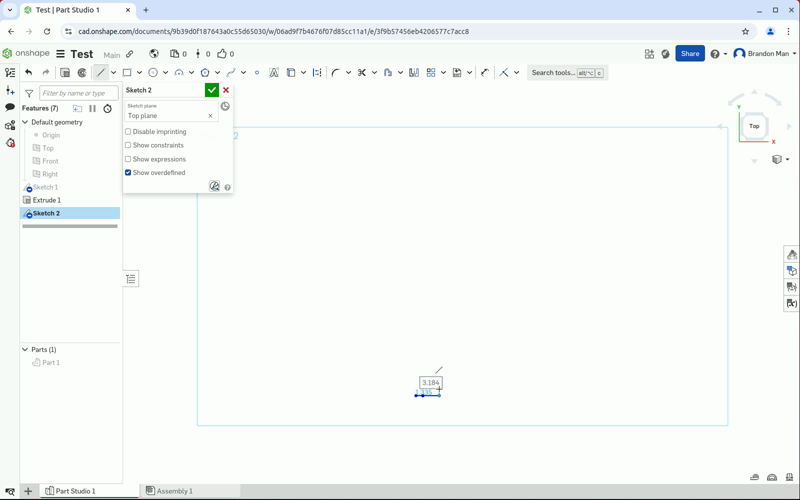
scroll(6)
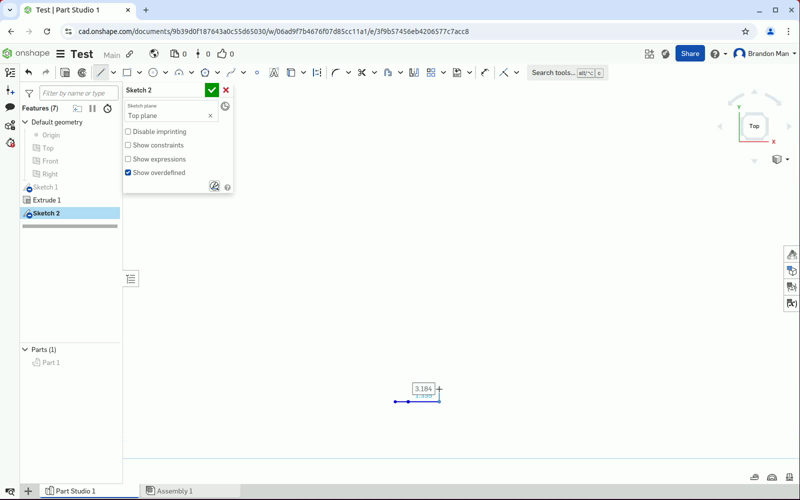
scroll(6)
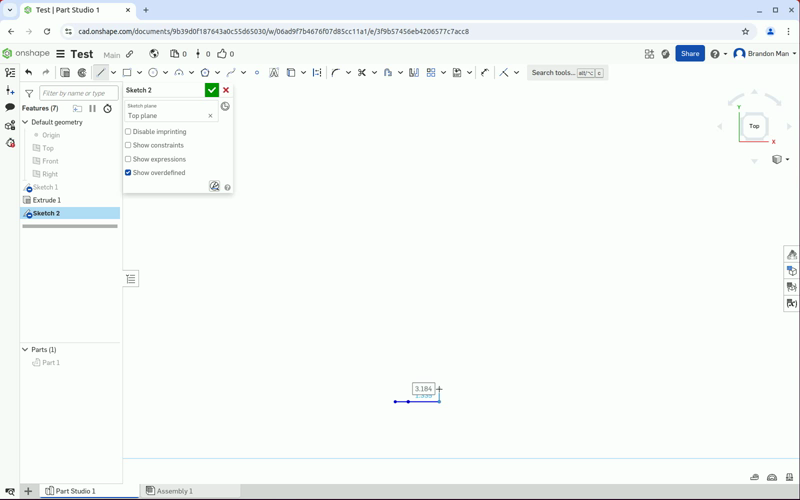
scroll(6)
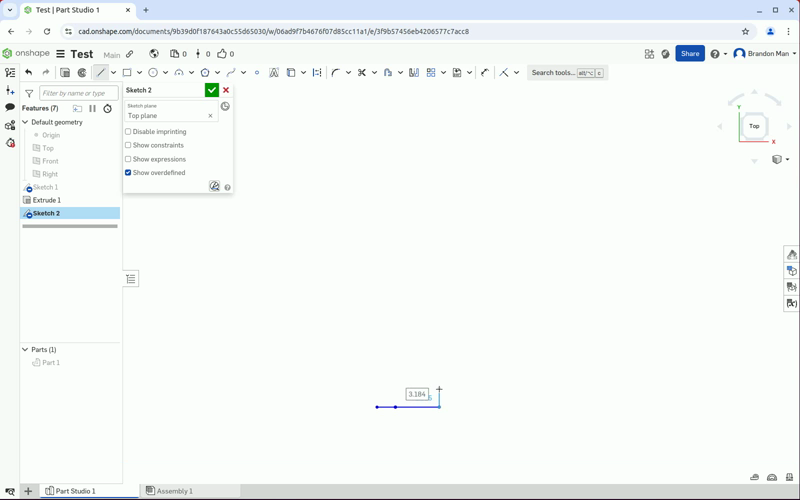
scroll(6)
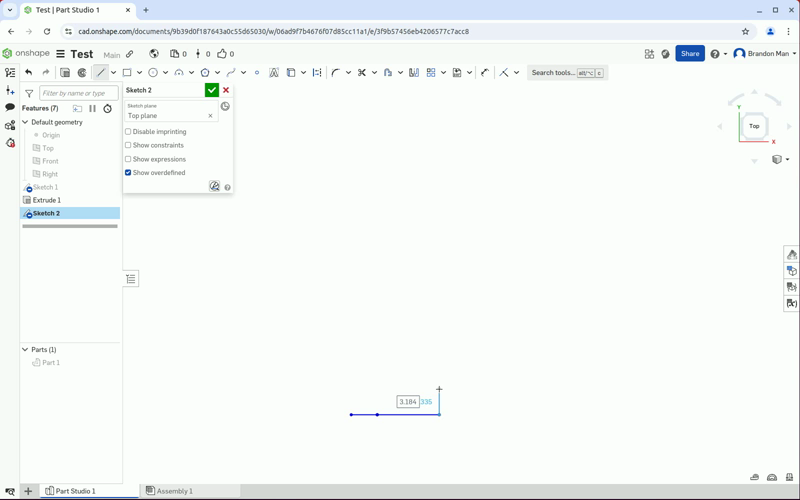
scroll(6)
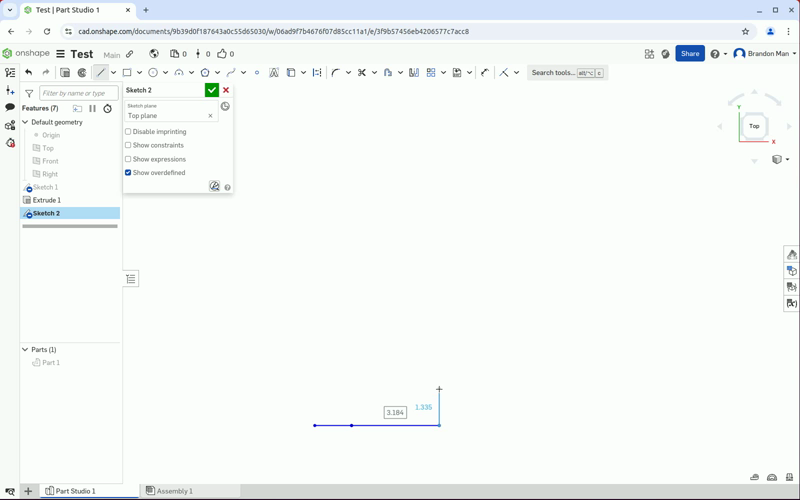
scroll(6)
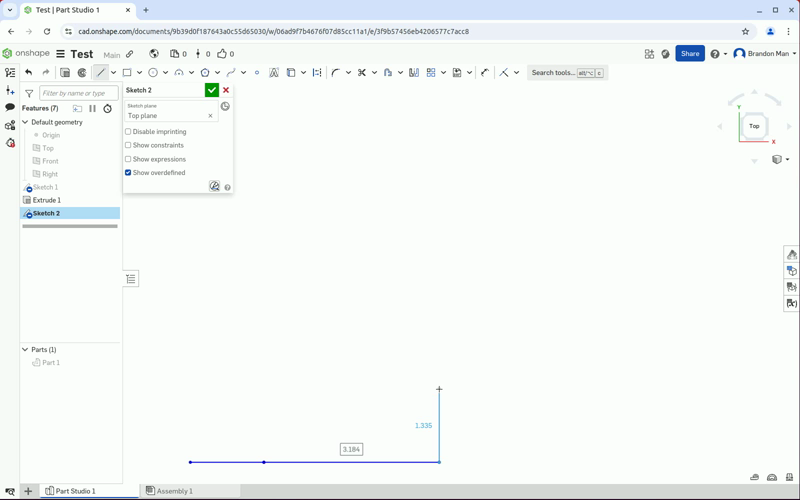
click(439, 388)
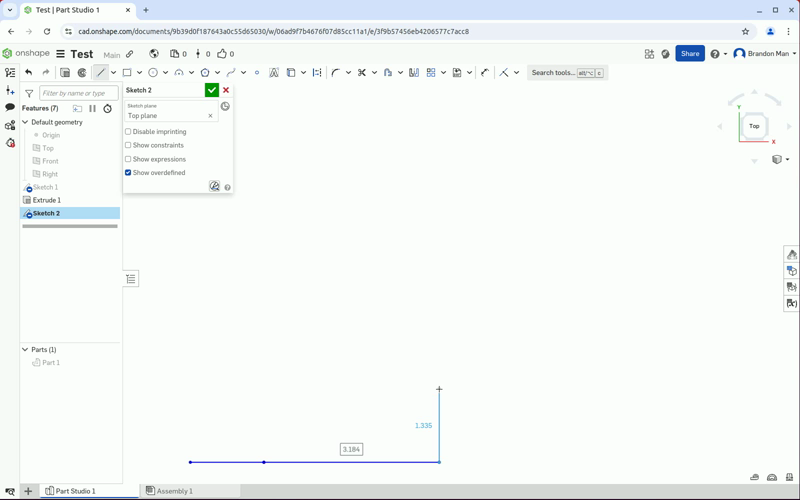
scroll(-6)
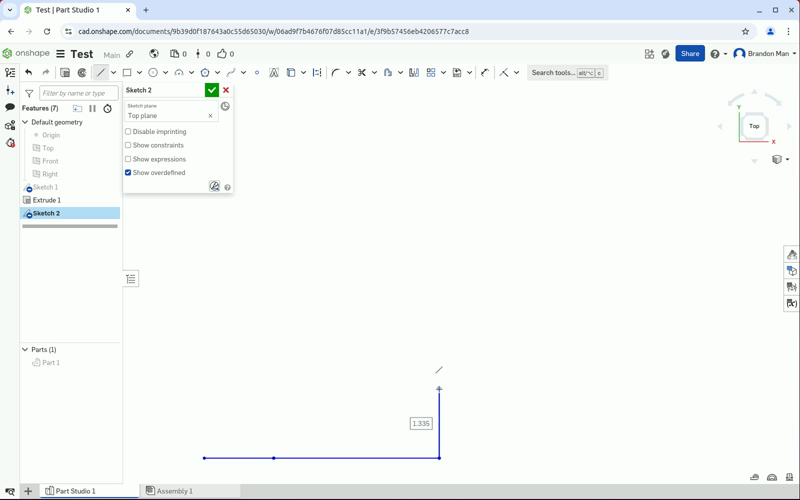
scroll(-6)
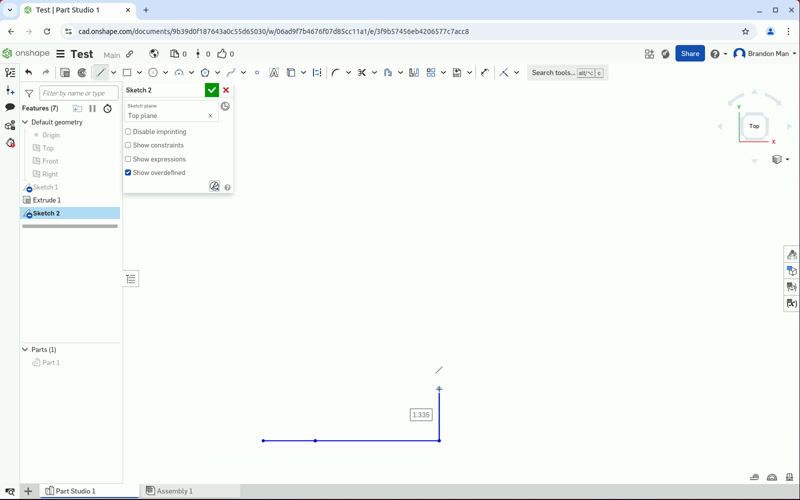
scroll(-6)
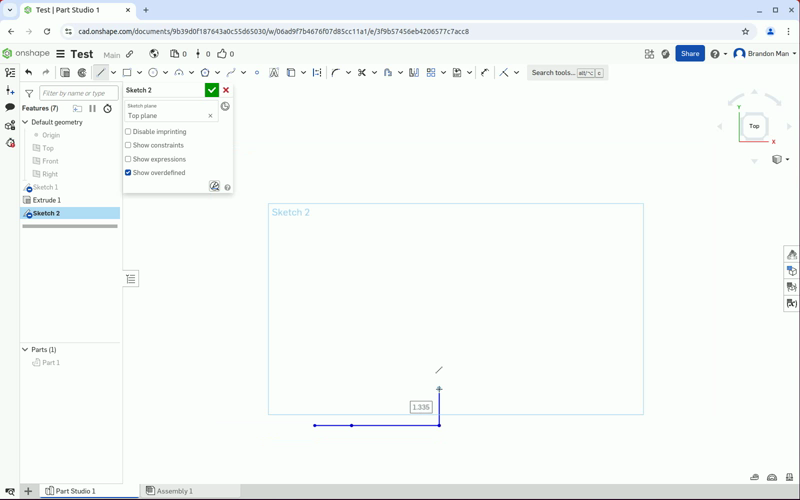
scroll(-6)
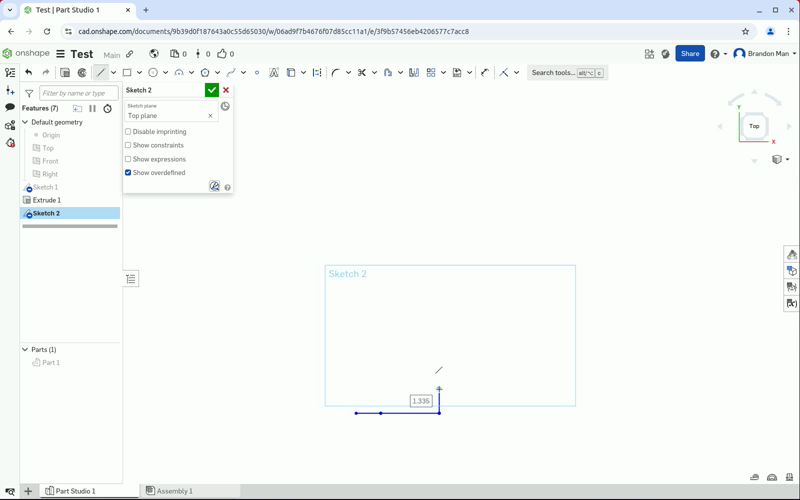
scroll(-6)
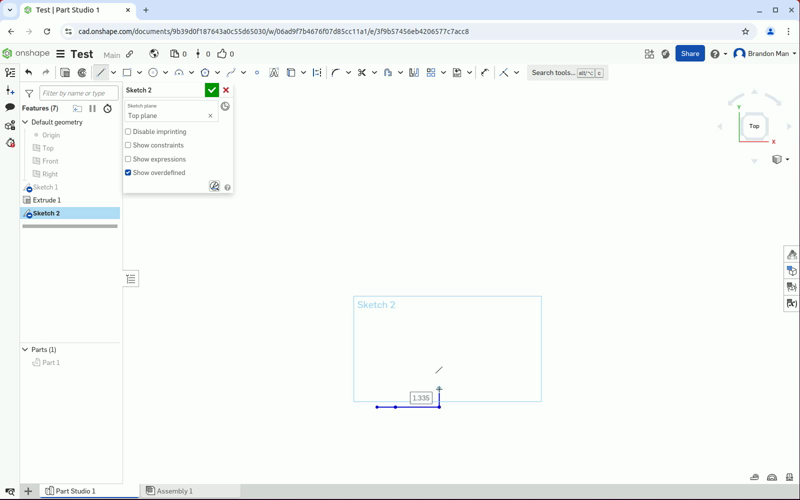
scroll(-6)
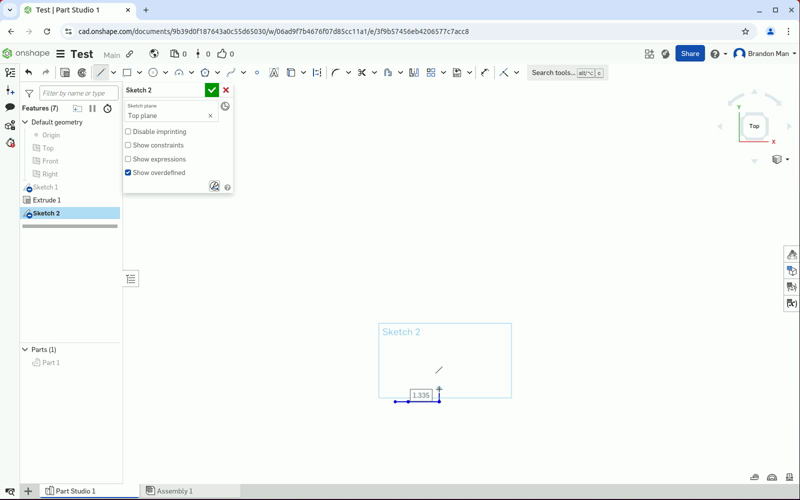
scroll(-6)
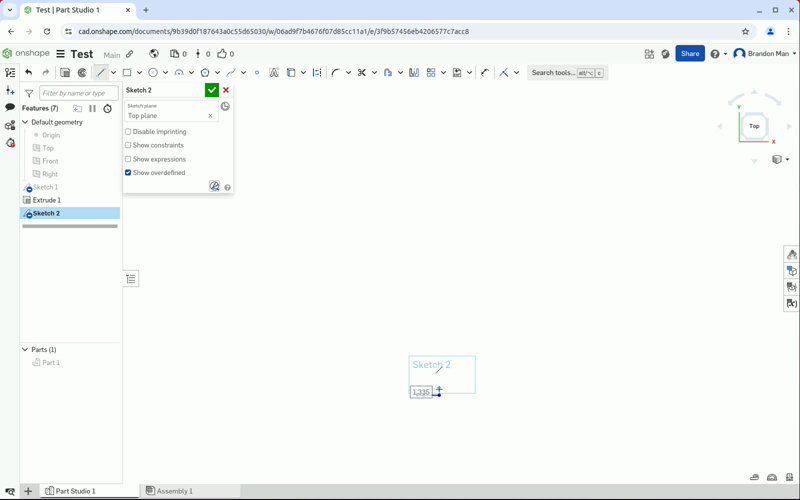
key_up(shift)
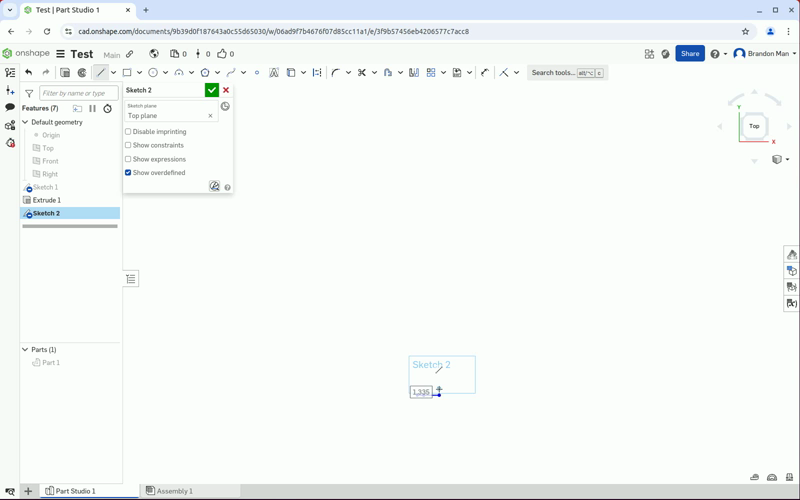
key_down(shift)
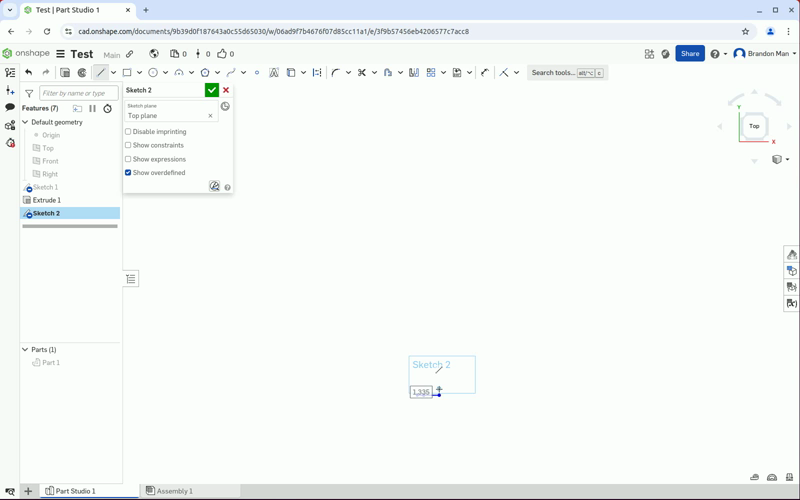
mouse_move(469, 388)
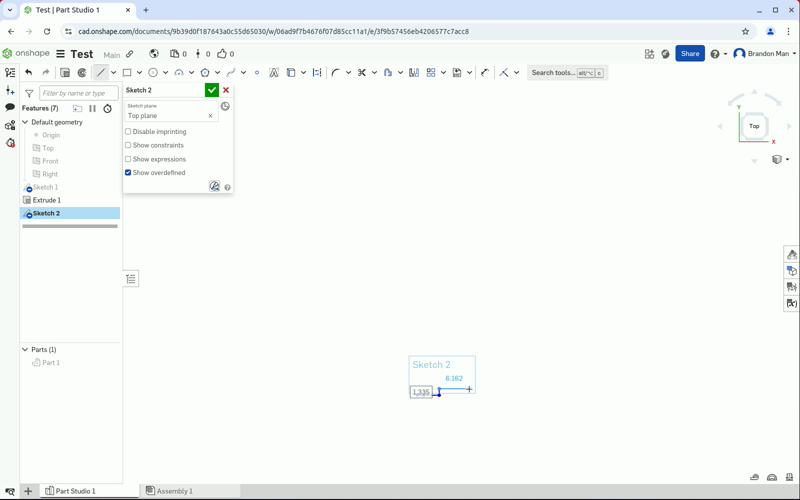
mouse_move(423, 388)
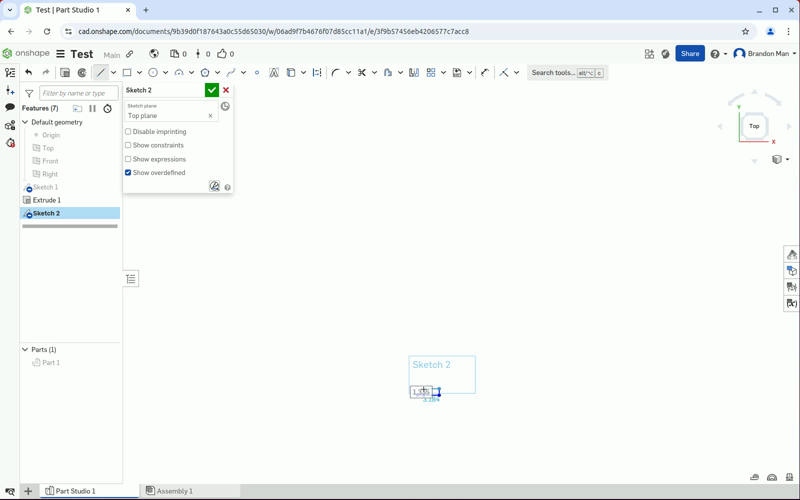
click(423, 388)
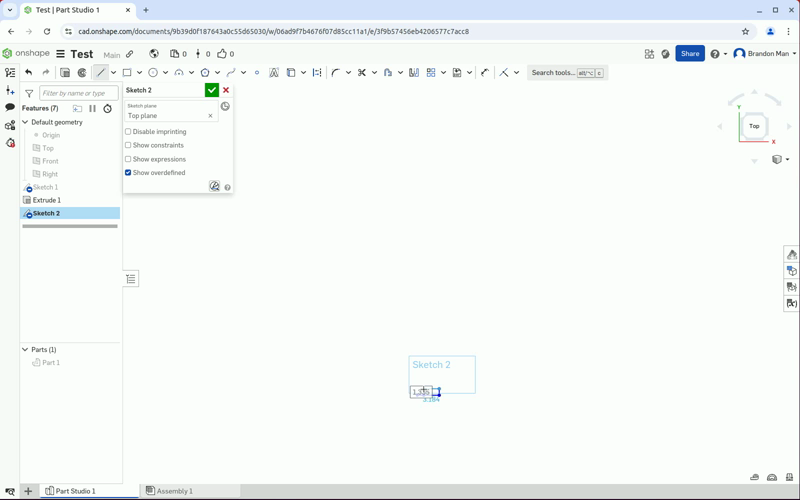
key_up(shift)
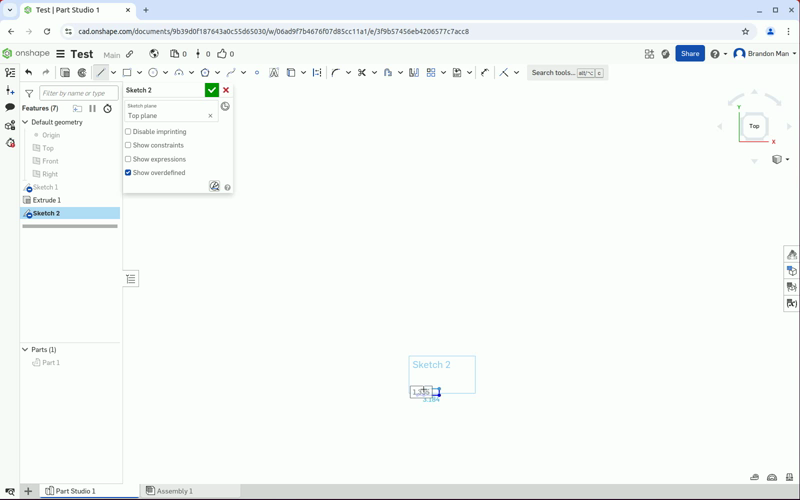
key_down(shift)
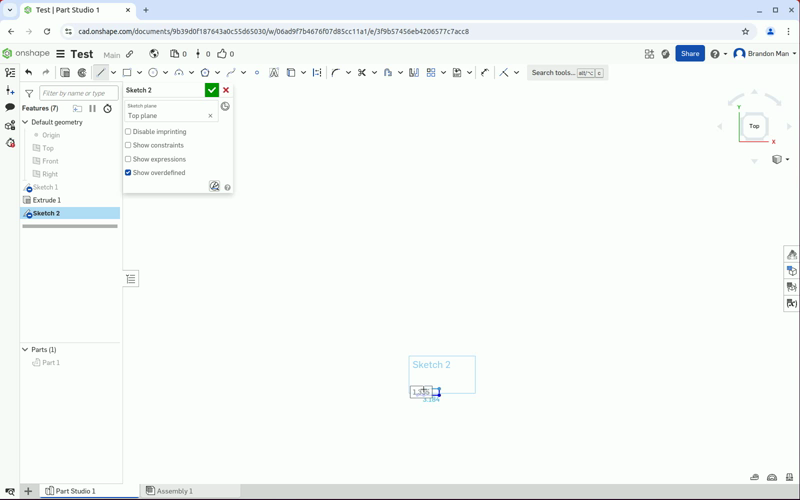
mouse_move(453, 388)
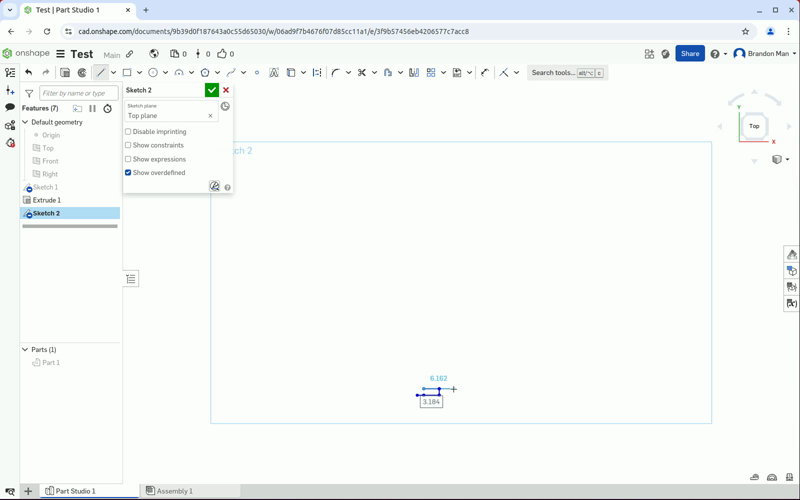
mouse_move(423, 366)
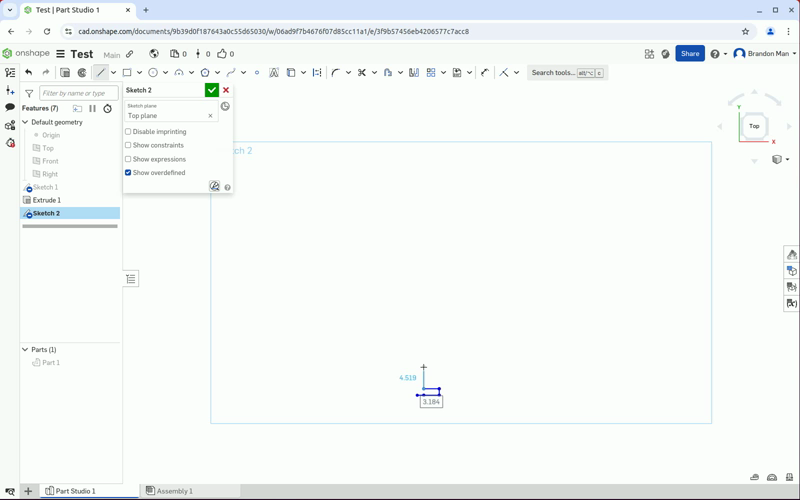
click(423, 366)
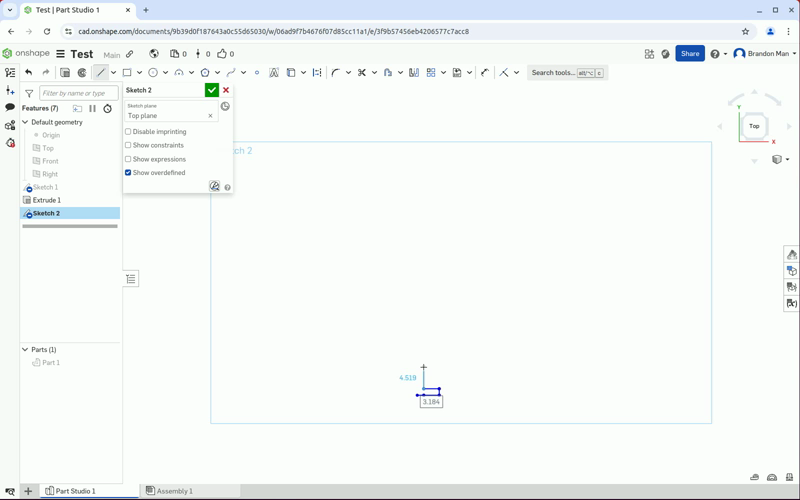
key_up(shift)
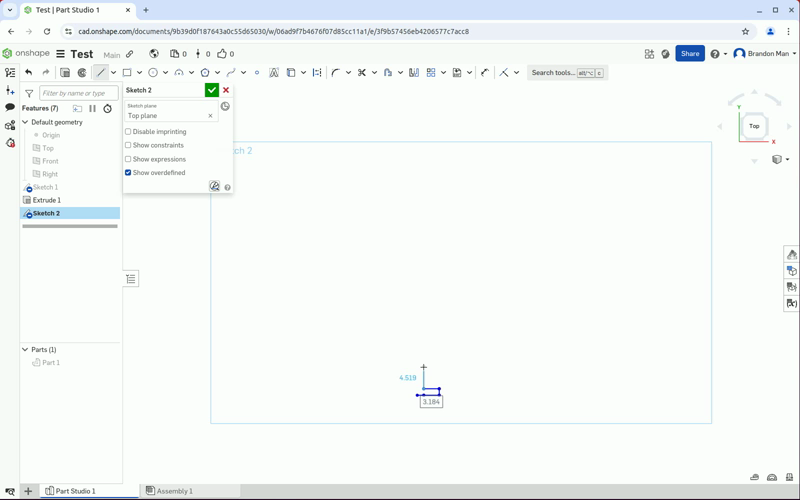
key(esc)
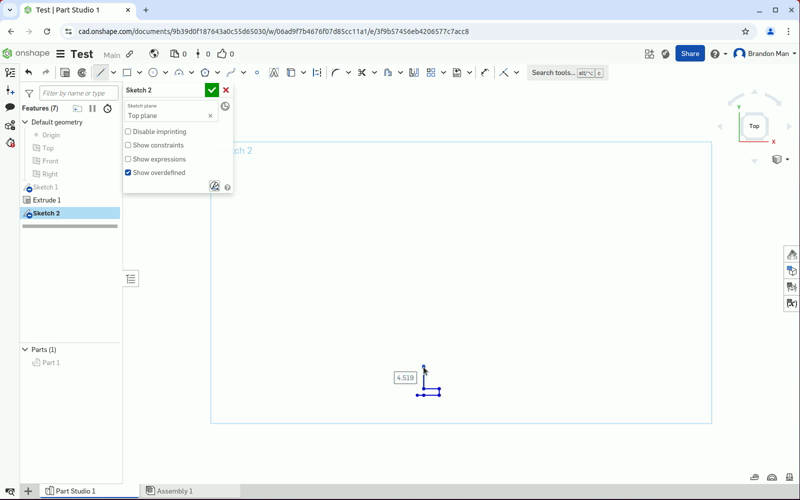
key(a)
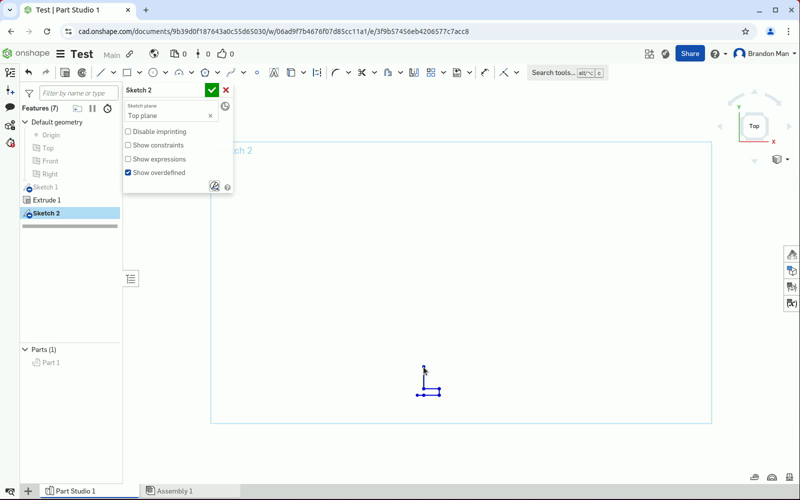
mouse_move(423, 366)
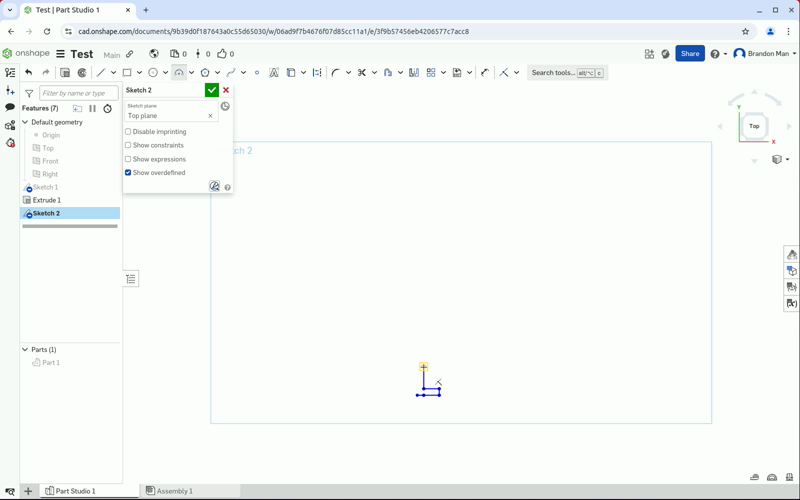
click(423, 366)
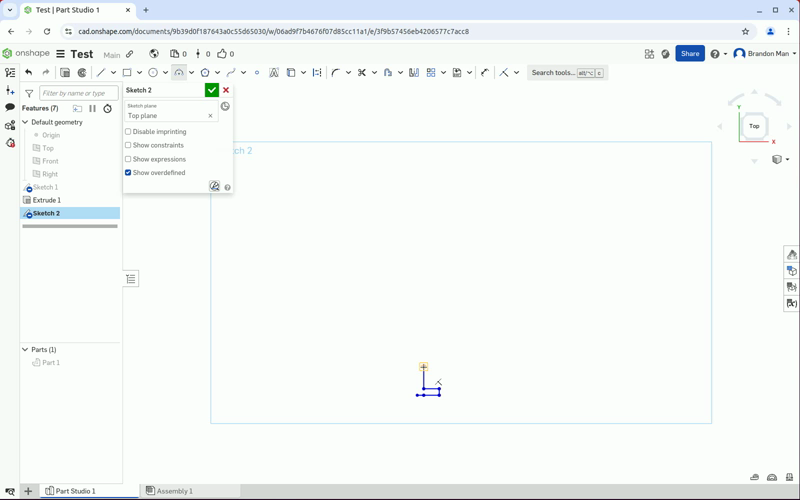
key_down(shift)
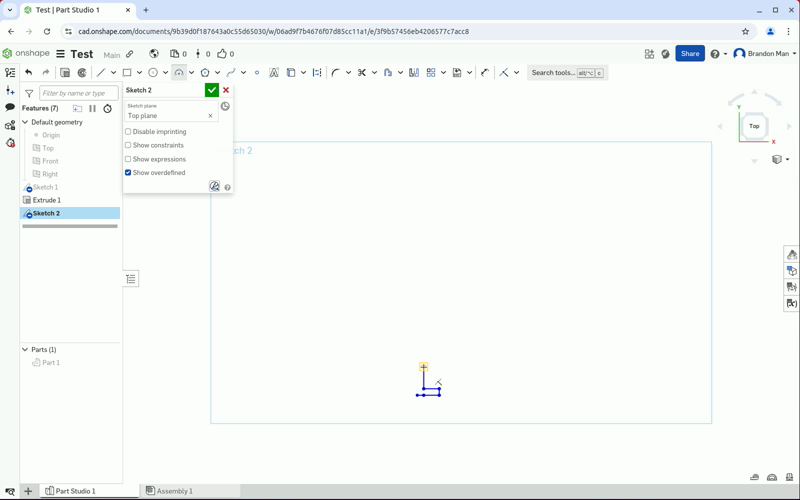
mouse_move(496, 366)
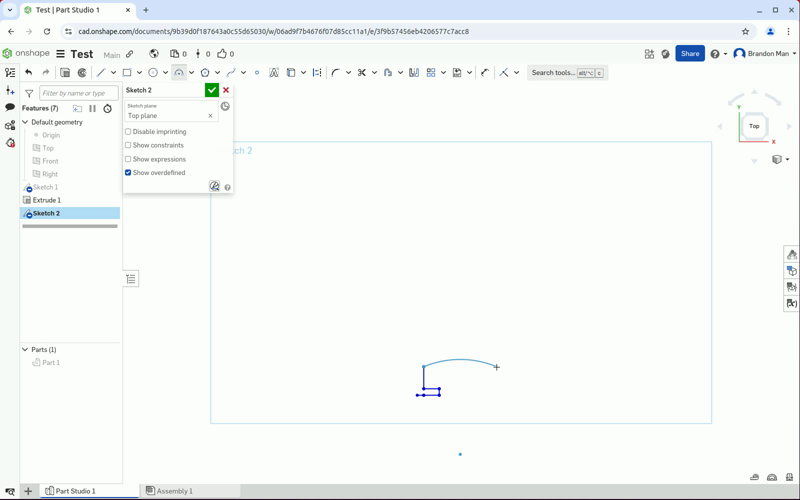
click(496, 366)
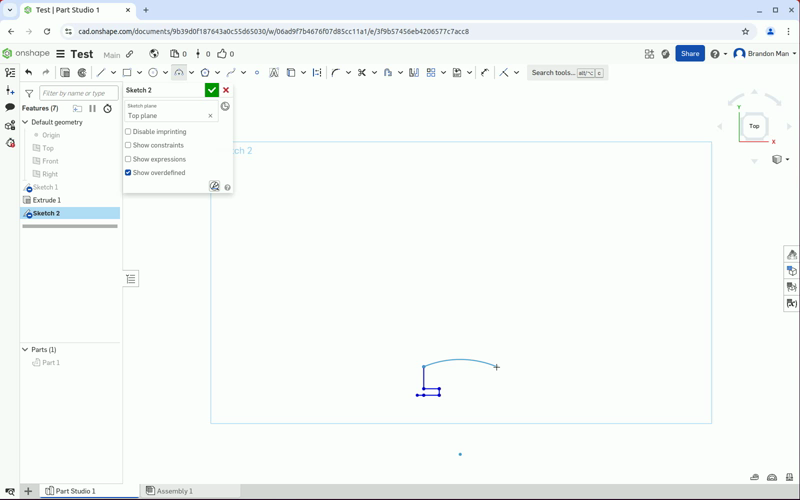
mouse_move(460, 195)
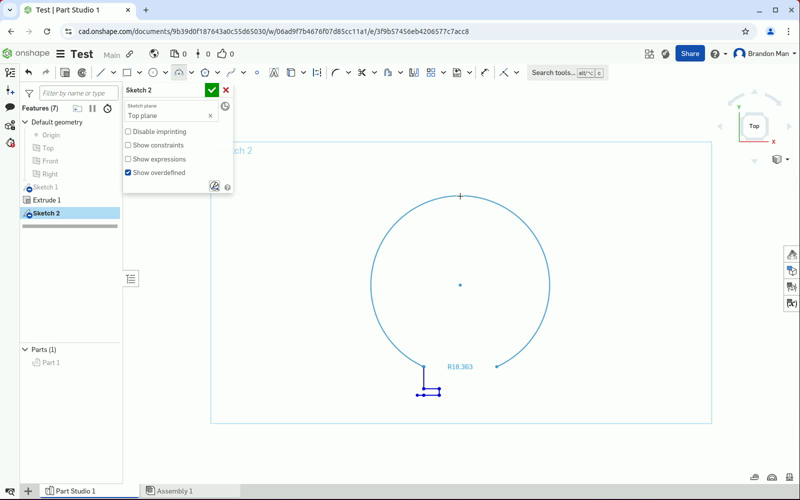
click(460, 195)
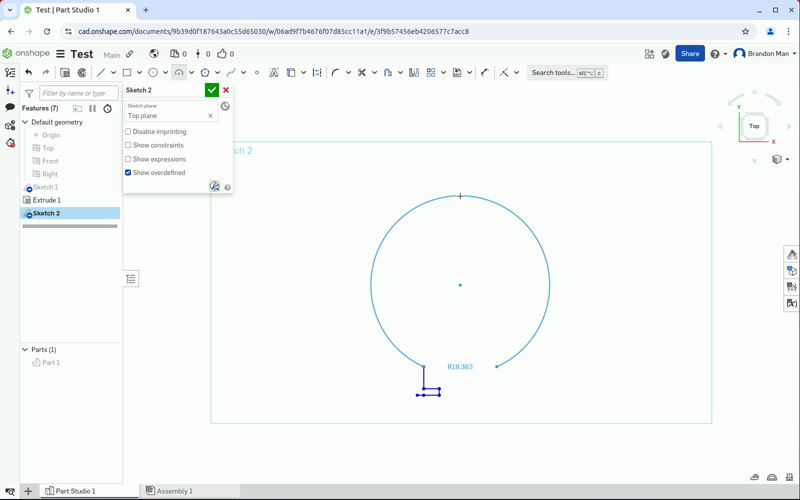
key_up(shift)
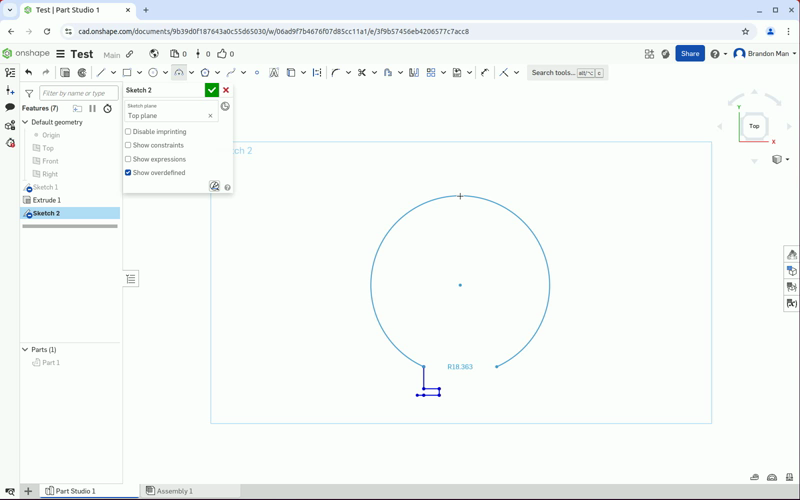
key(esc)
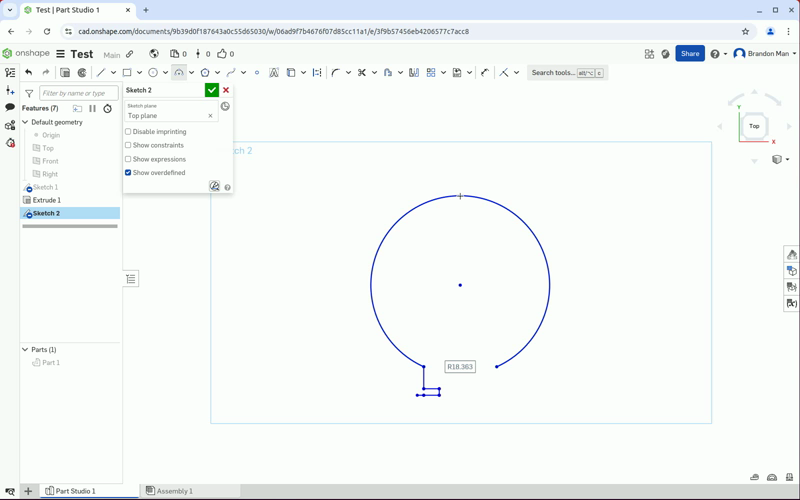
key(l)
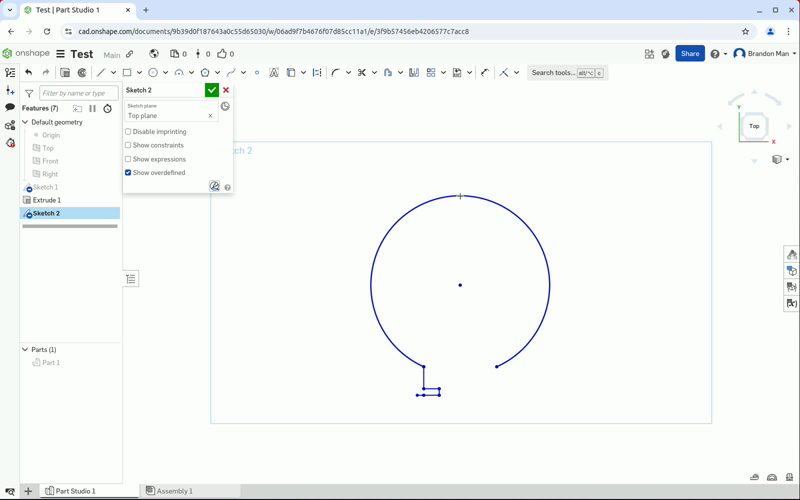
mouse_move(496, 366)
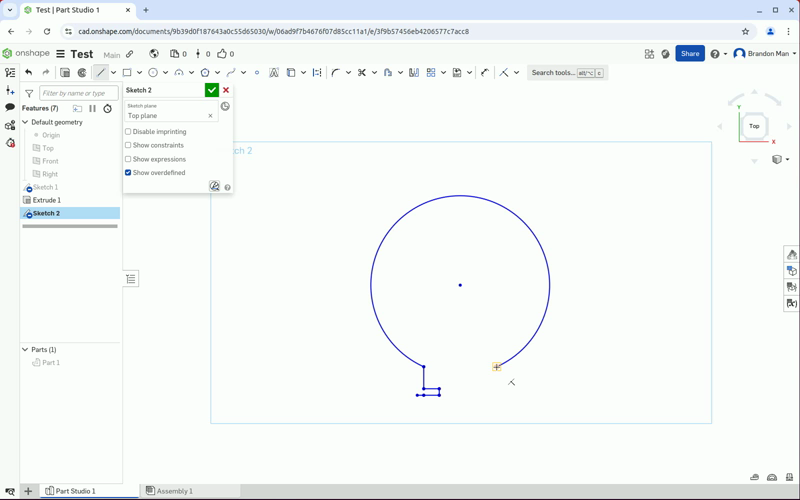
click(496, 366)
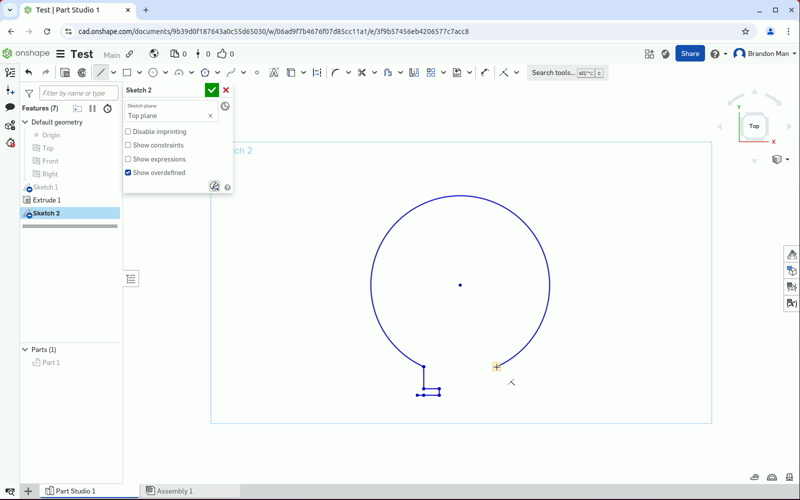
key_down(shift)
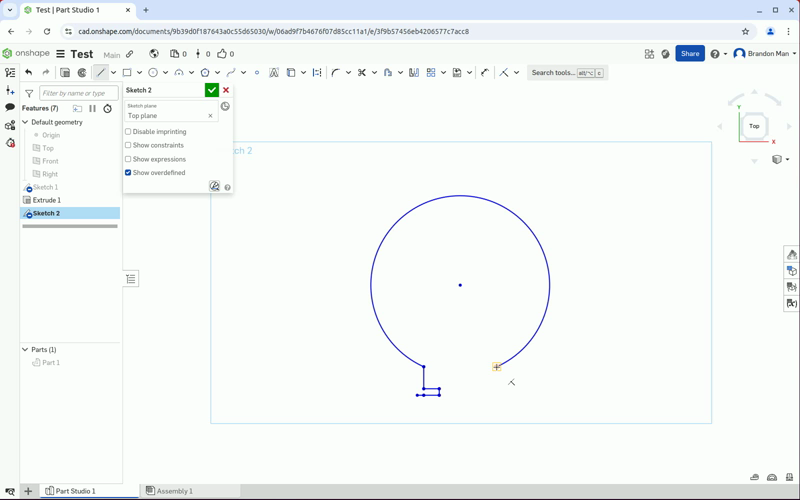
mouse_move(526, 366)
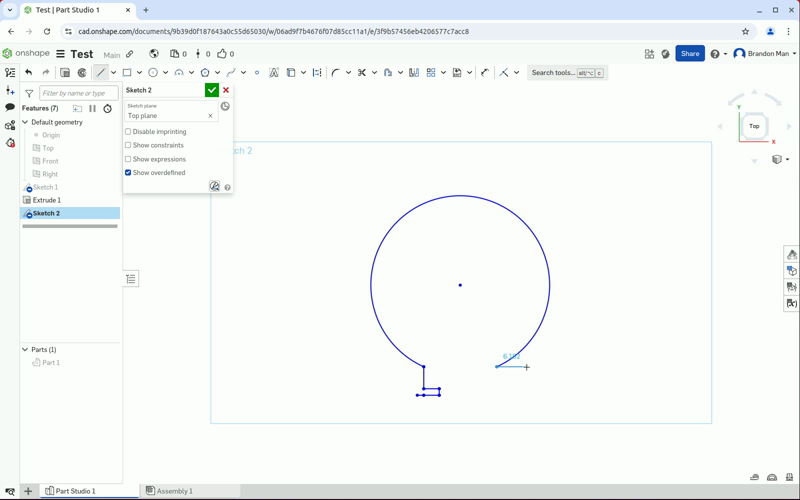
mouse_move(496, 388)
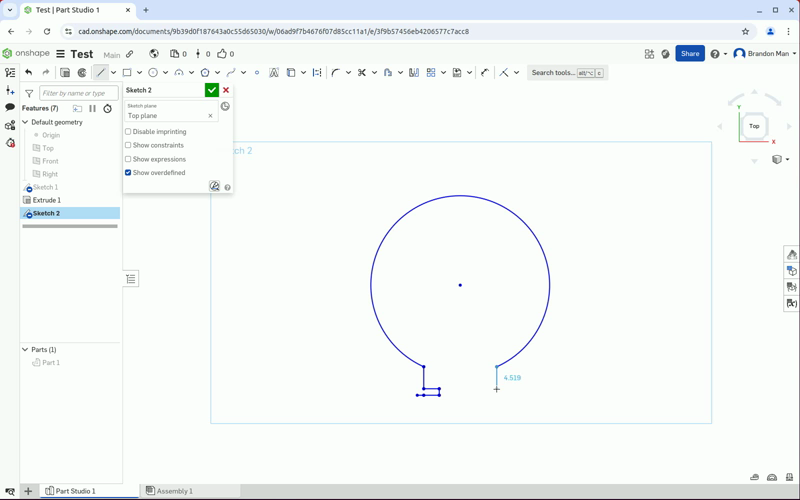
click(496, 388)
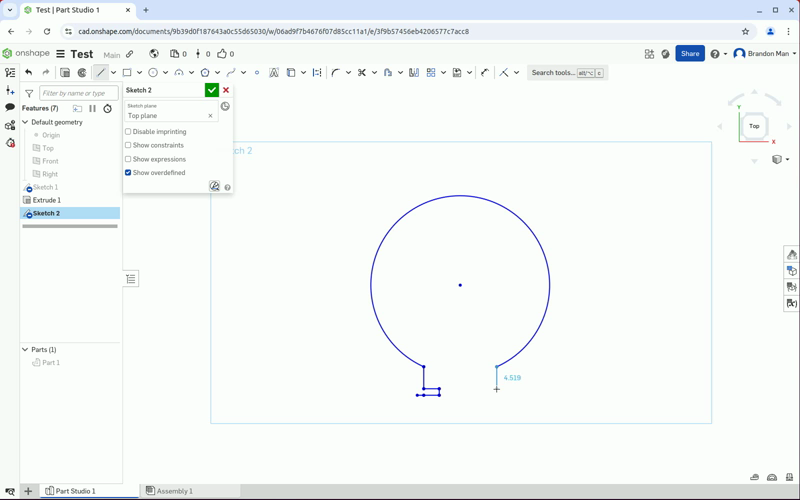
key_up(shift)
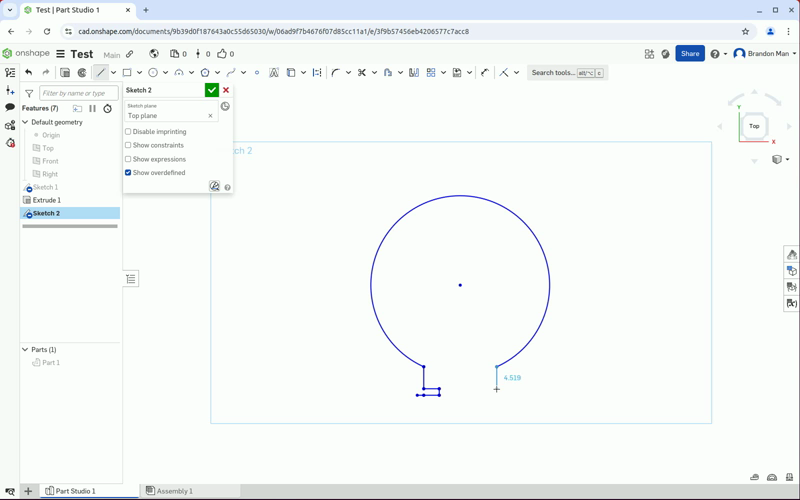
key_down(shift)
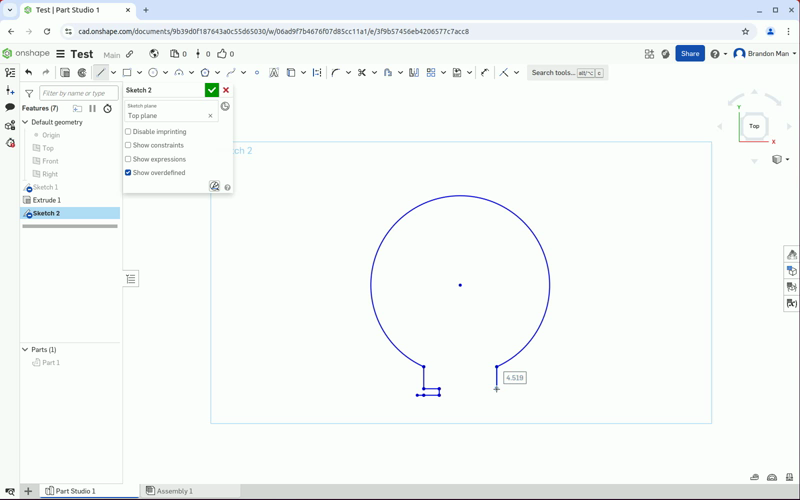
mouse_move(526, 388)
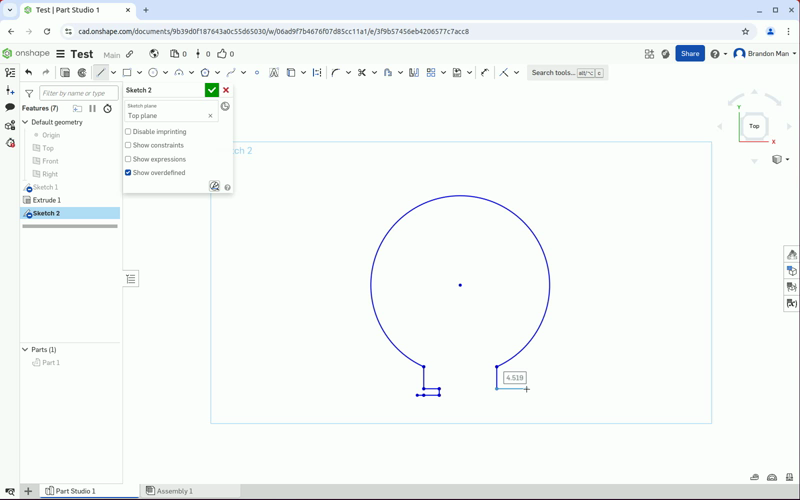
mouse_move(481, 388)
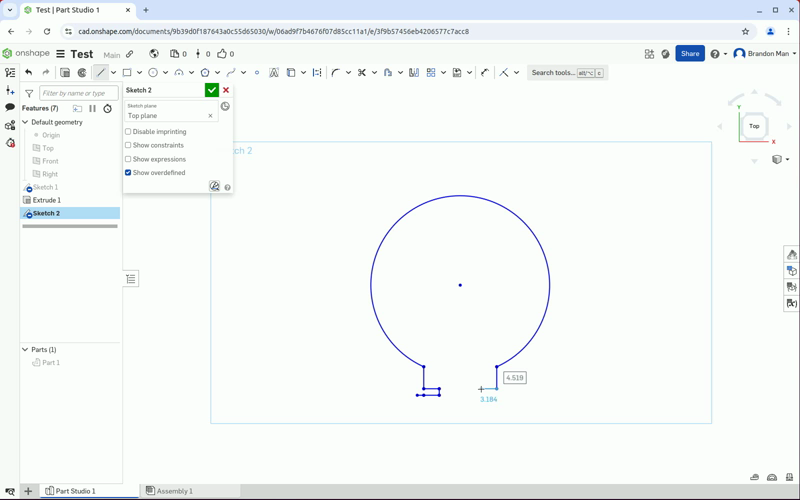
click(481, 388)
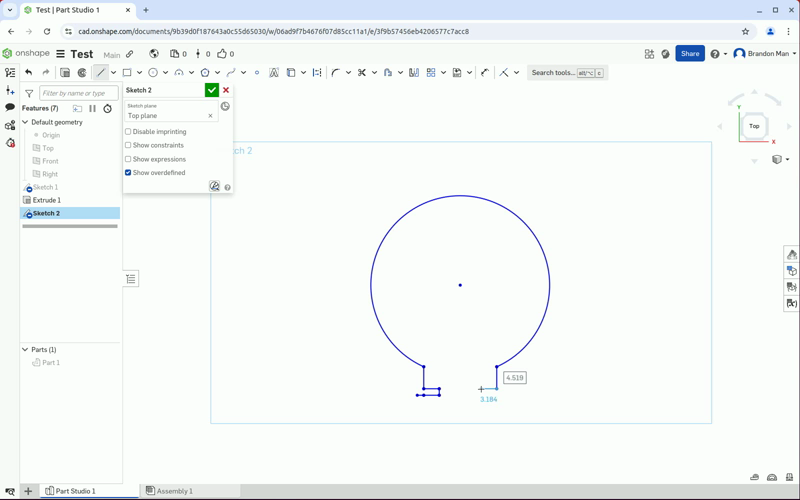
key_up(shift)
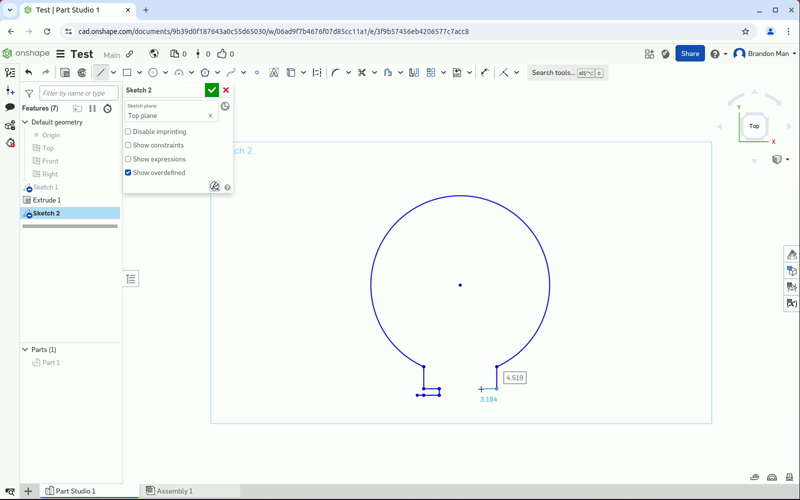
key_down(shift)
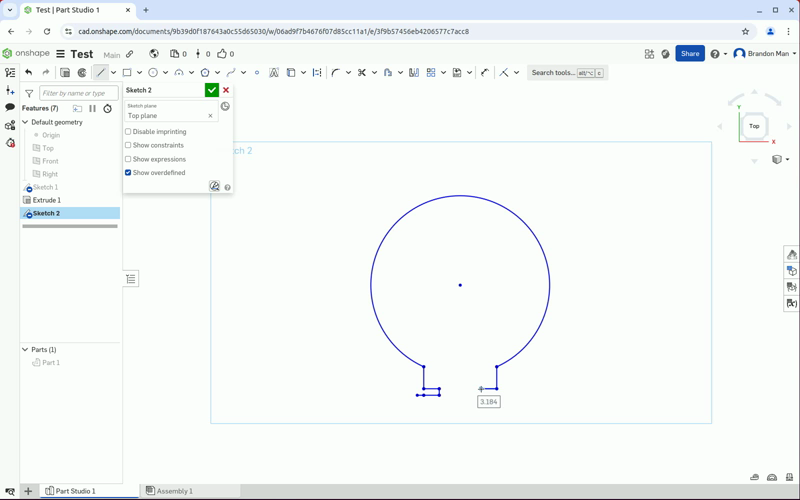
mouse_move(511, 388)
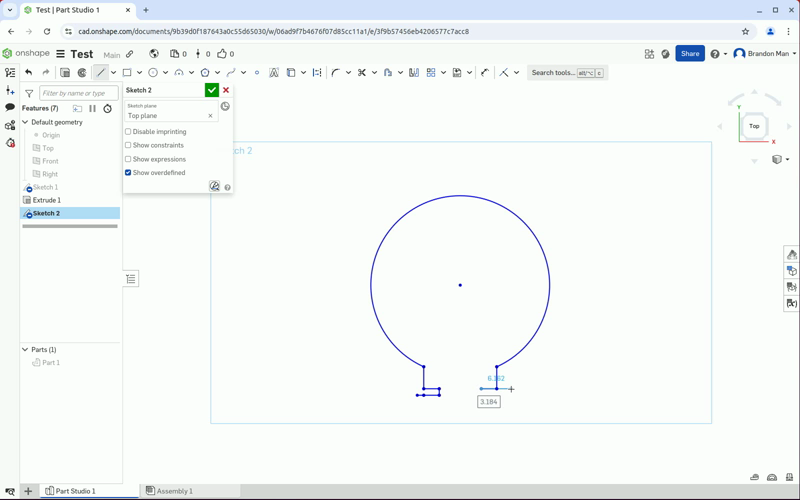
mouse_move(481, 395)
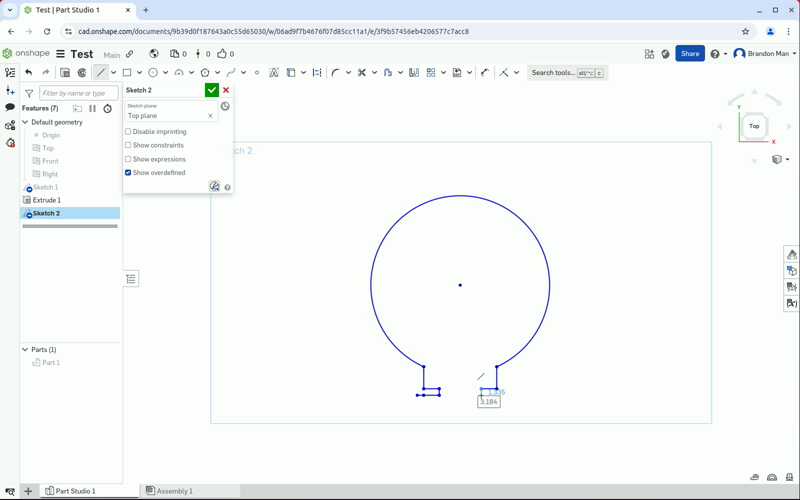
scroll(6)
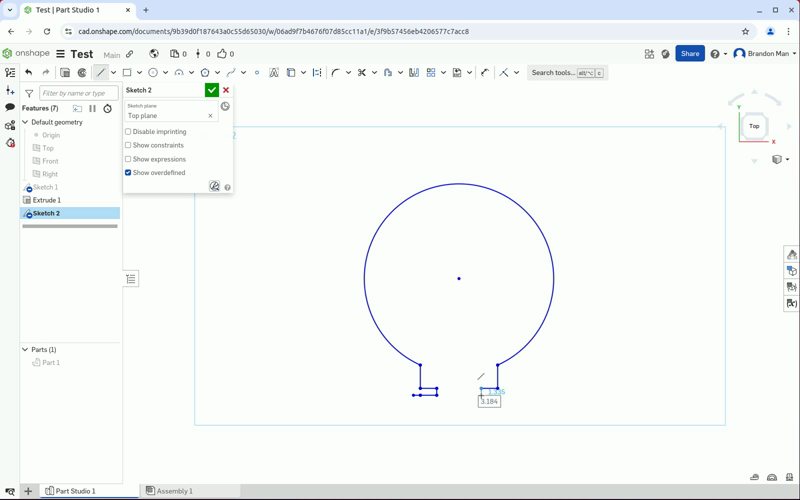
scroll(6)
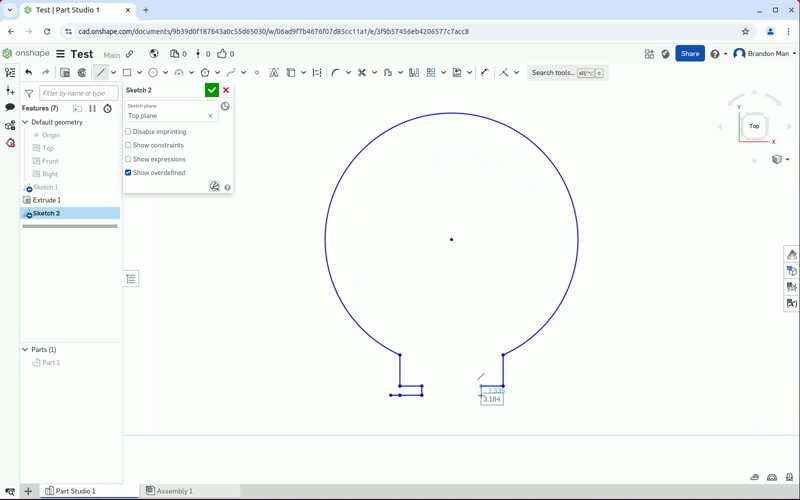
scroll(6)
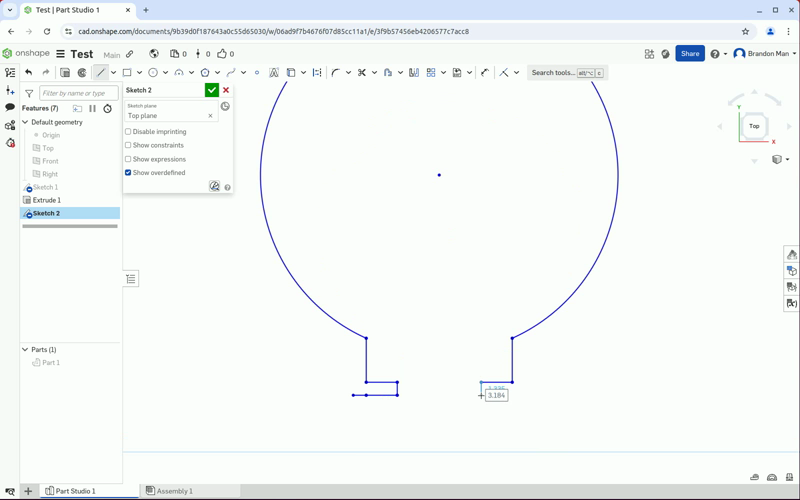
scroll(6)
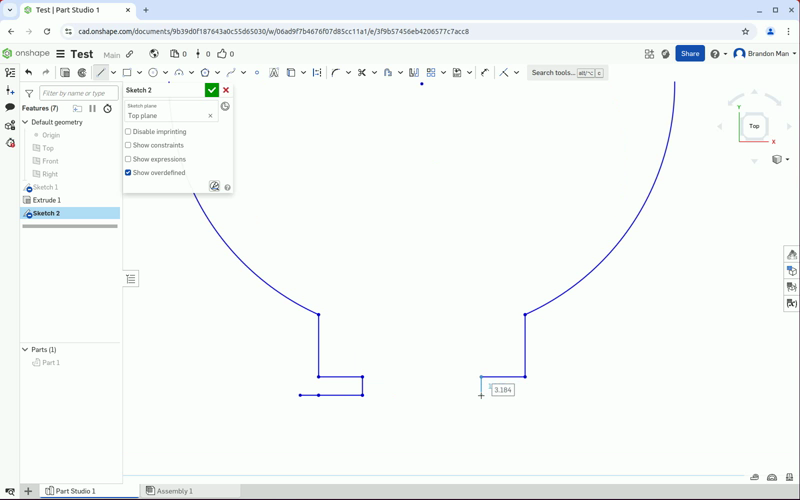
scroll(6)
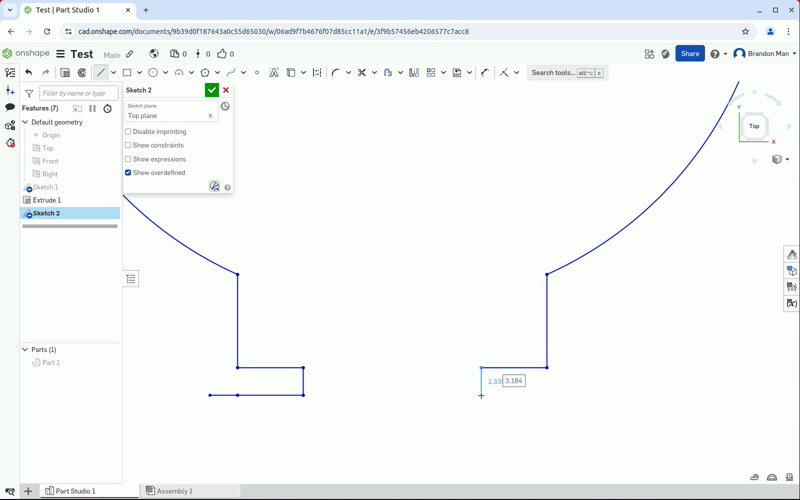
scroll(6)
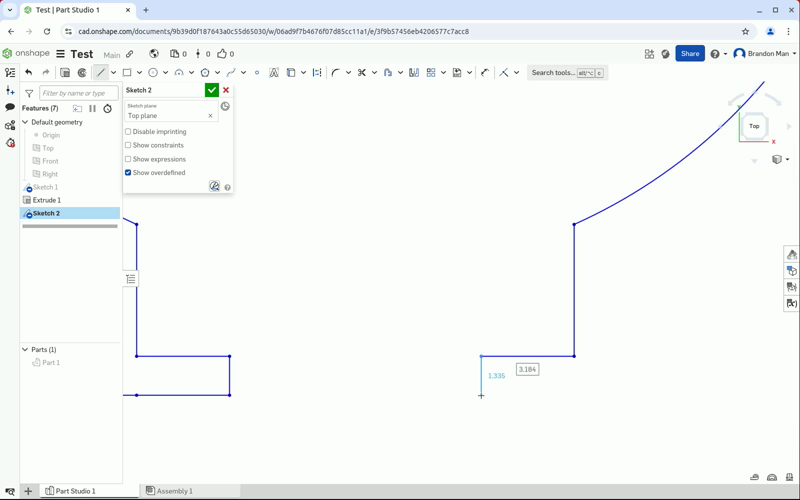
scroll(6)
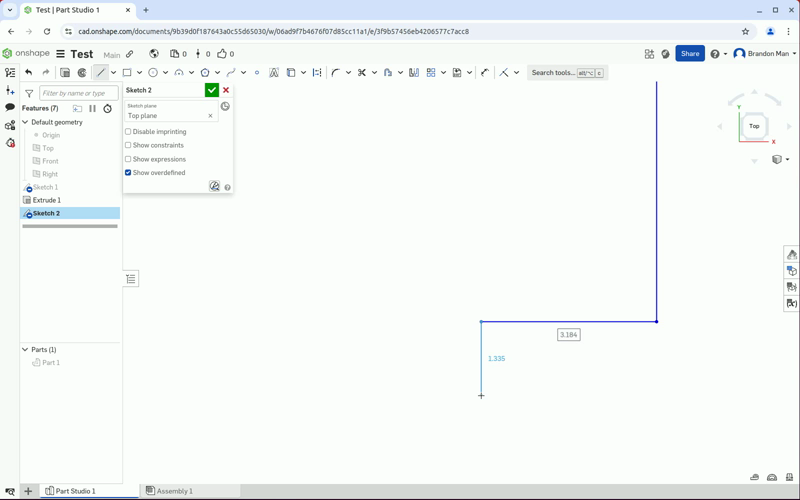
click(481, 395)
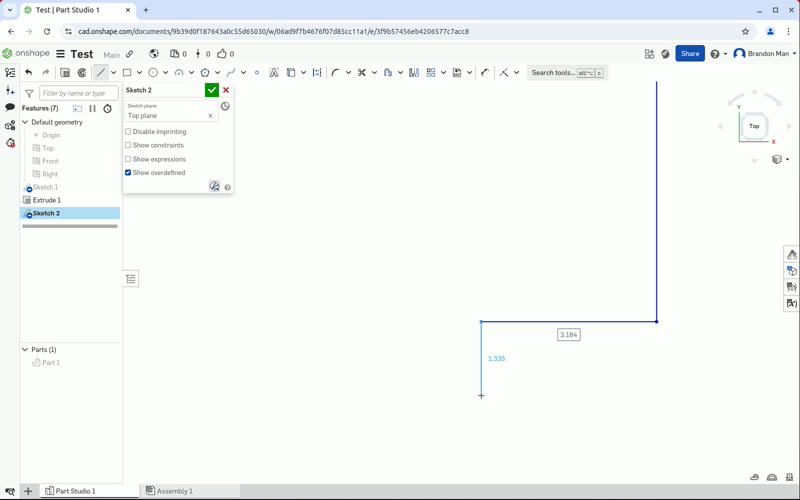
scroll(-6)
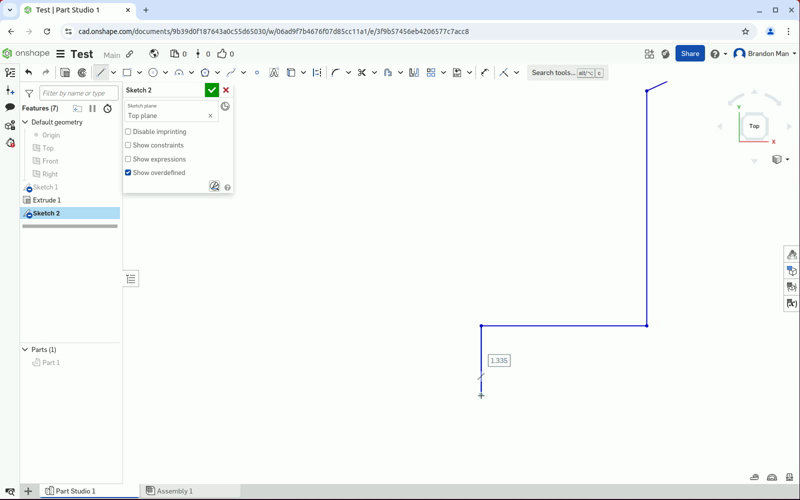
scroll(-6)
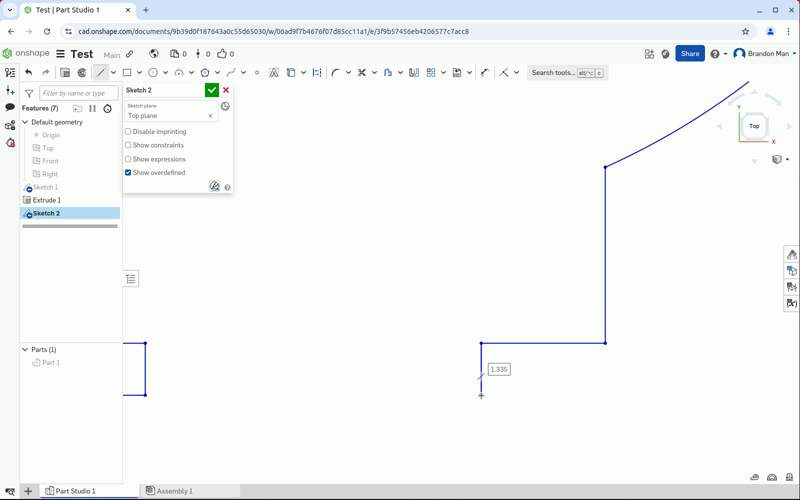
scroll(-6)
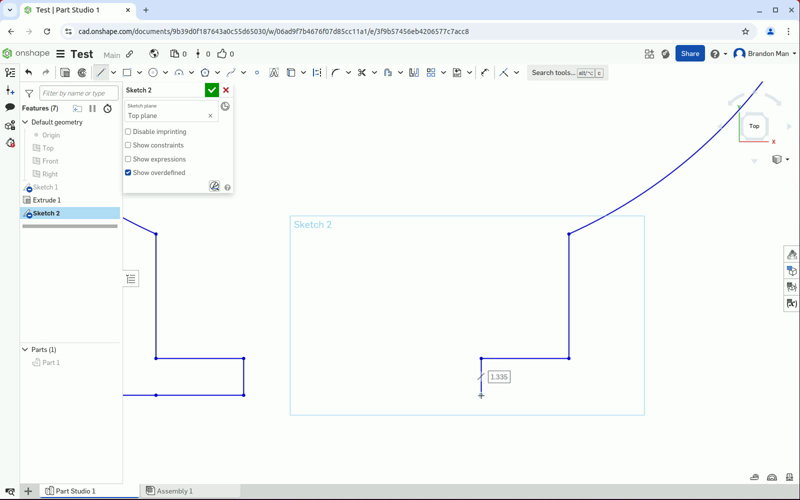
scroll(-6)
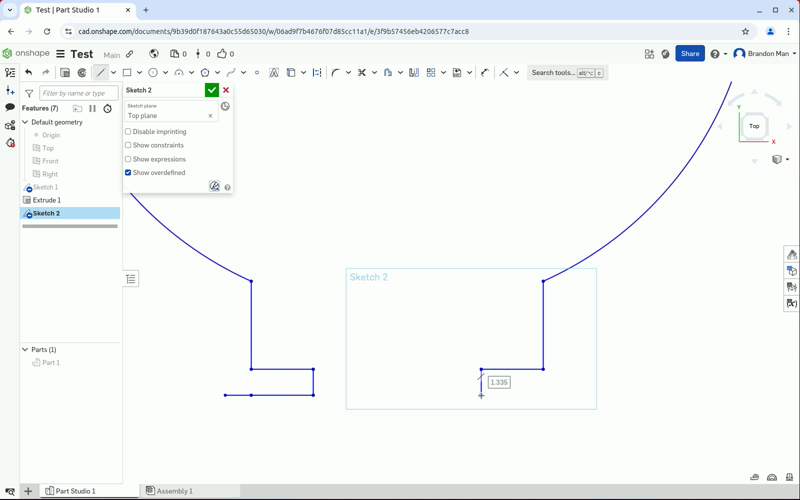
scroll(-6)
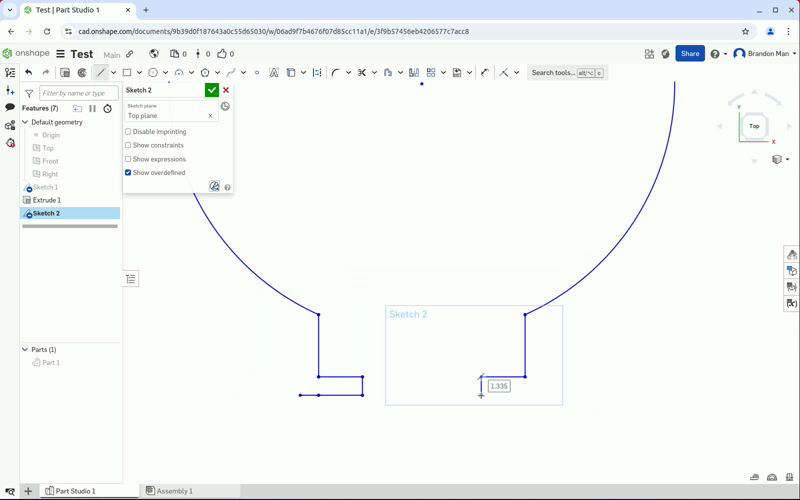
scroll(-6)
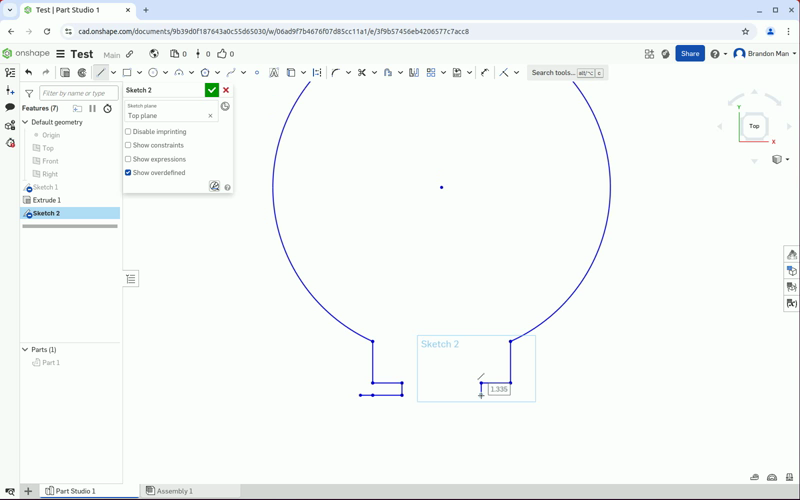
scroll(-6)
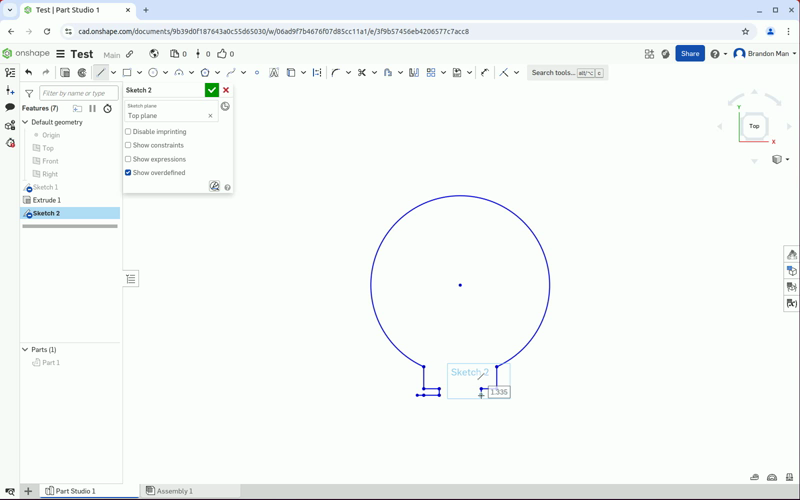
key_up(shift)
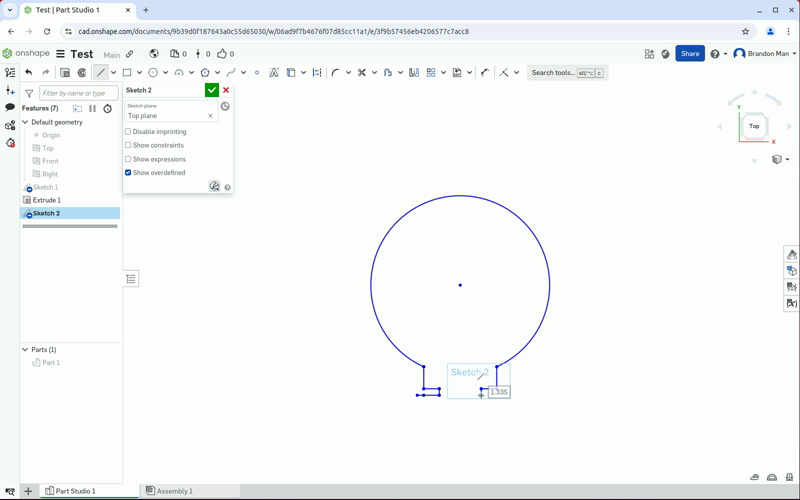
key_down(shift)
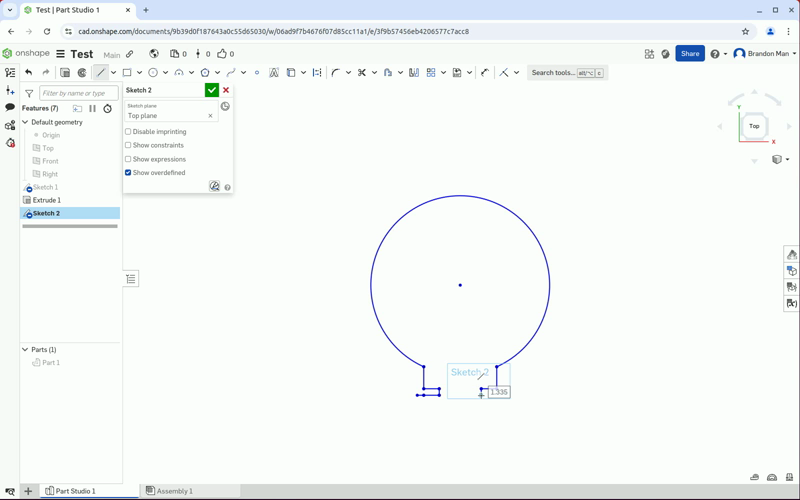
mouse_move(511, 395)
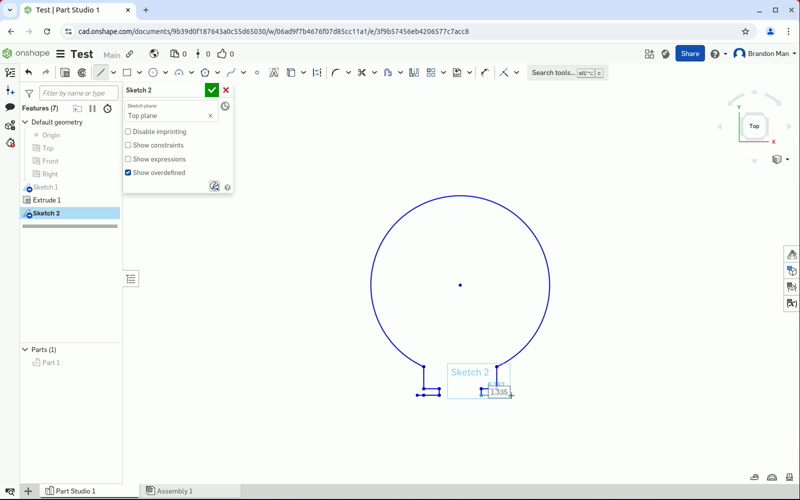
mouse_move(496, 395)
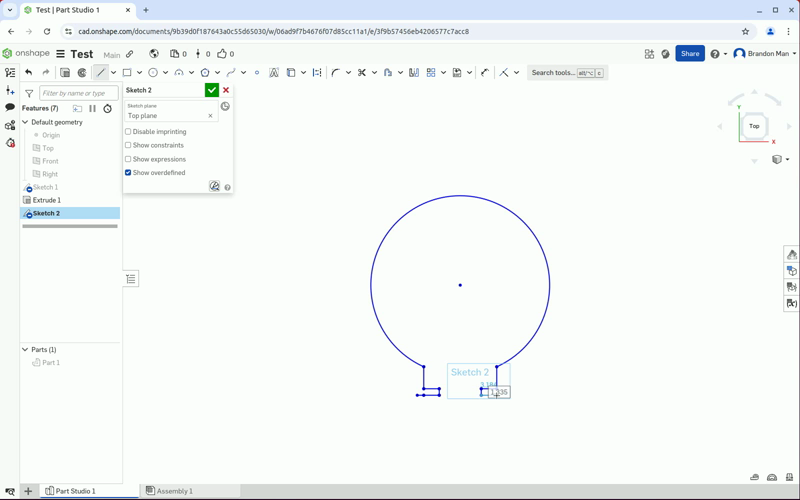
click(496, 395)
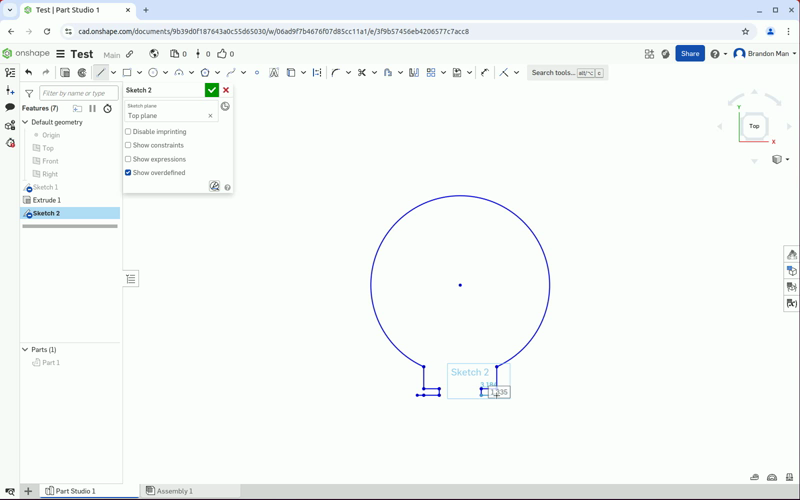
key_up(shift)
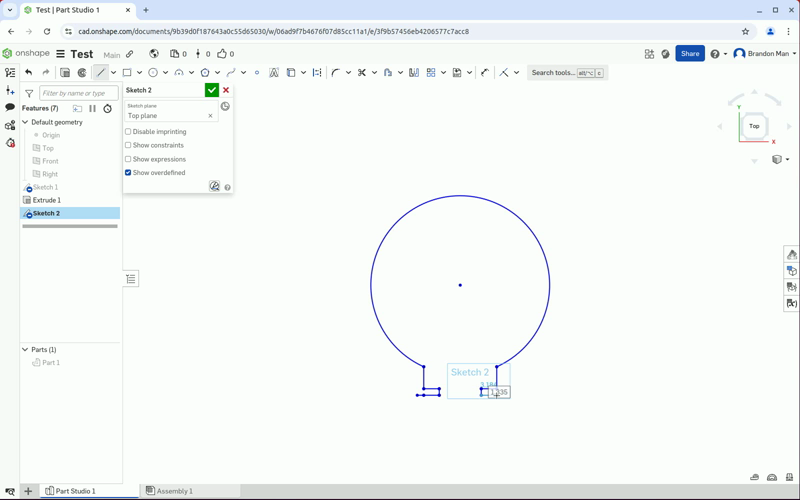
key_down(shift)
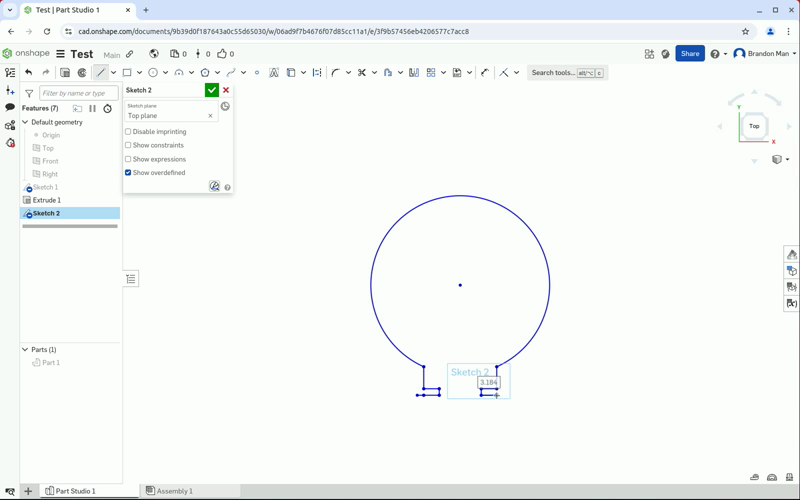
mouse_move(526, 395)
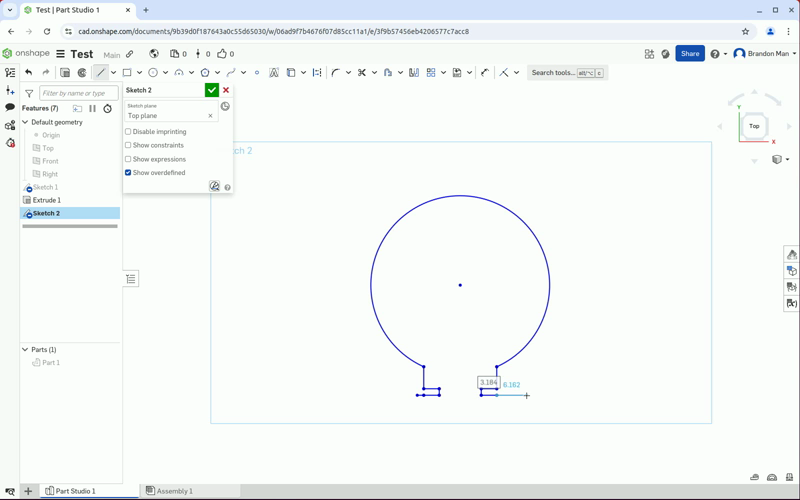
mouse_move(503, 395)
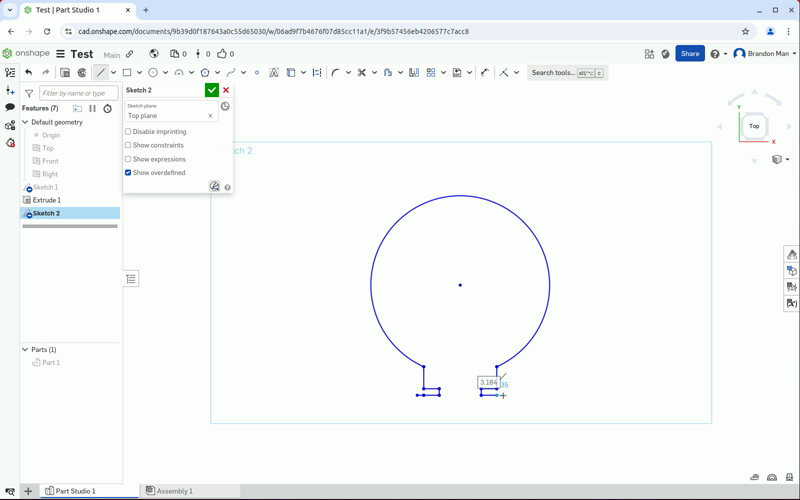
scroll(6)
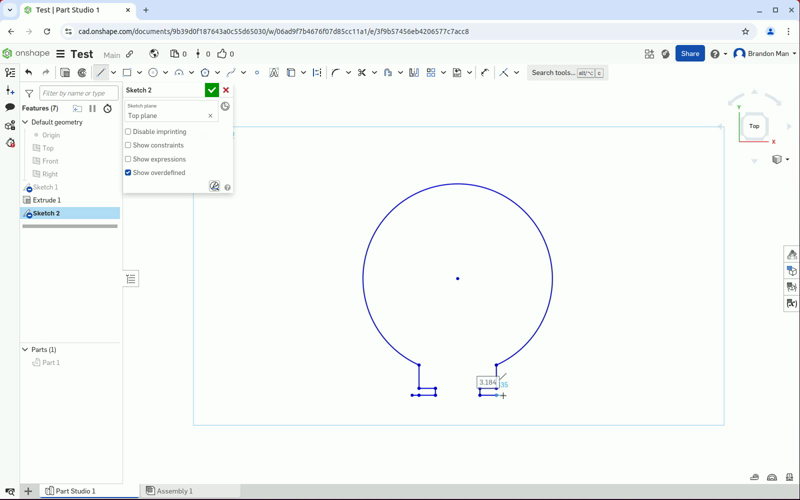
scroll(6)
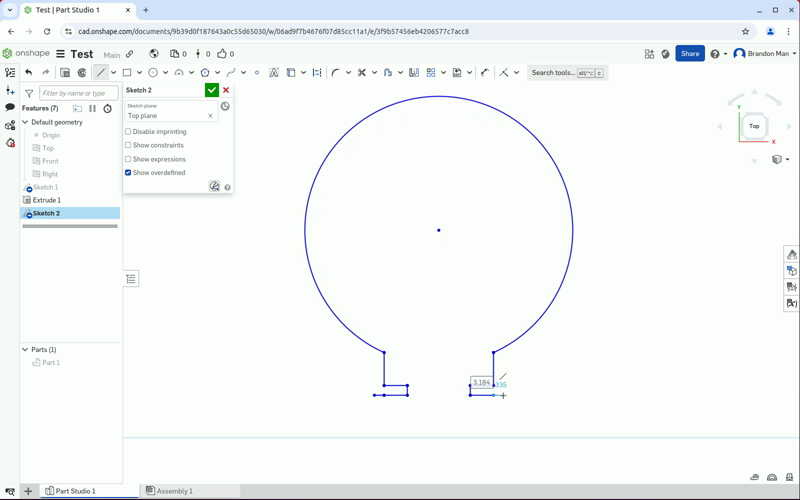
scroll(6)
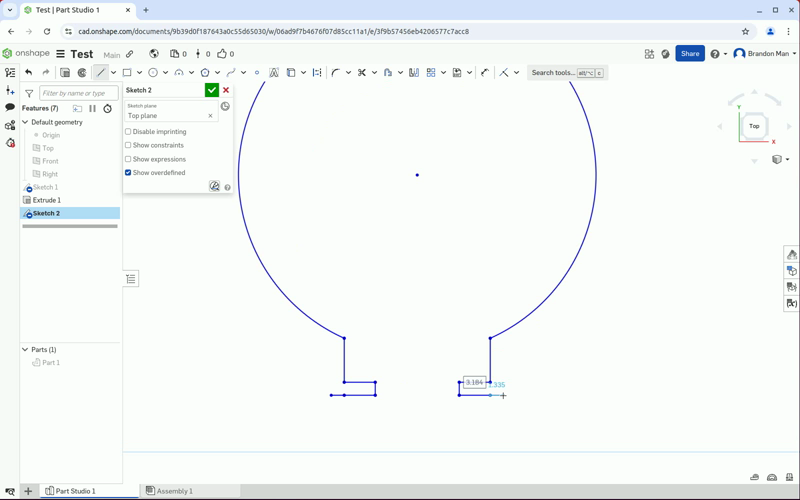
scroll(6)
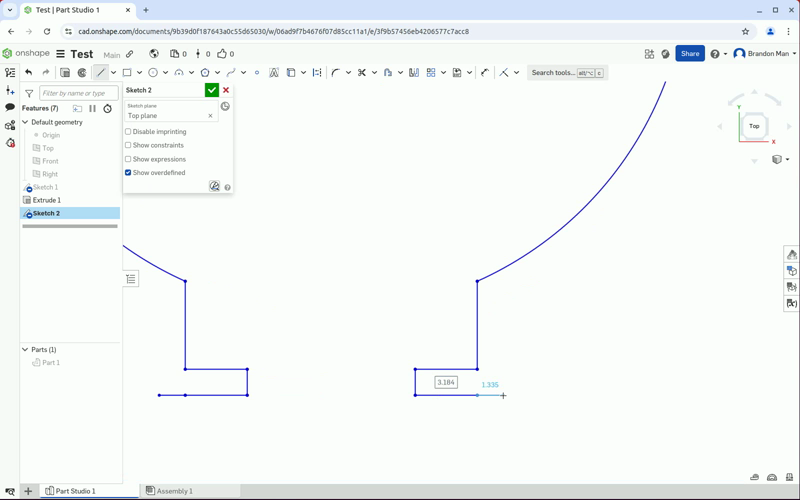
scroll(6)
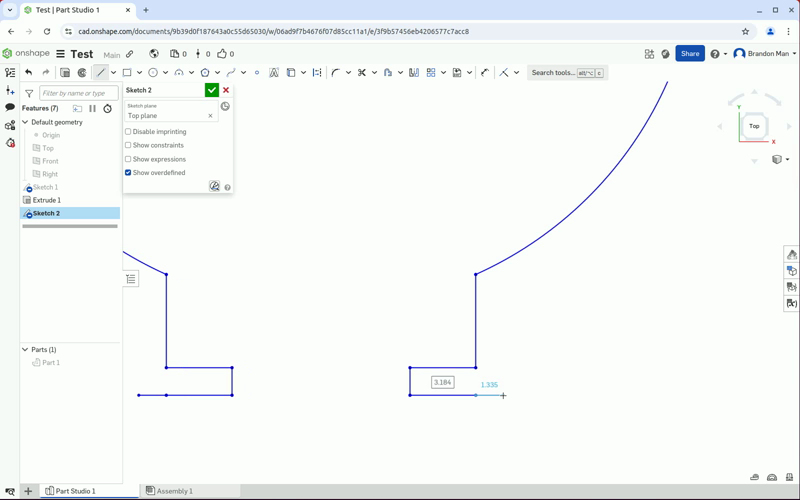
scroll(6)
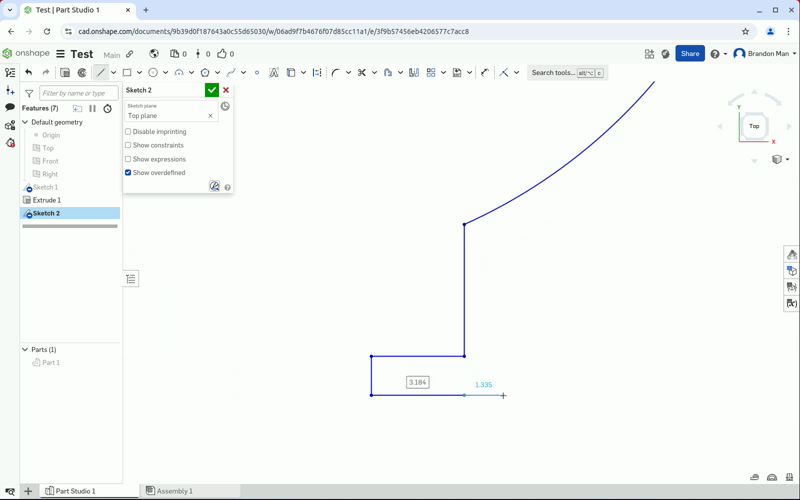
scroll(6)
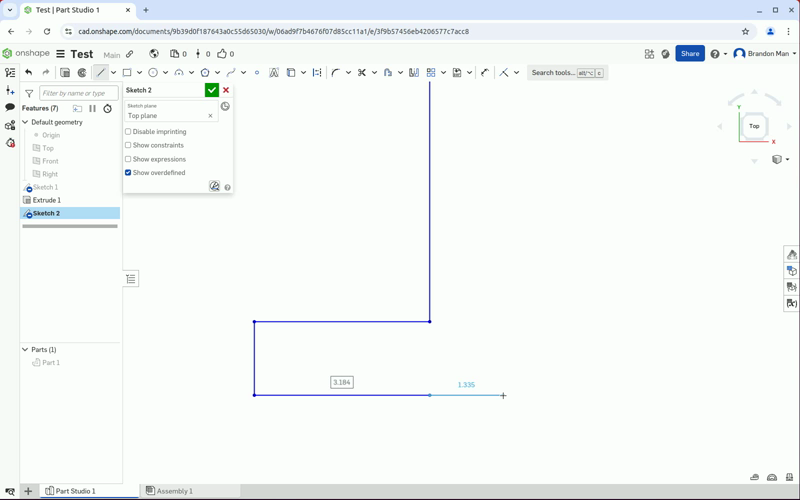
click(503, 395)
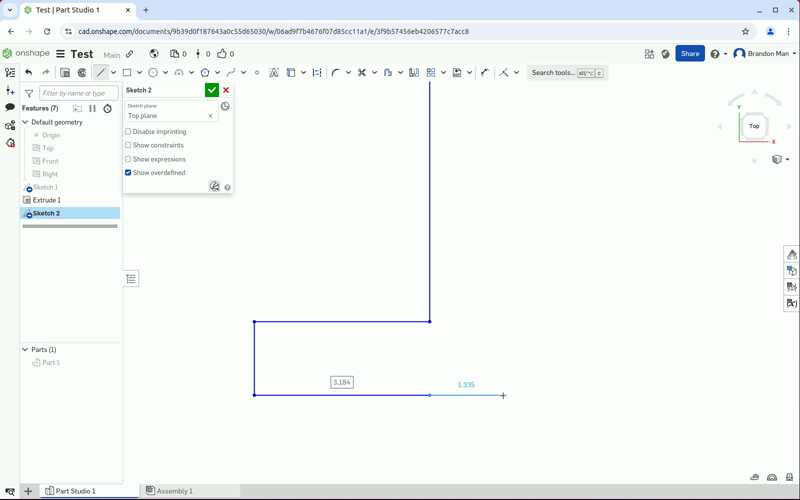
scroll(-6)
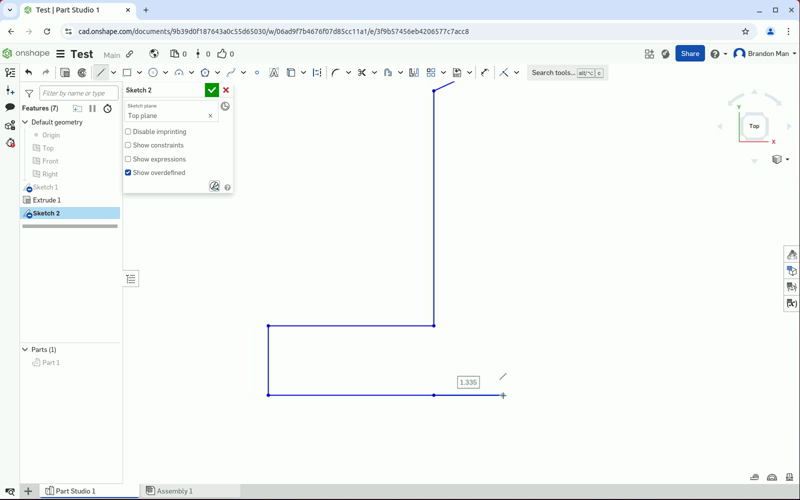
scroll(-6)
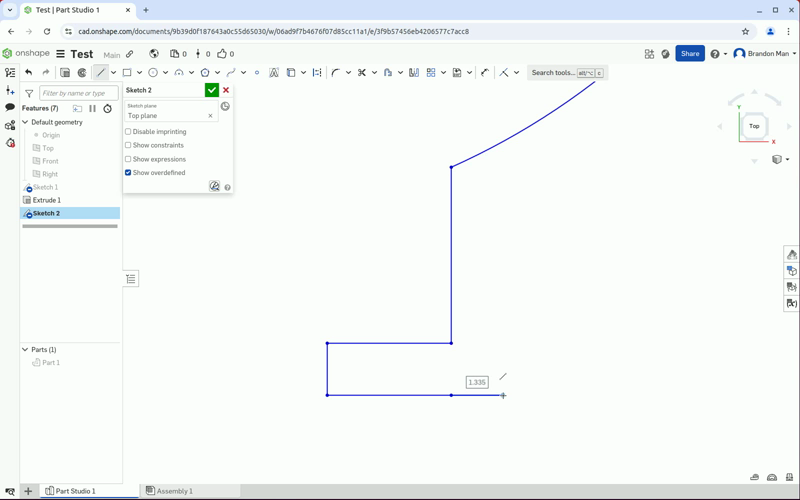
scroll(-6)
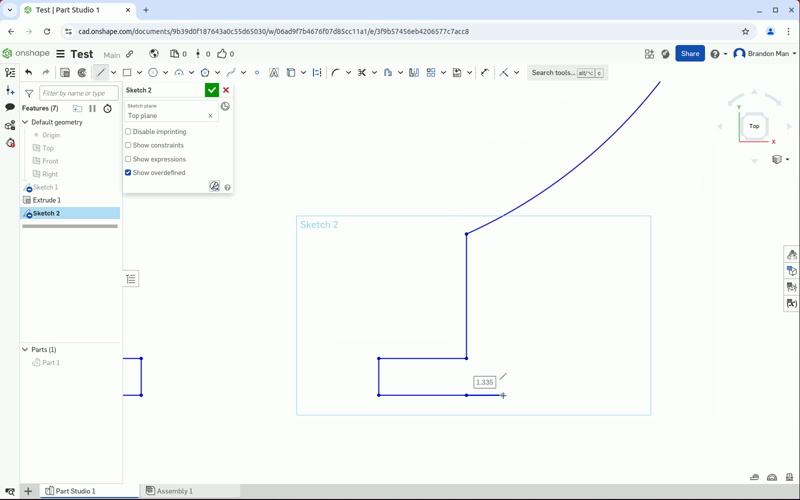
scroll(-6)
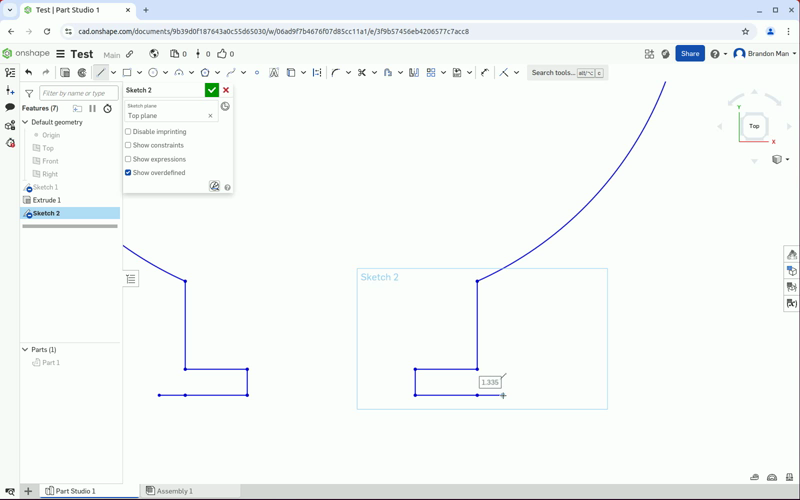
scroll(-6)
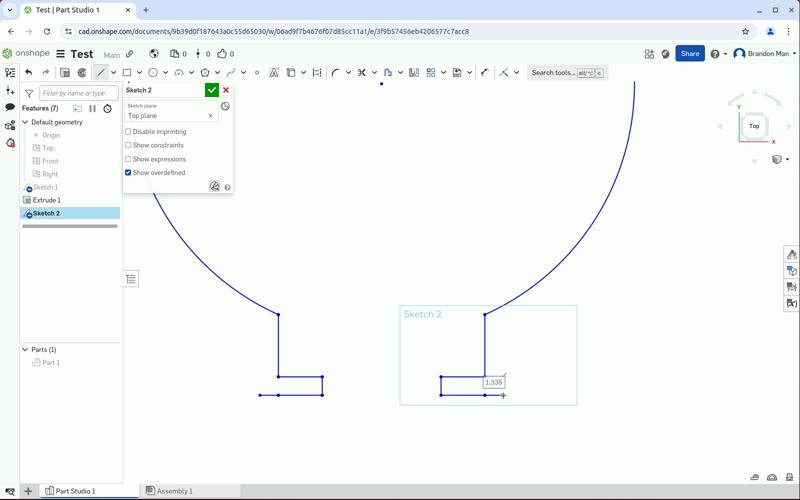
scroll(-6)
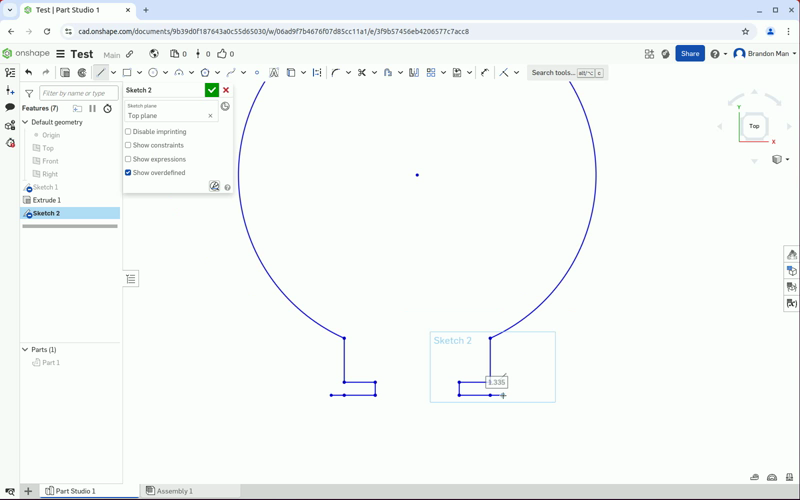
scroll(-6)
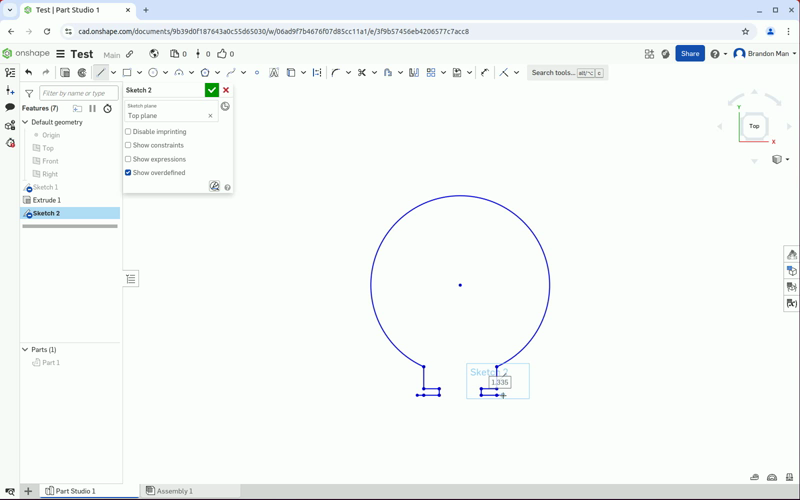
key_up(shift)
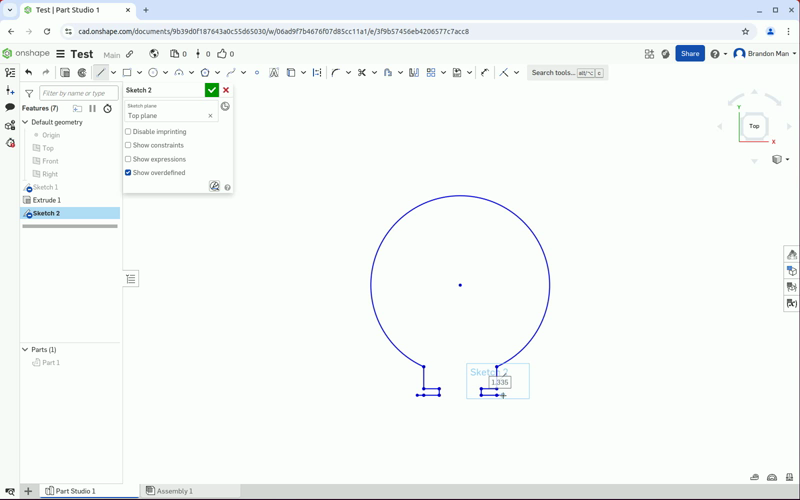
key_down(shift)
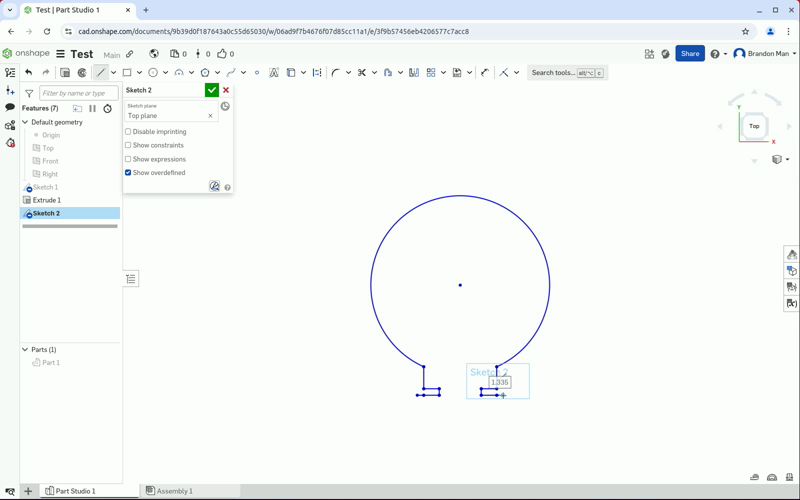
mouse_move(533, 395)
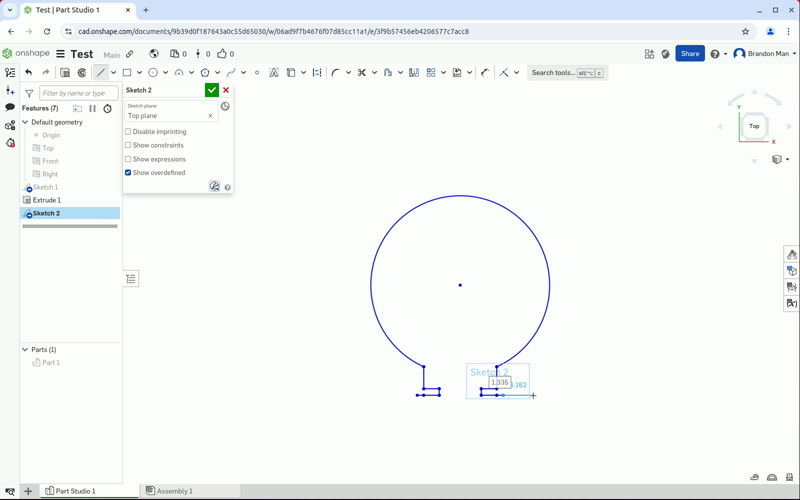
mouse_move(503, 371)
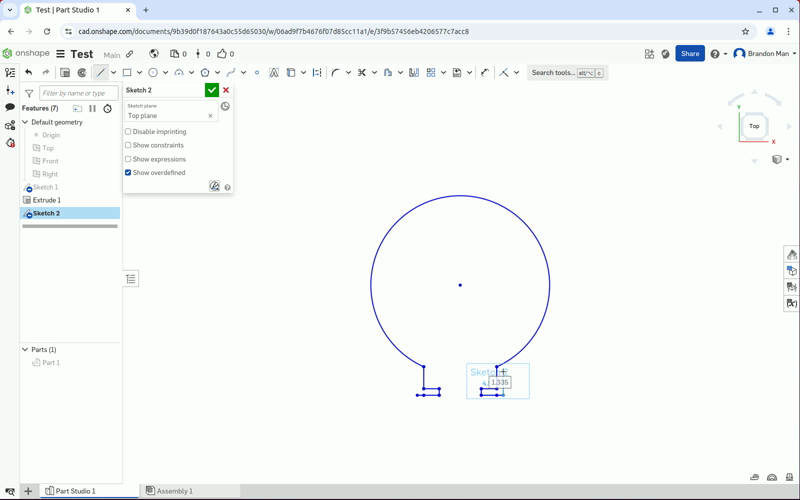
click(503, 371)
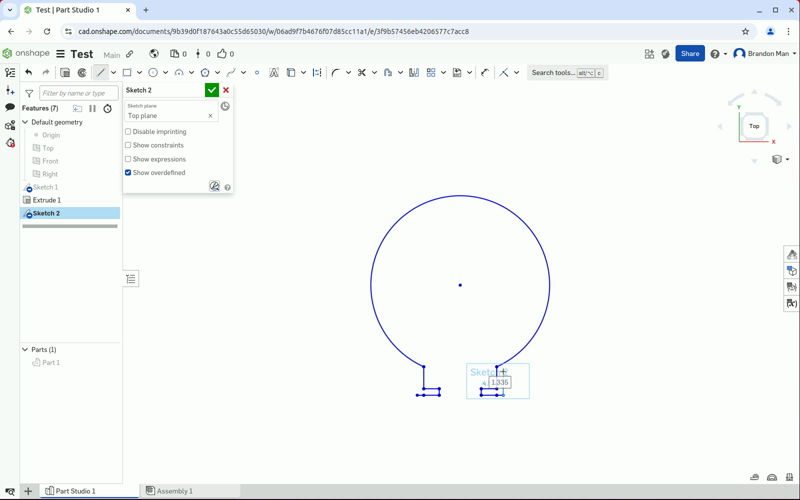
key_up(shift)
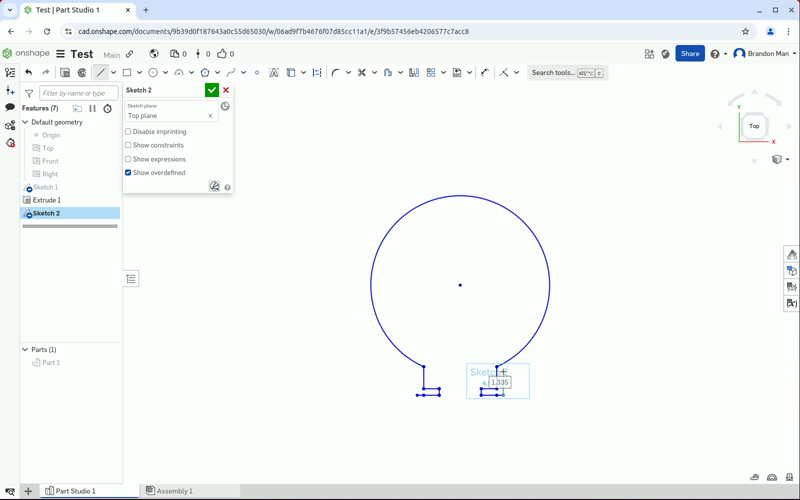
key(esc)
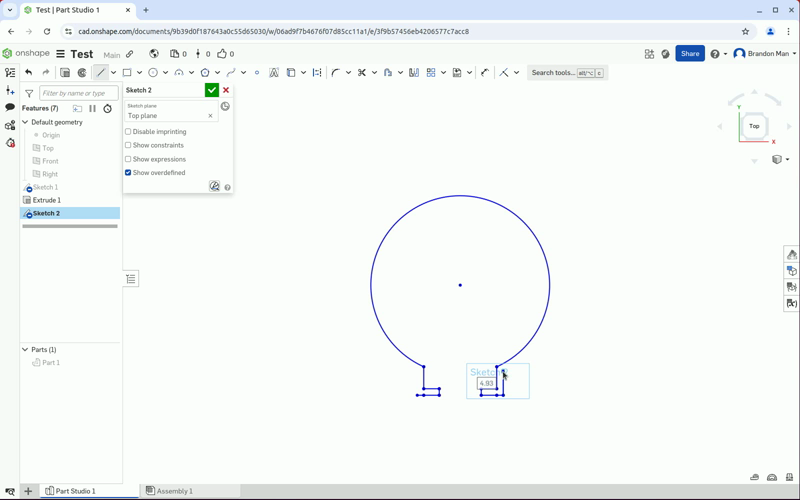
key(a)
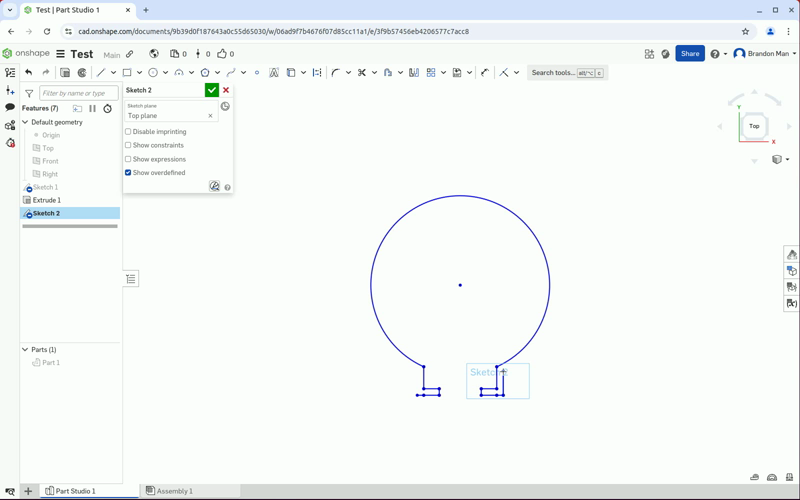
mouse_move(503, 371)
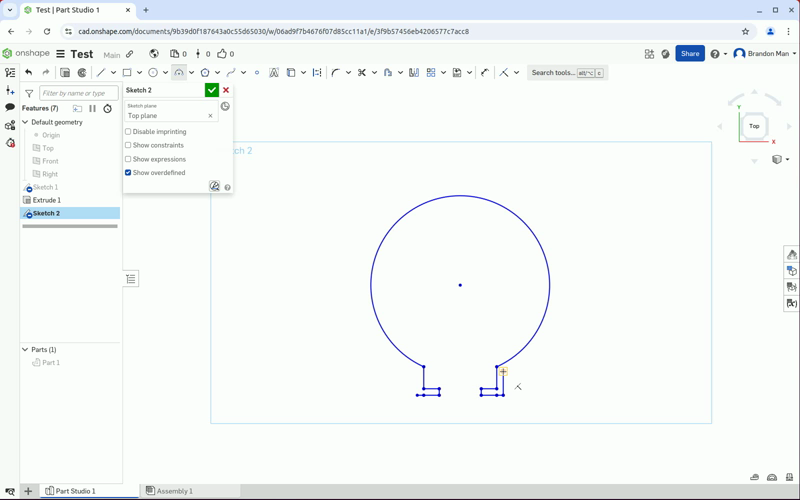
click(503, 371)
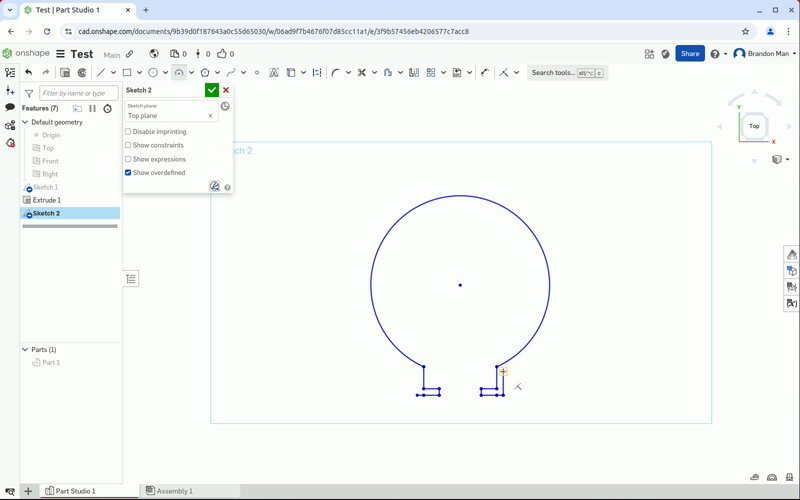
key_down(shift)
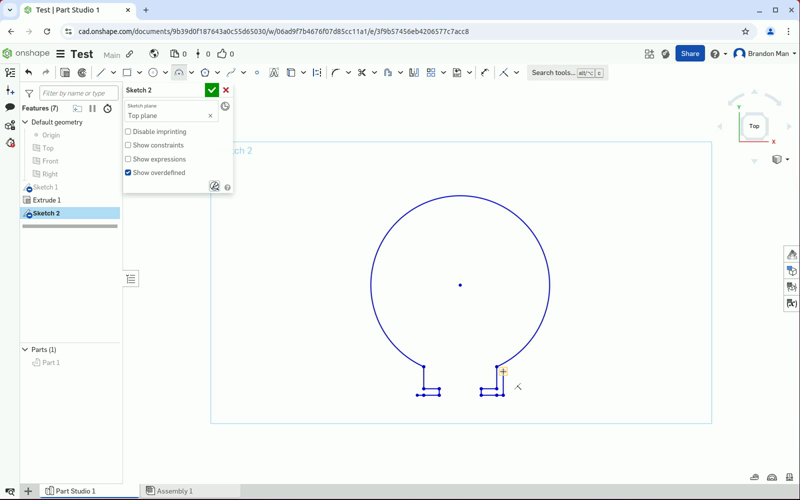
mouse_move(417, 371)
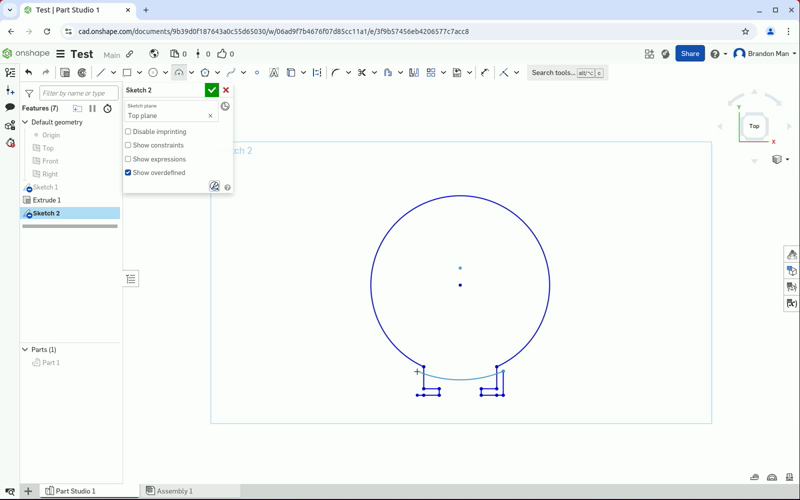
click(417, 371)
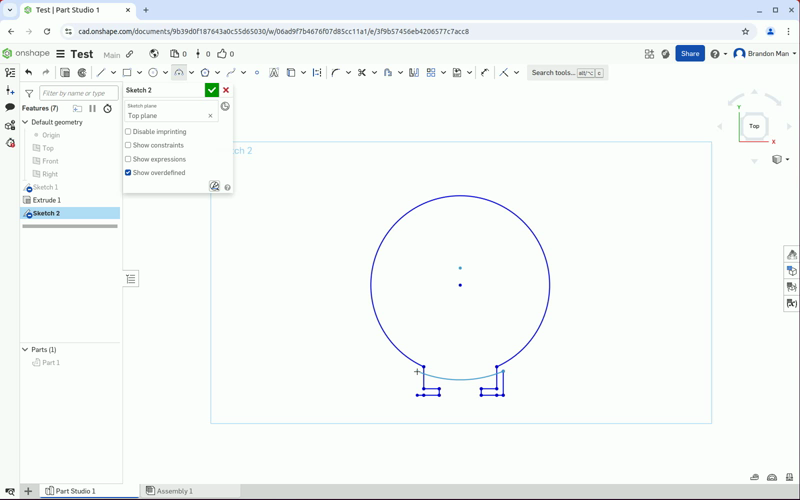
mouse_move(460, 190)
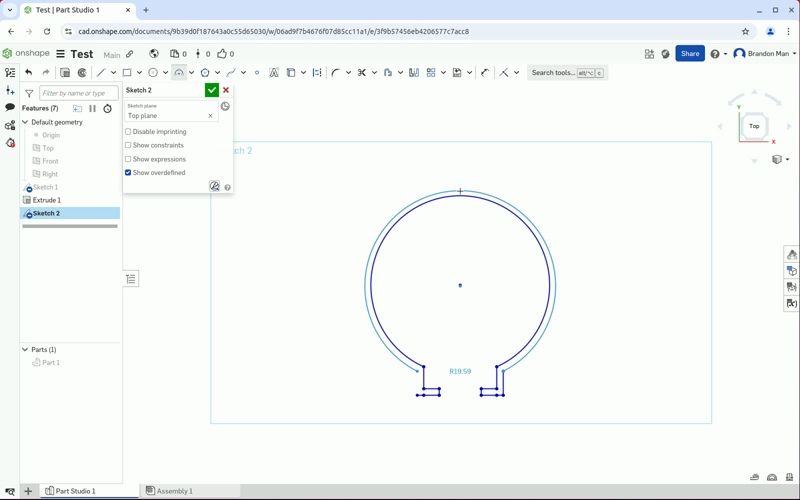
click(460, 190)
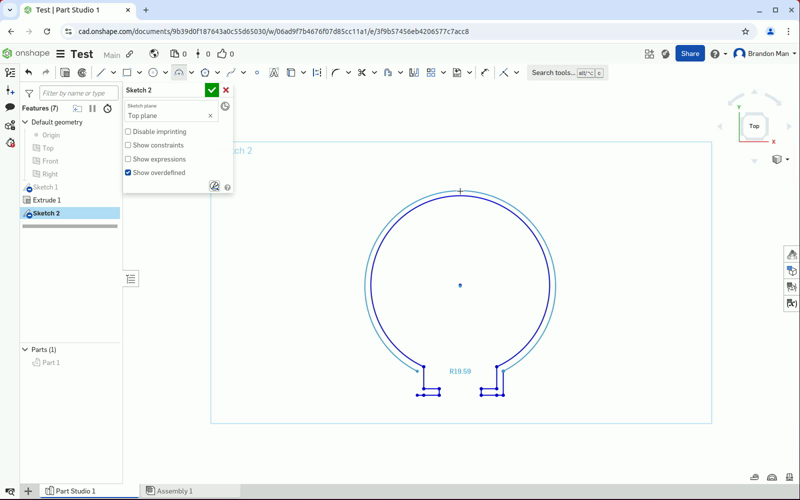
key_up(shift)
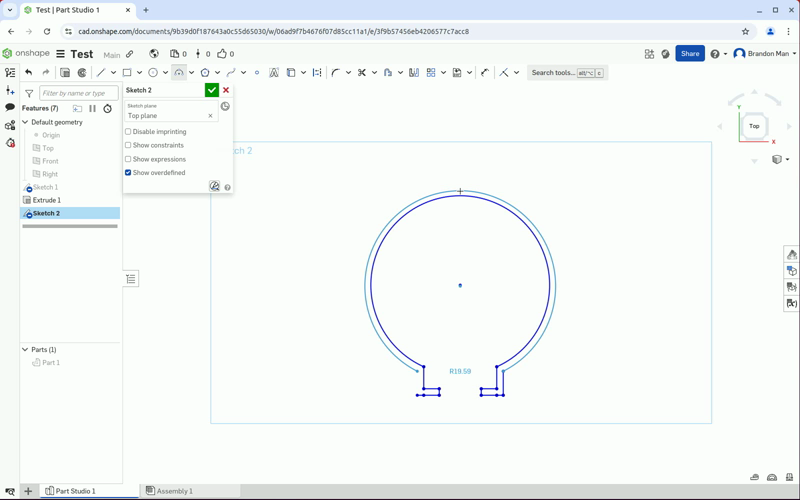
key(esc)
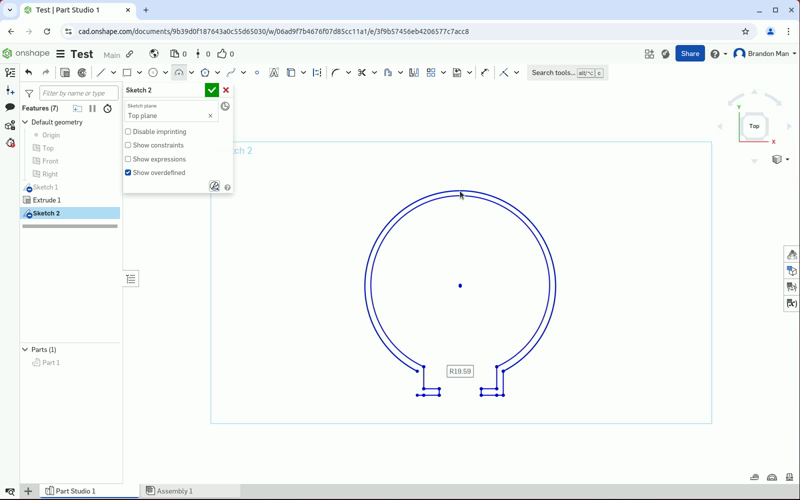
key(l)
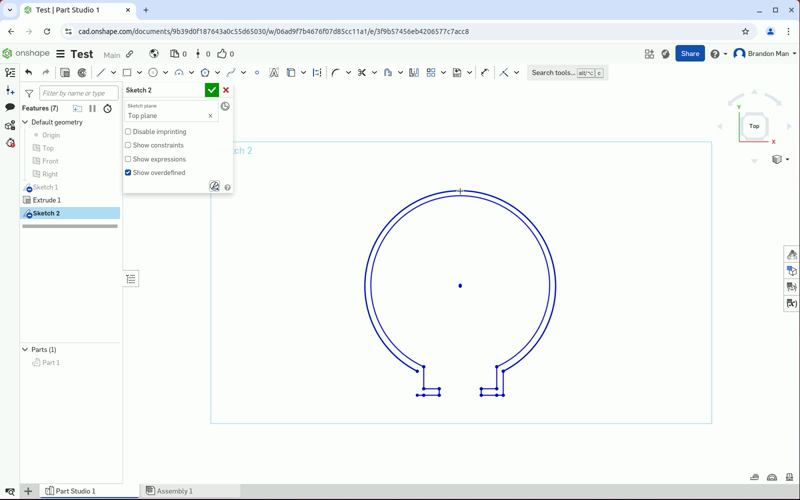
mouse_move(417, 371)
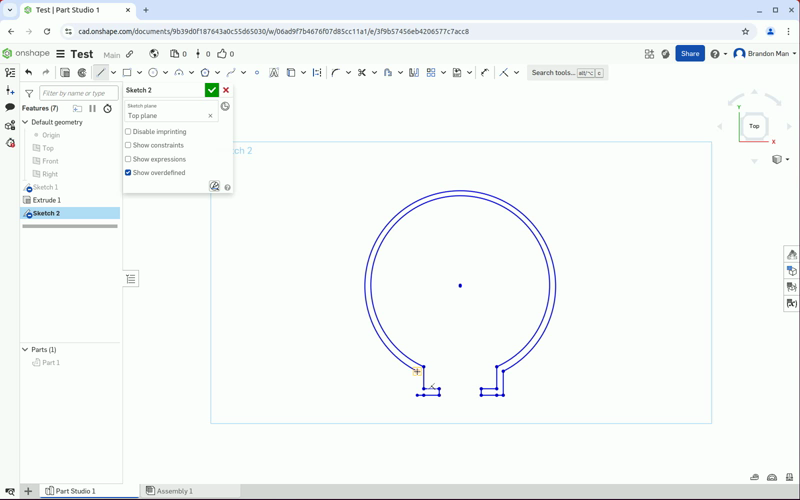
click(417, 371)
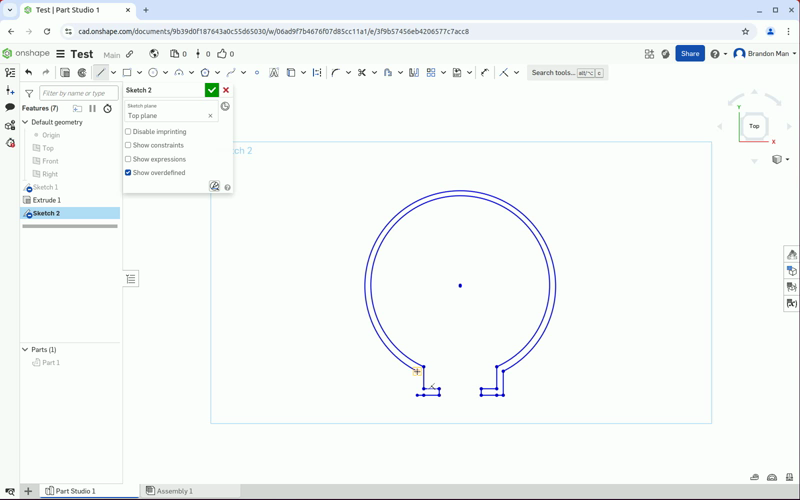
mouse_move(447, 371)
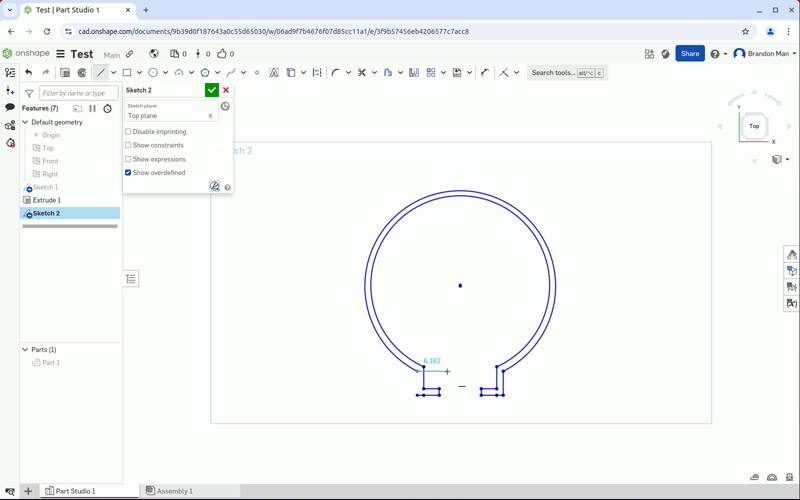
key_down(shift)
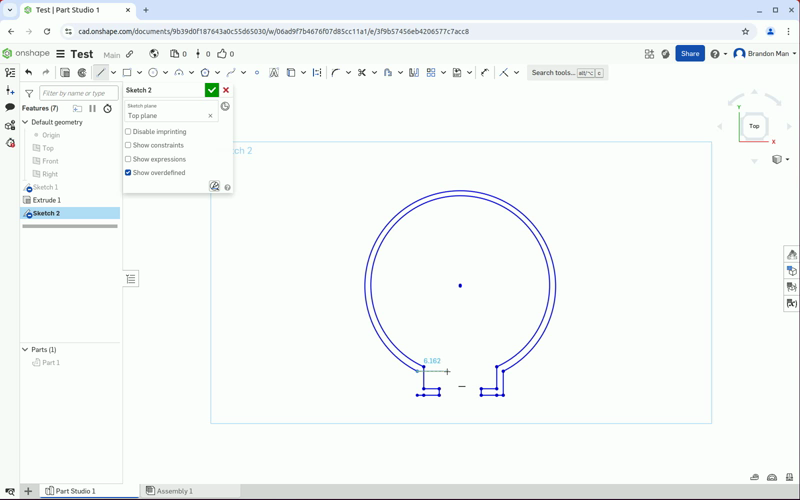
mouse_move(417, 395)
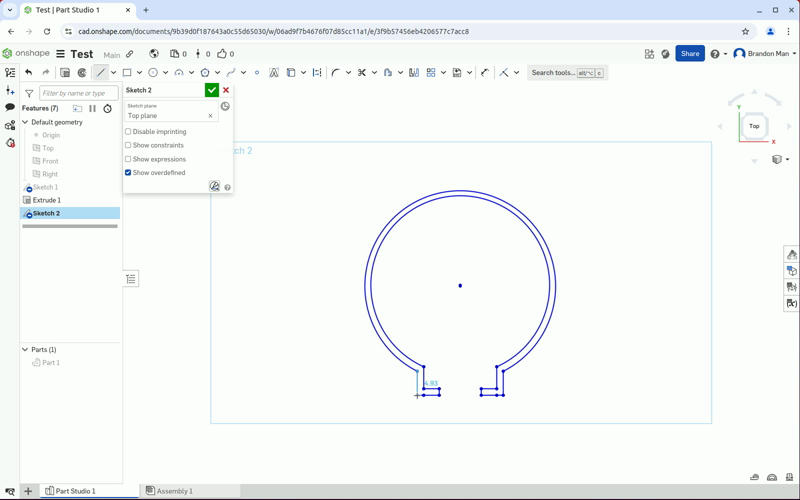
key_up(shift)
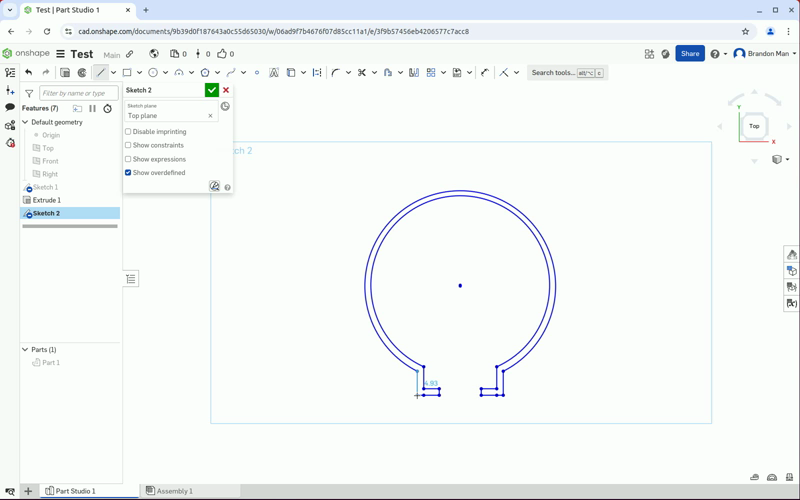
click(417, 395)
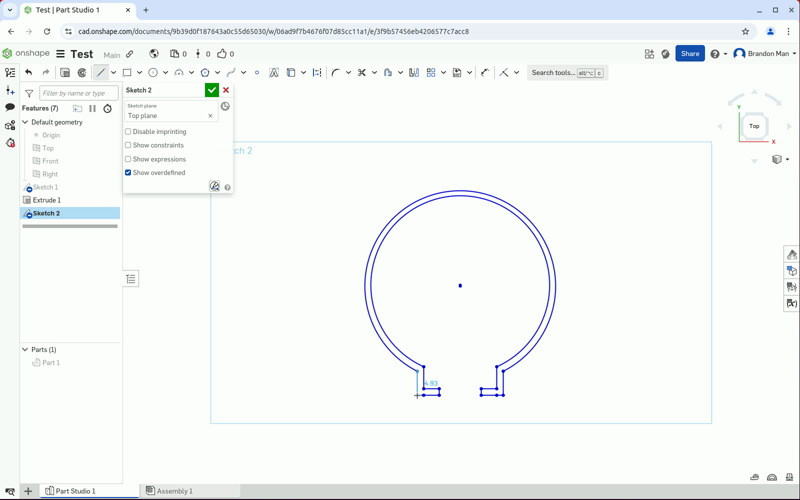
key(esc)
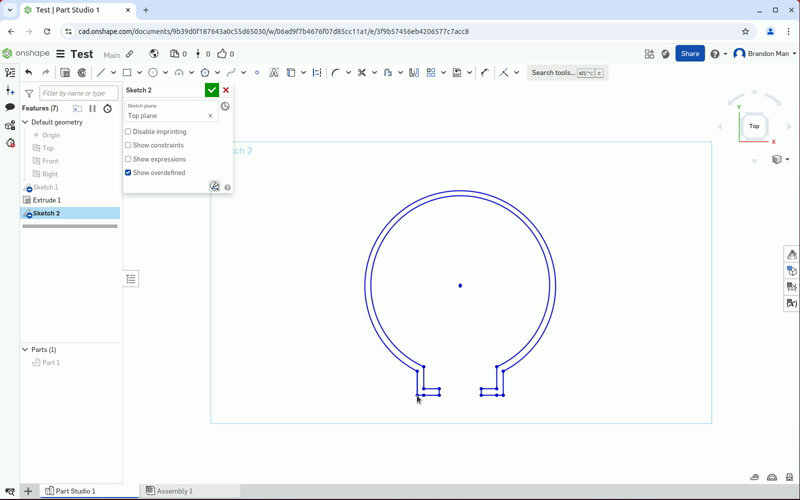
mouse_move(401, 358)
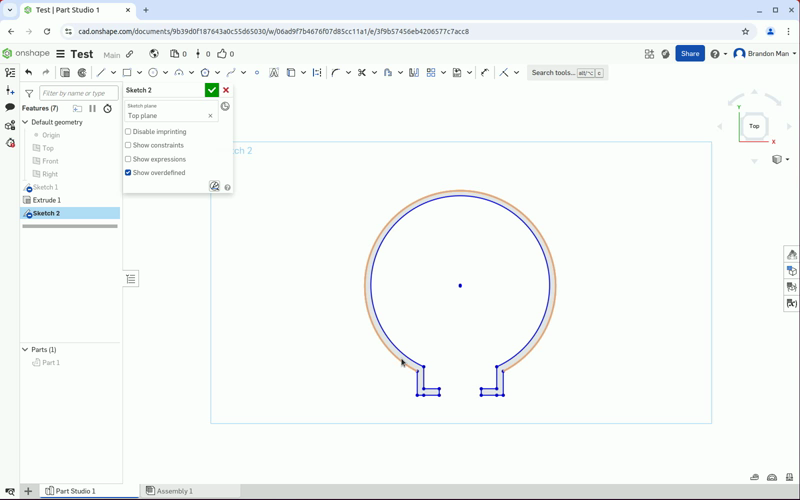
click(401, 358)
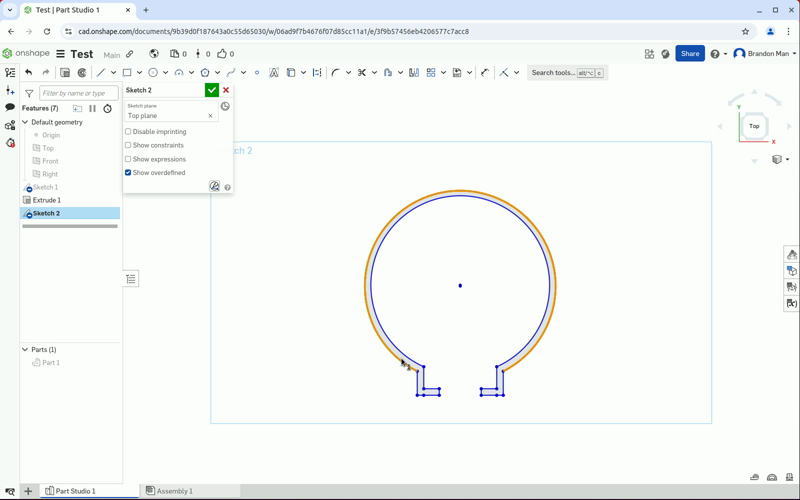
mouse_move(73, 352)
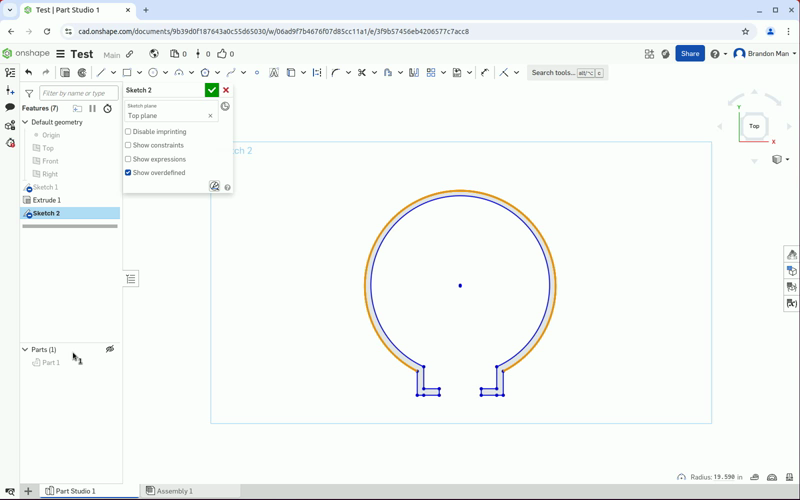
key(shift+y)
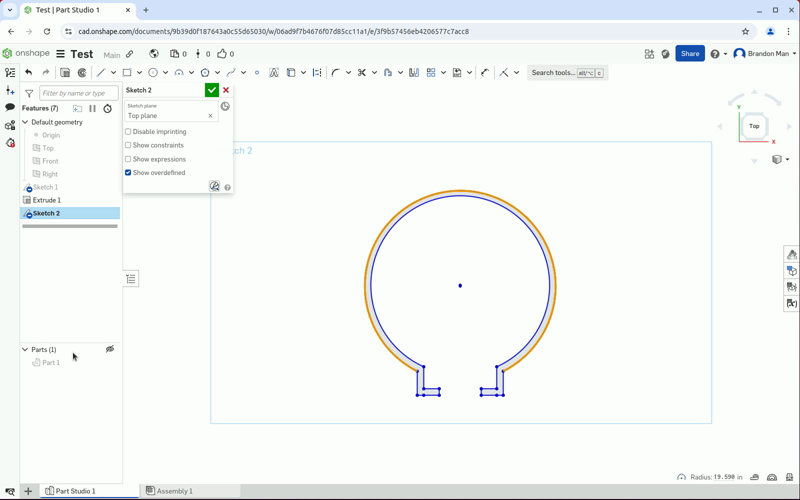
key(shift+e)
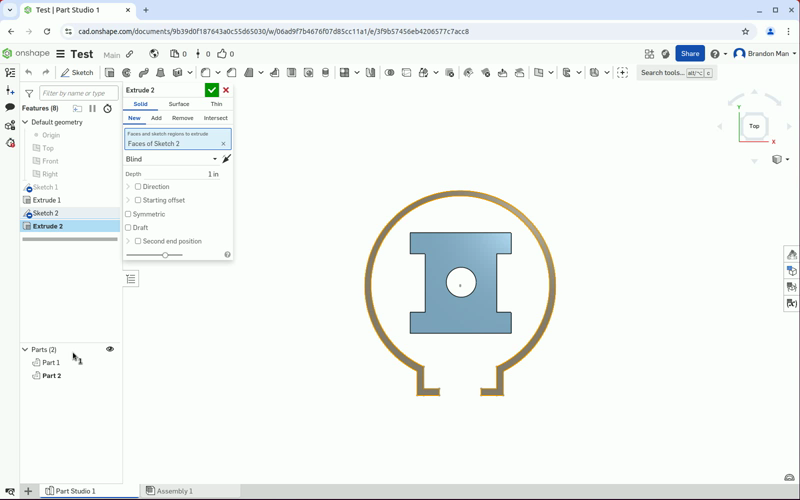
mouse_move(143, 106)
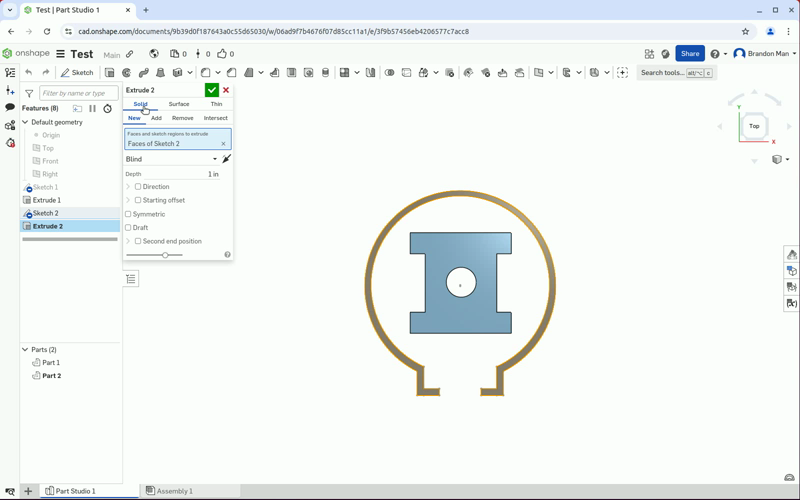
click(143, 106)
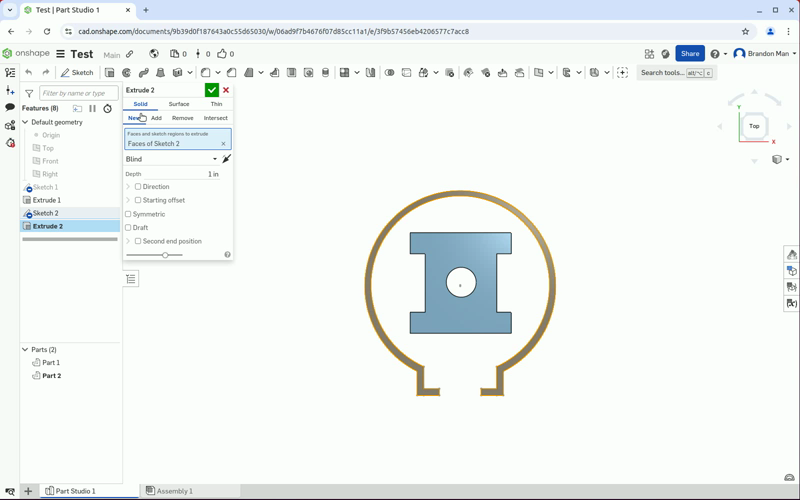
mouse_move(137, 120)
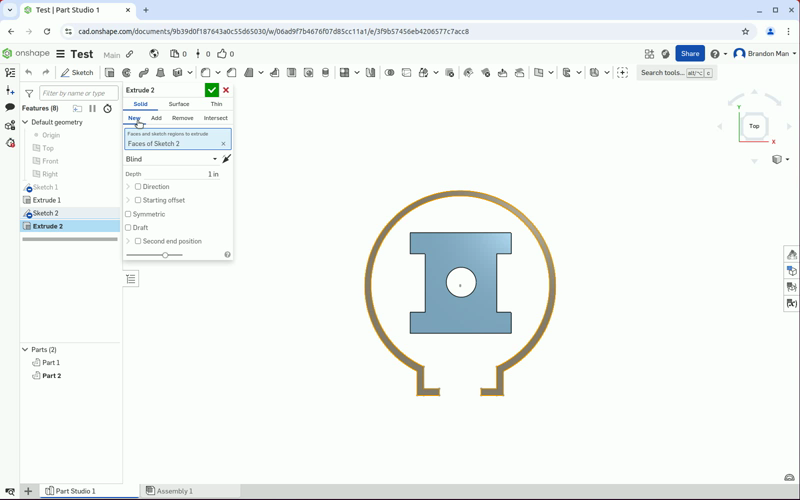
click(137, 120)
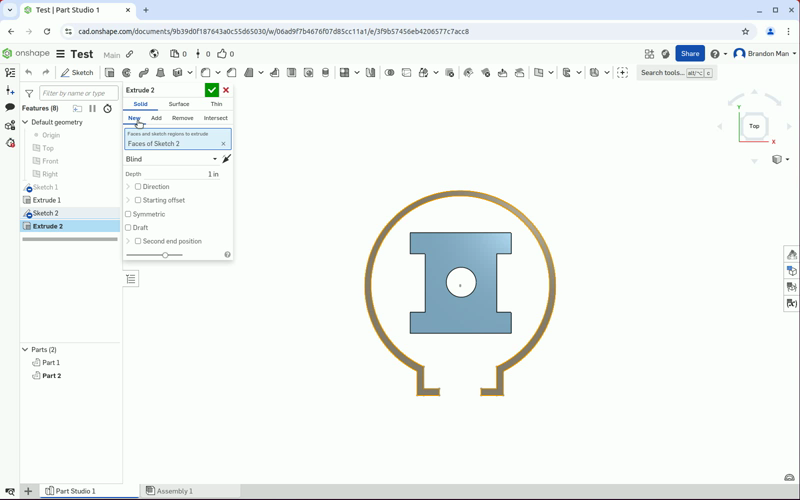
key(tab, 4)
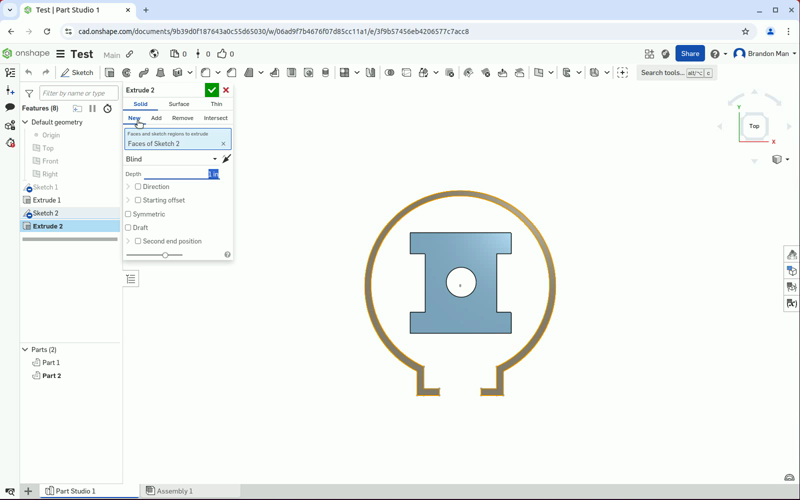
text(13.239)
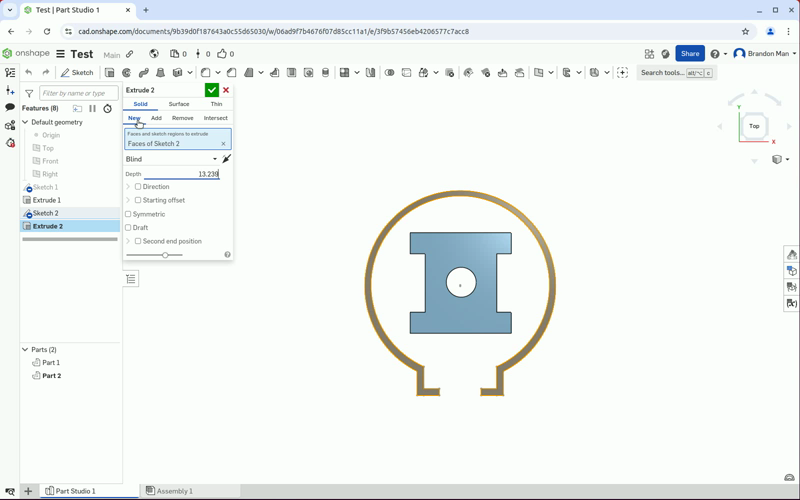
key(enter)
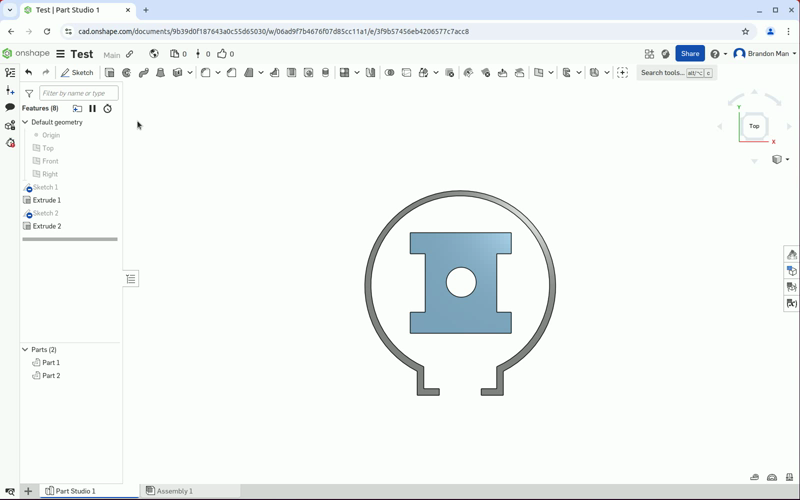
key(shift+h)
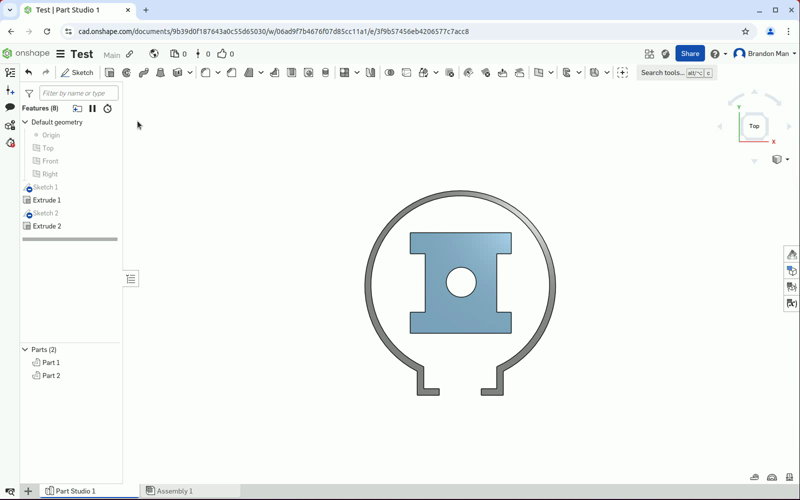
key(shift+h)
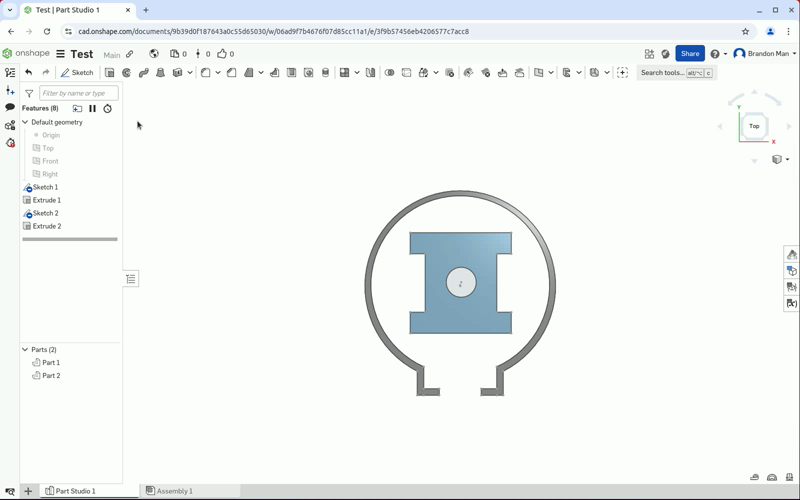
key(shift+7)
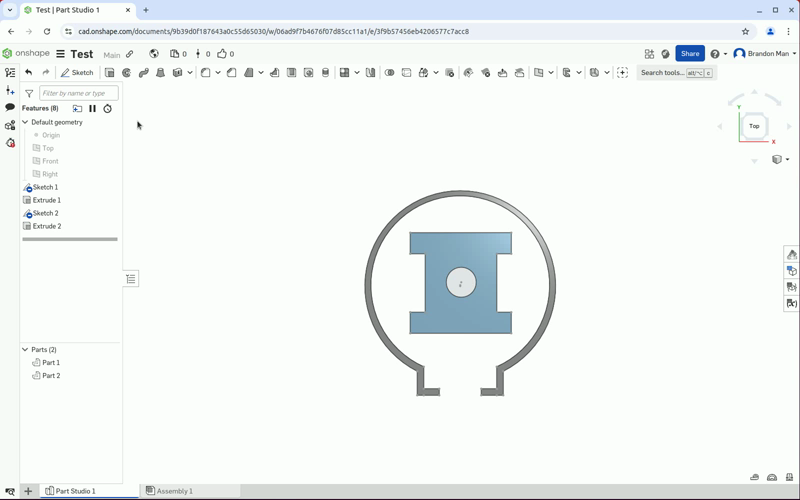
key(up, 3)
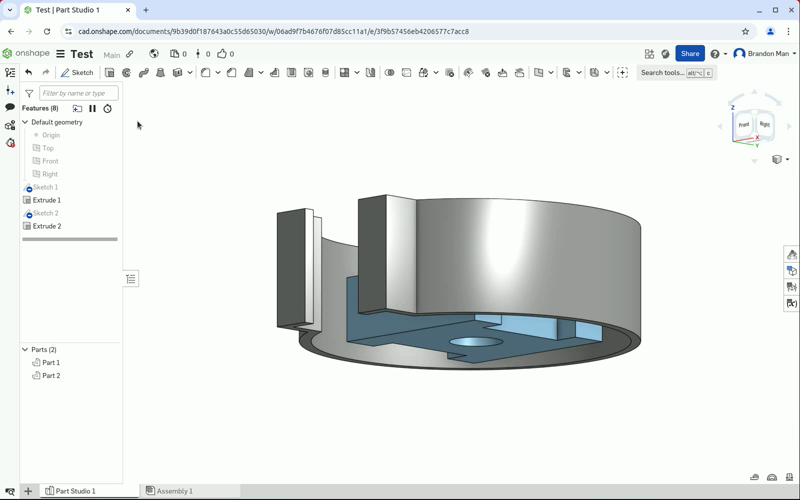
key(left, 3)
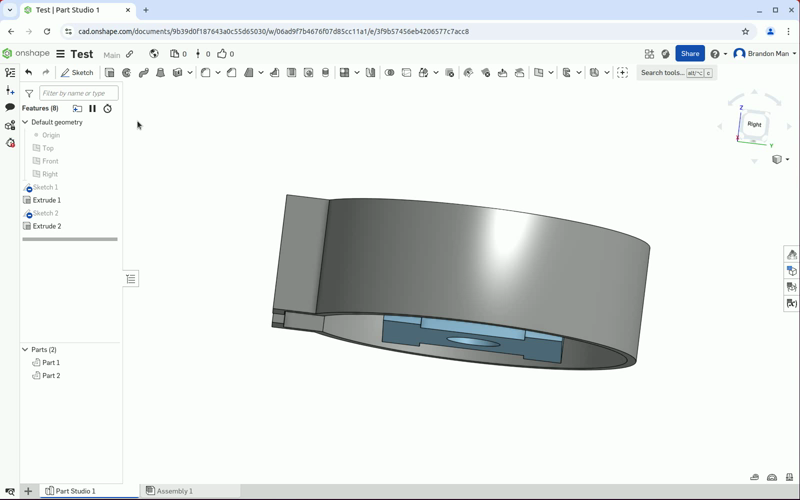
key(right, 3)
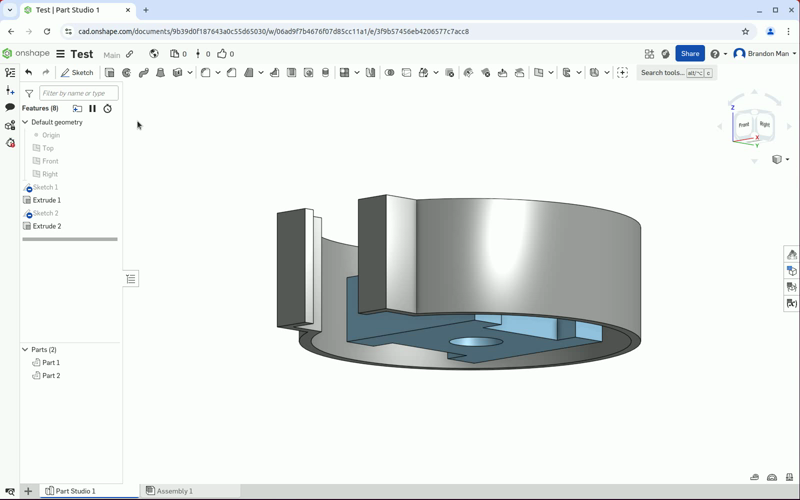
key(down, 3)
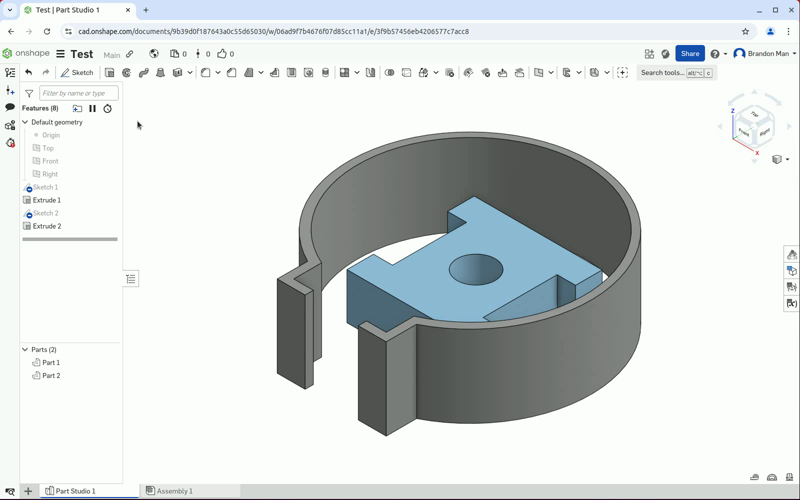
mouse_move(73, 189)
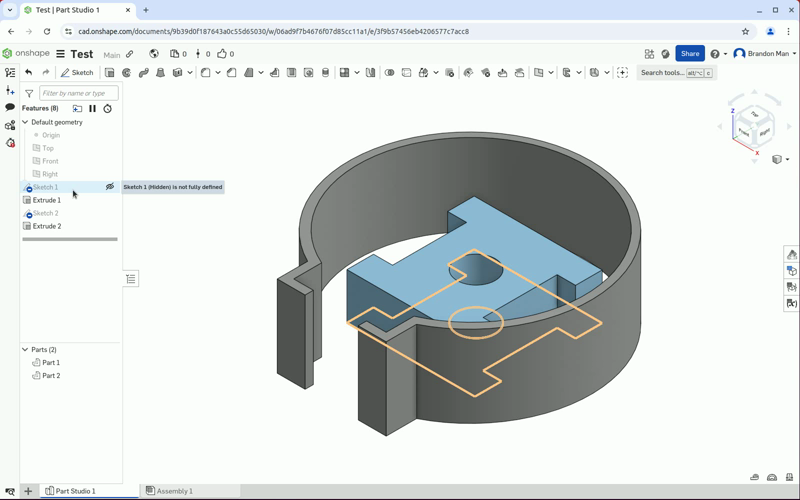
click(73, 189)